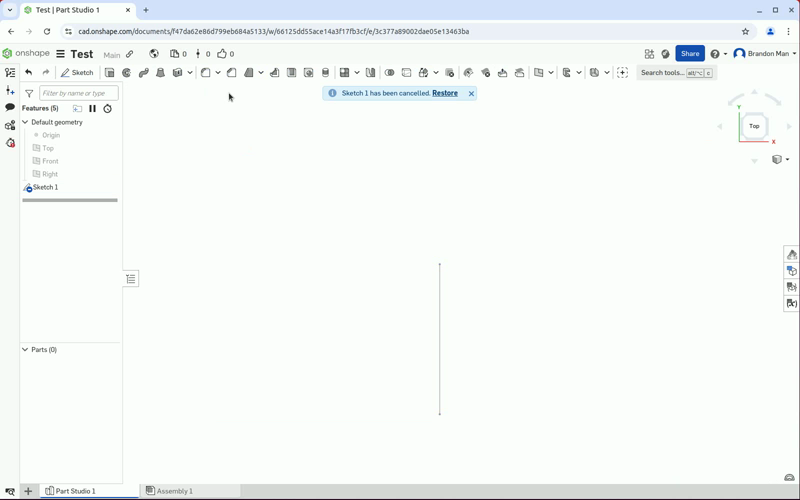
key(shift+h)
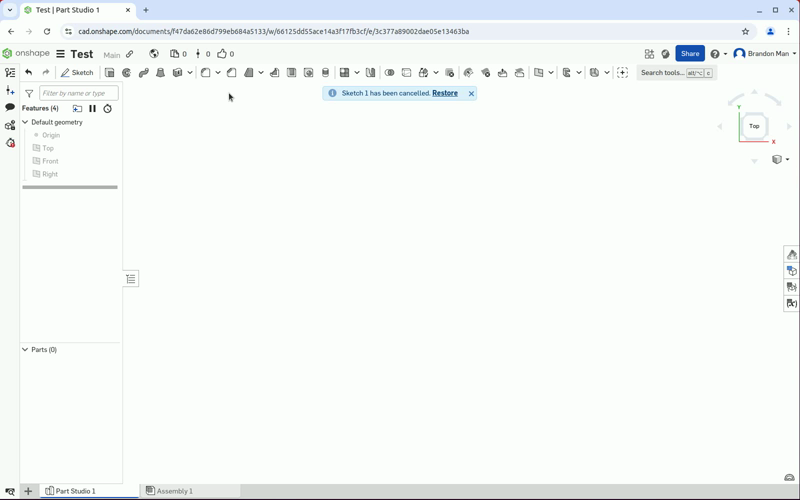
mouse_move(73, 352)
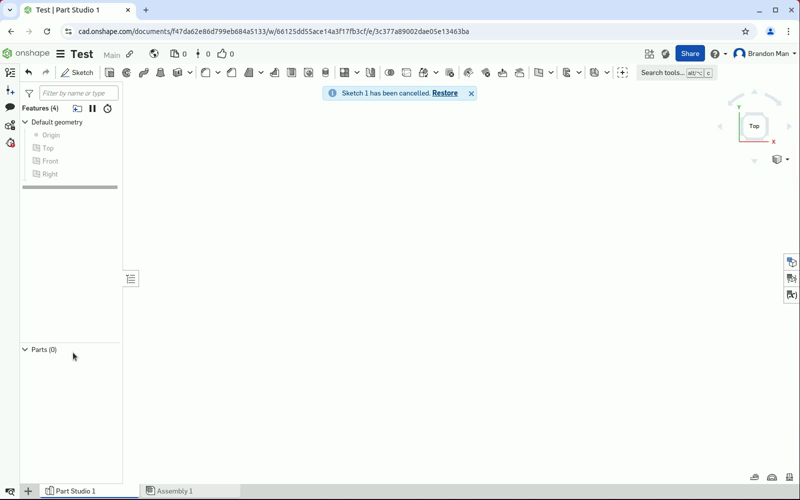
key(y)
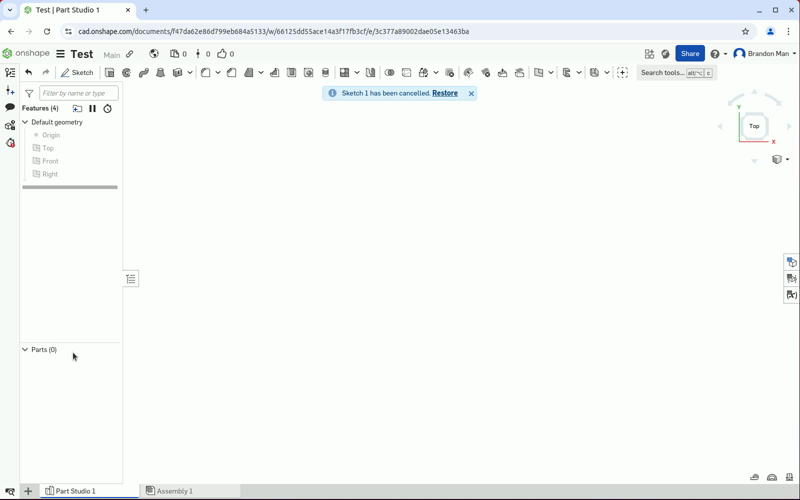
key(shift+p)
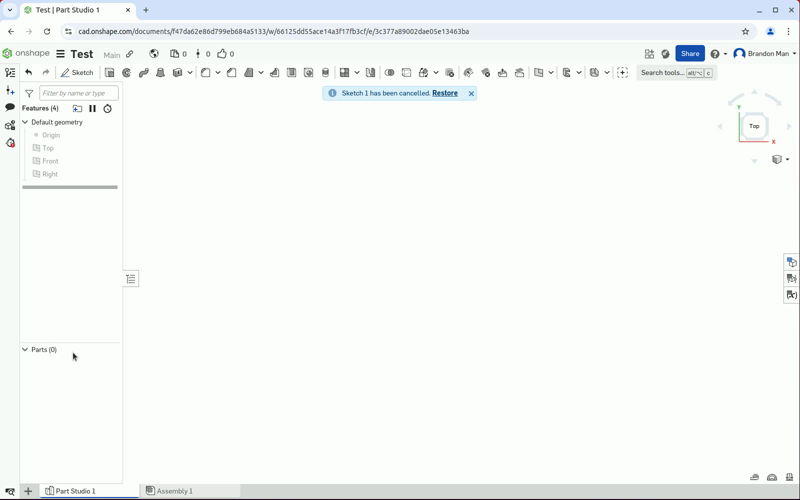
key(space)
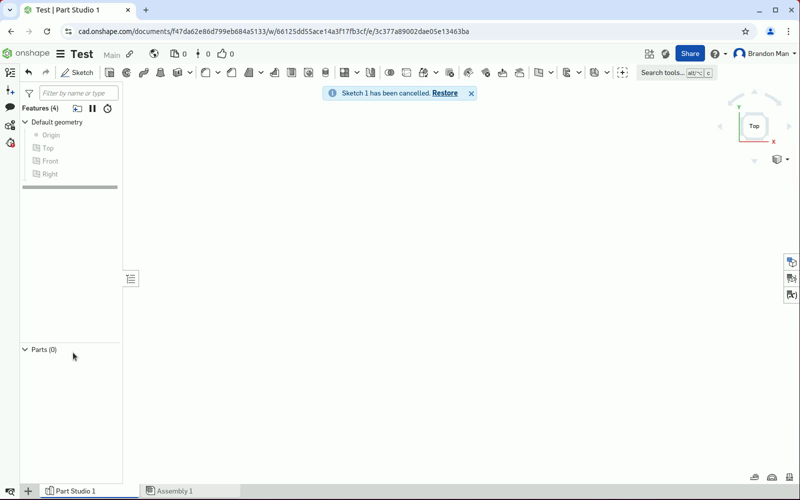
key_down(shift)
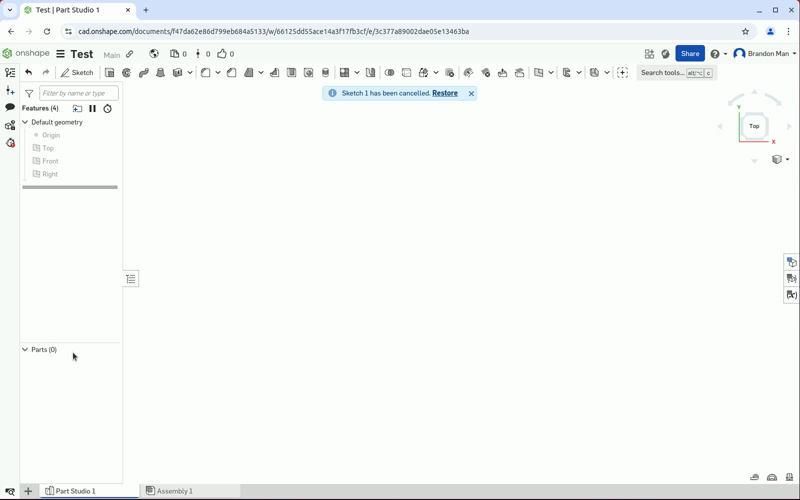
key(up)
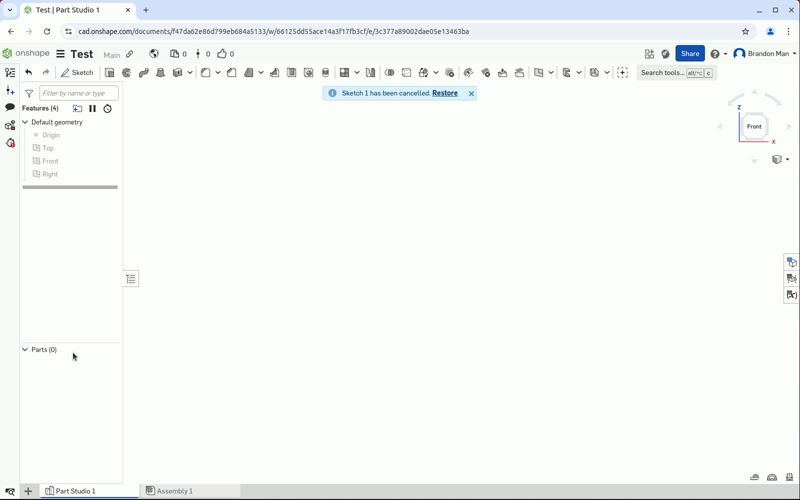
key_up(shift)
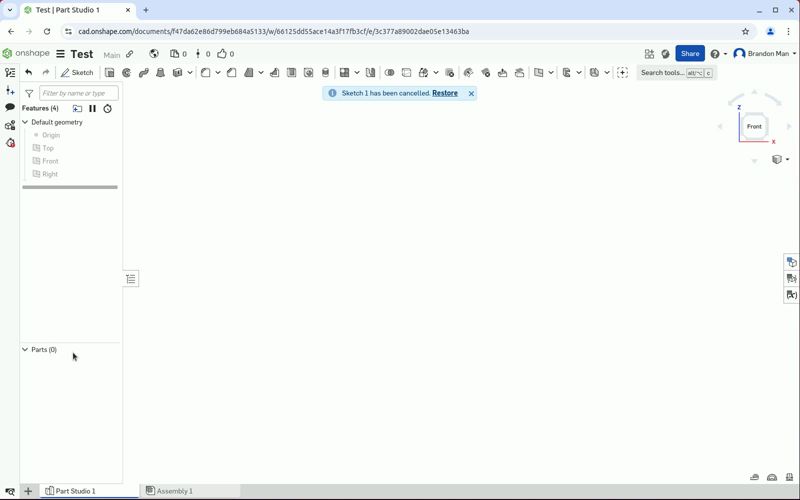
key(space)
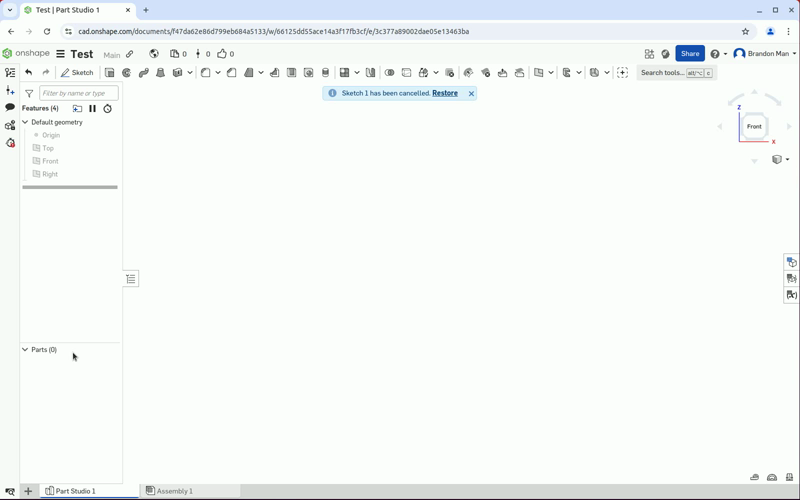
key_down(shift)
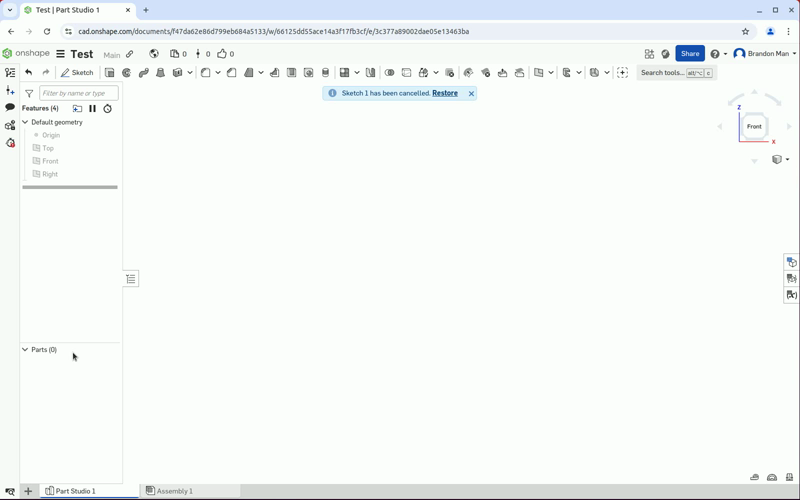
key(left)
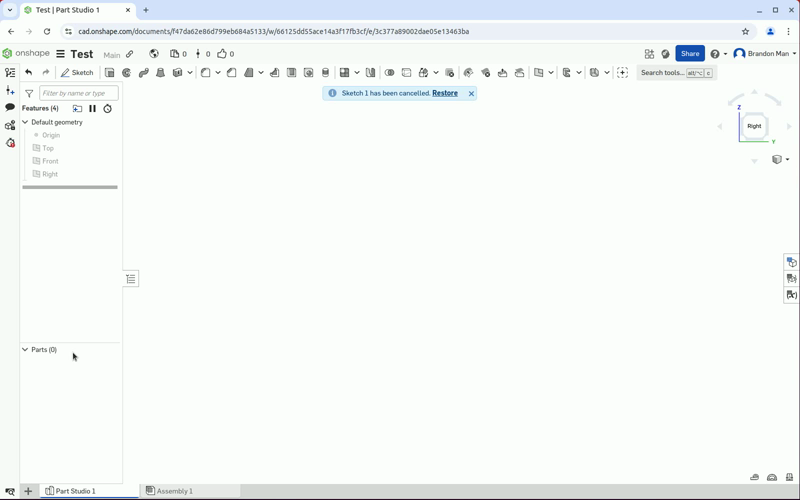
key_up(shift)
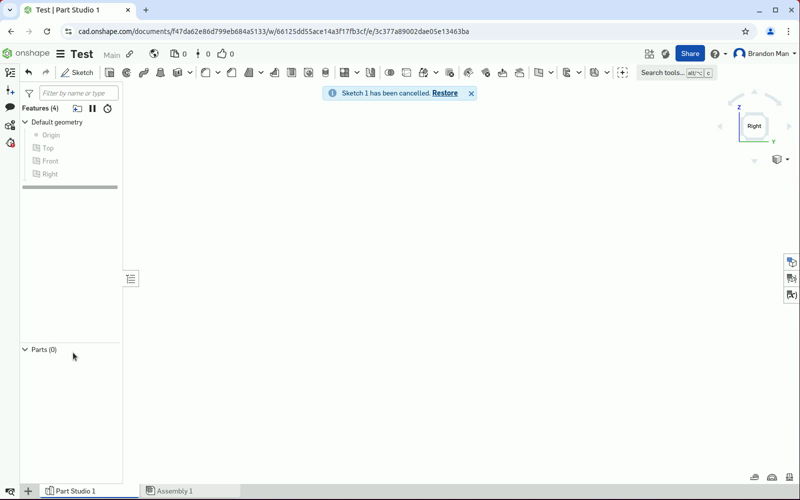
mouse_move(73, 352)
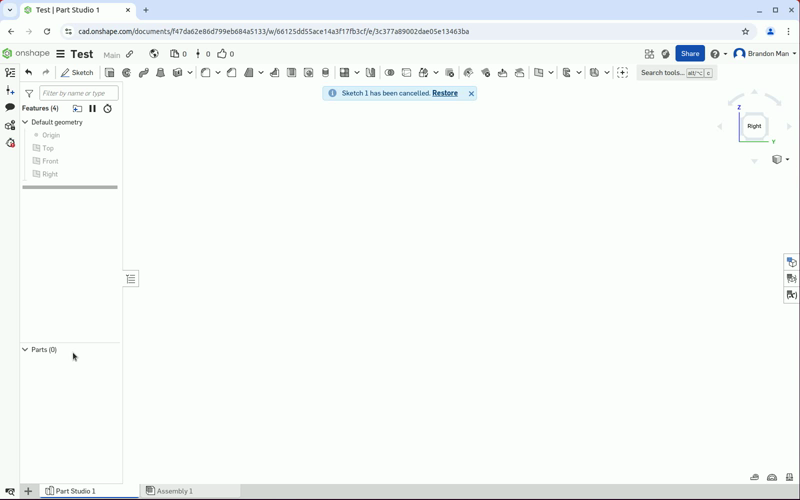
key(shift+y)
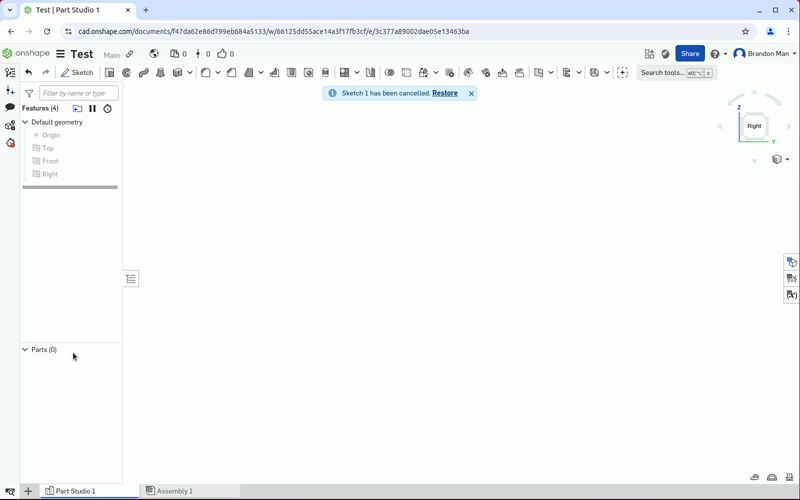
key(shift+s)
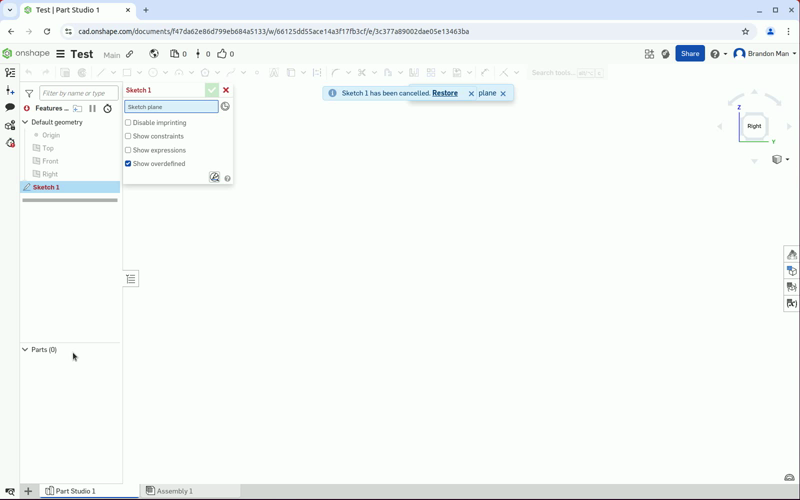
mouse_move(73, 176)
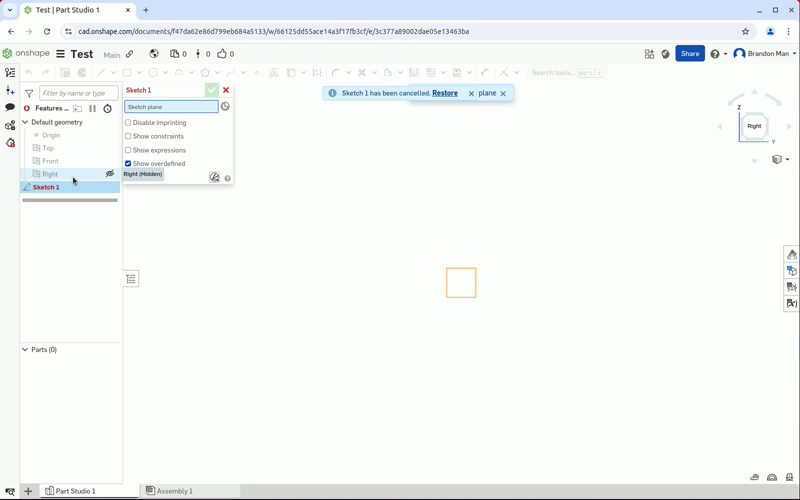
click(73, 176)
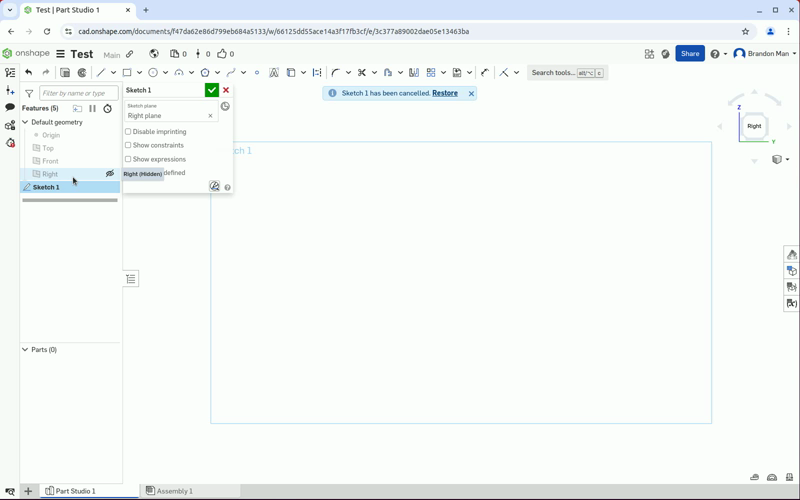
mouse_move(73, 352)
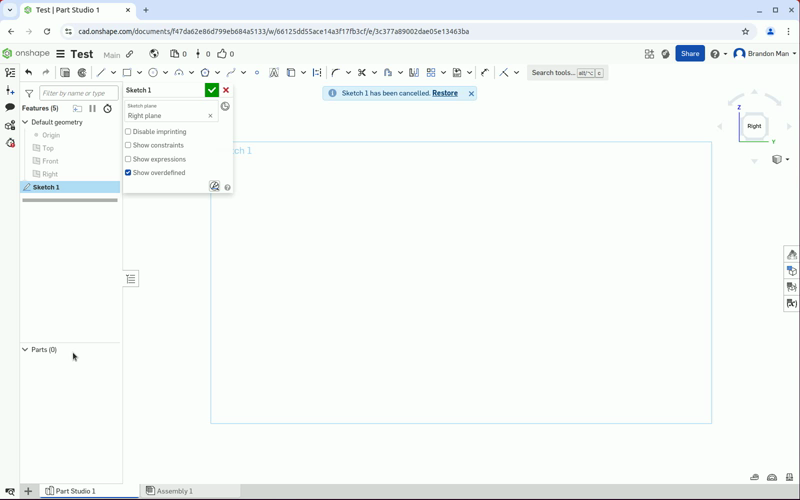
key(y)
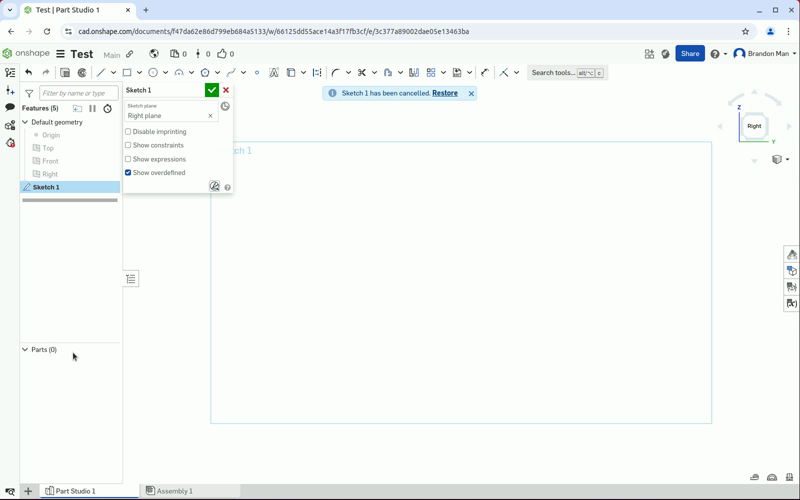
key(l)
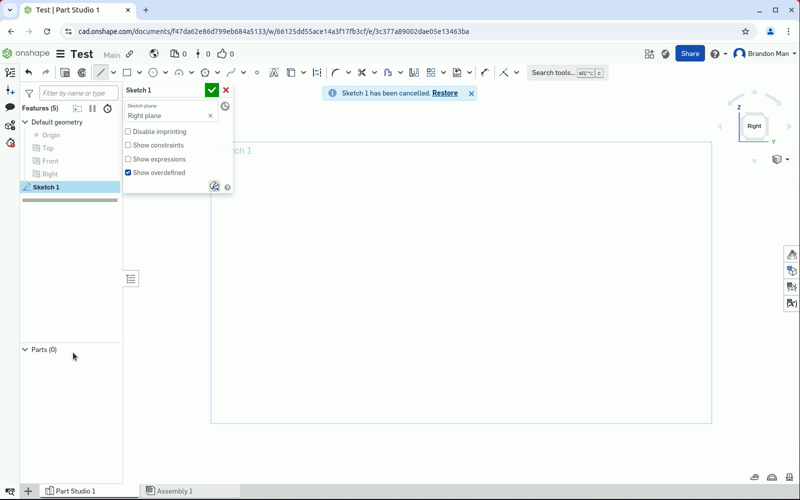
key_down(shift)
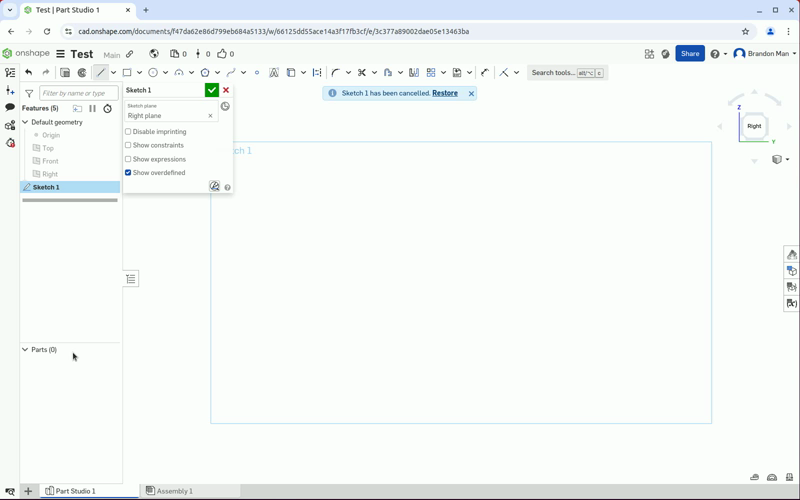
mouse_move(426, 282)
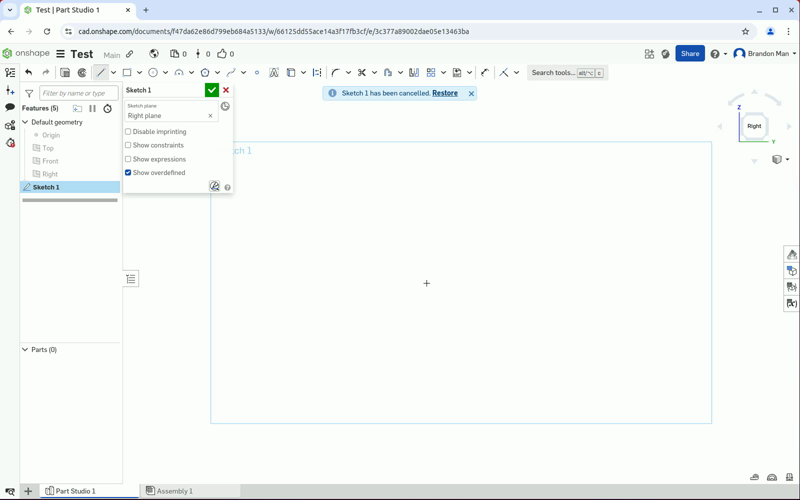
click(426, 282)
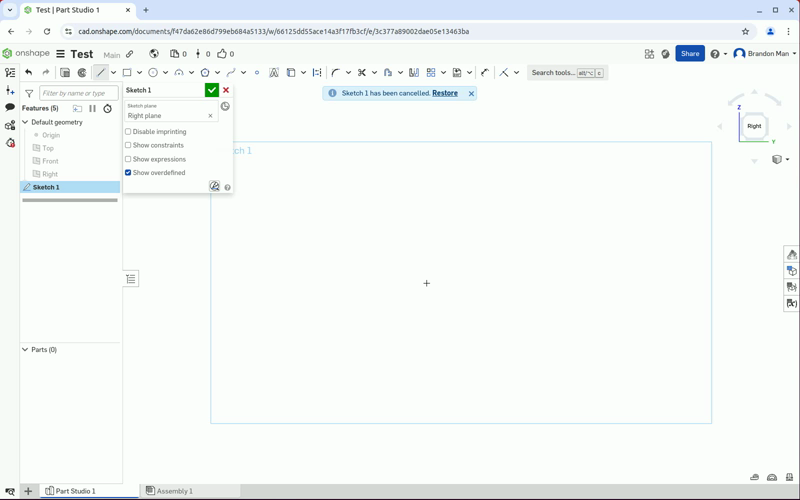
key_up(shift)
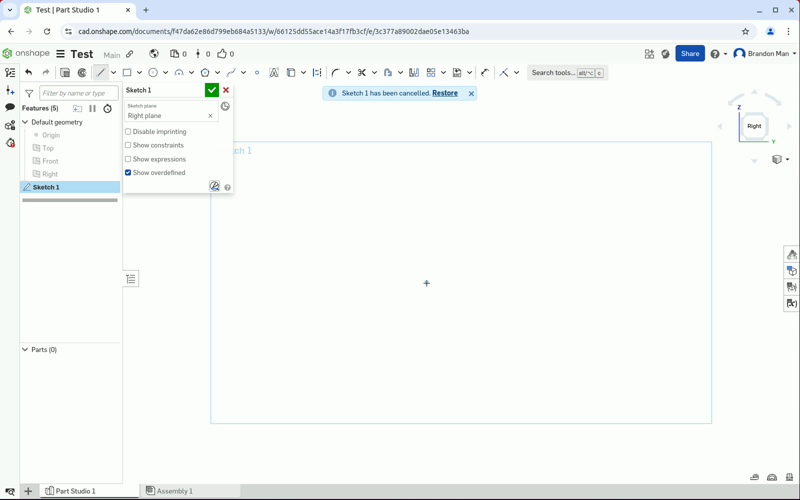
key_down(shift)
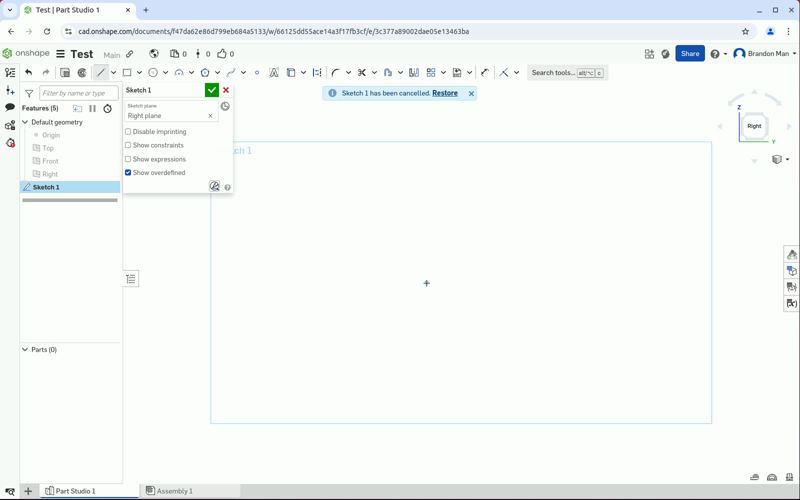
mouse_move(456, 282)
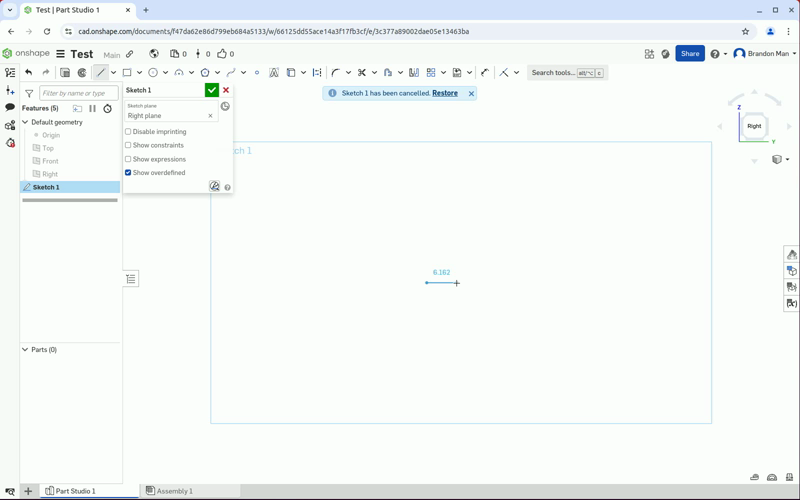
mouse_move(461, 282)
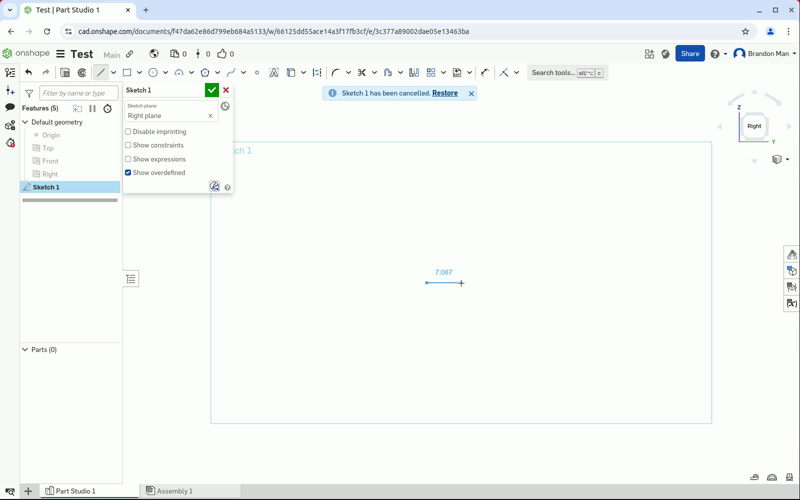
click(461, 282)
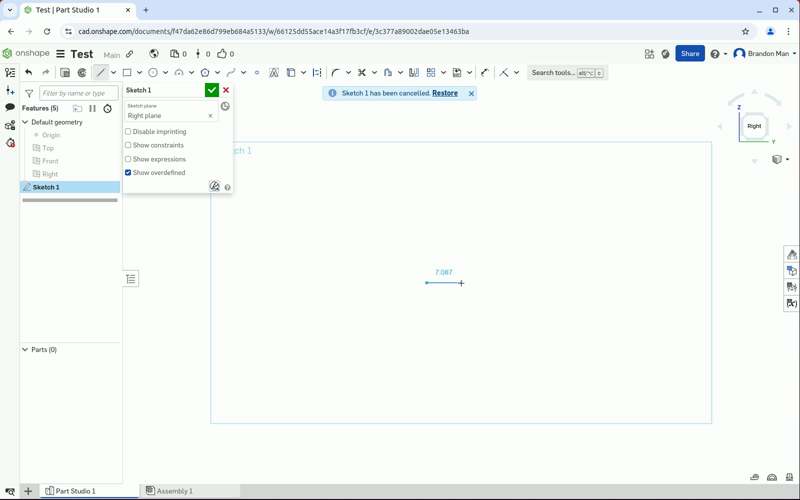
key_up(shift)
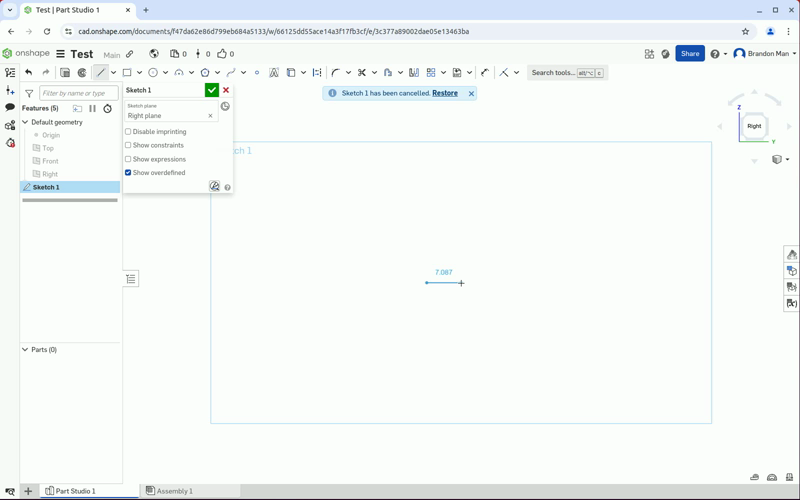
key_down(shift)
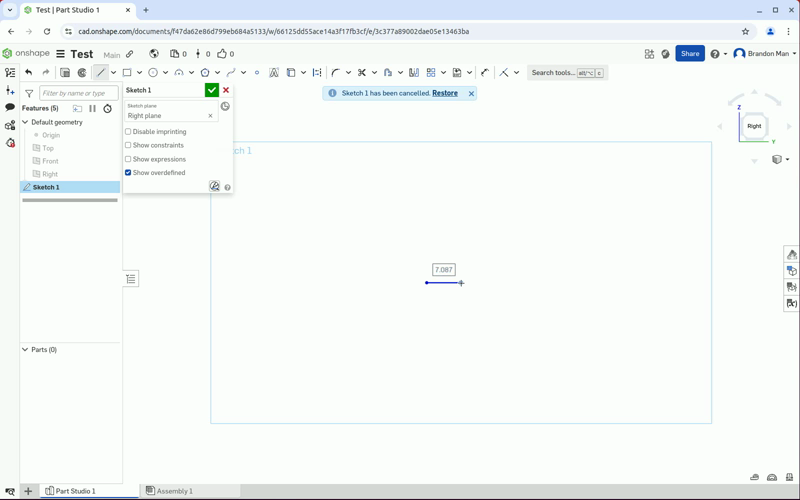
mouse_move(461, 170)
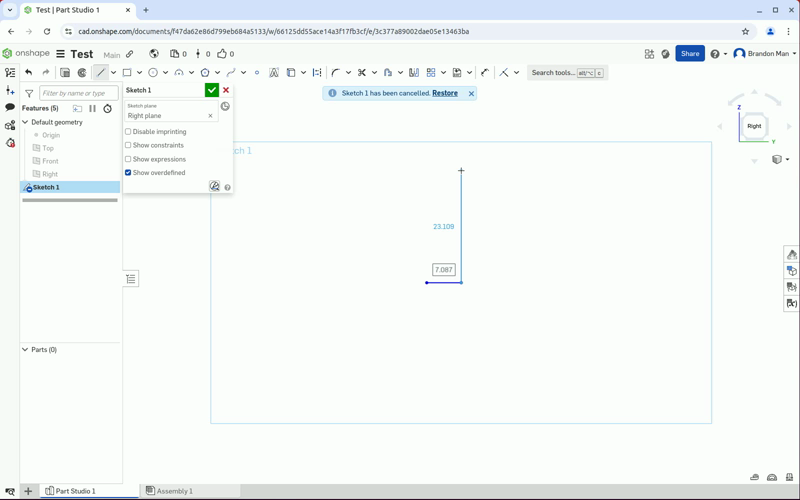
click(461, 170)
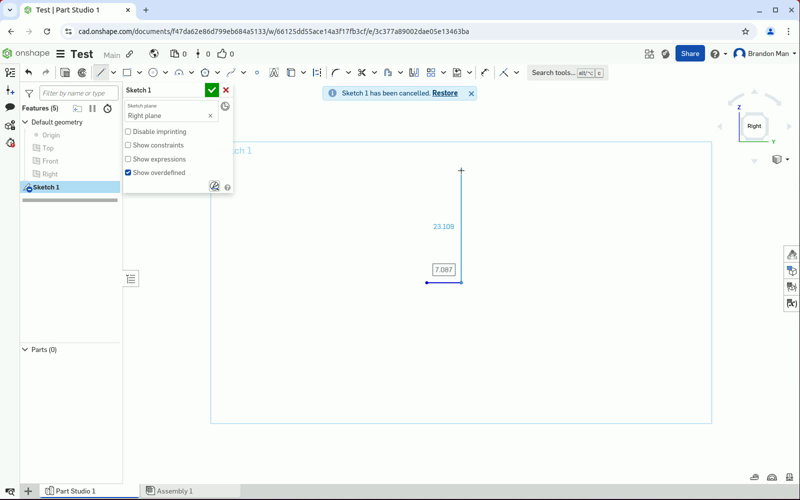
key_up(shift)
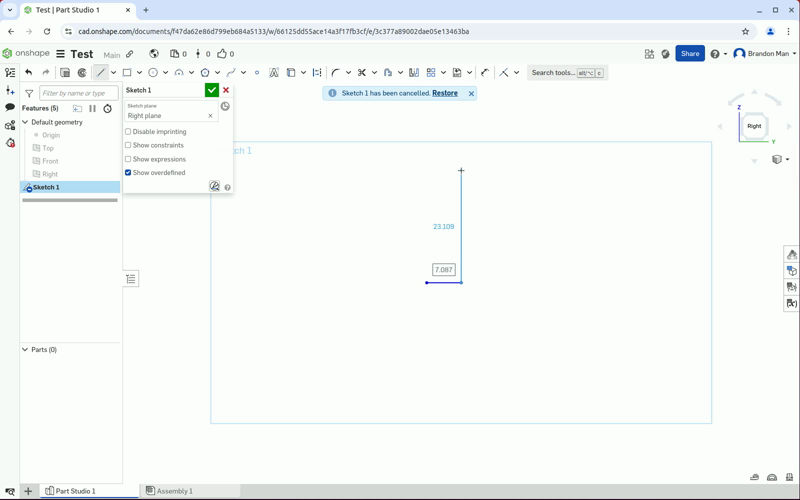
key_down(shift)
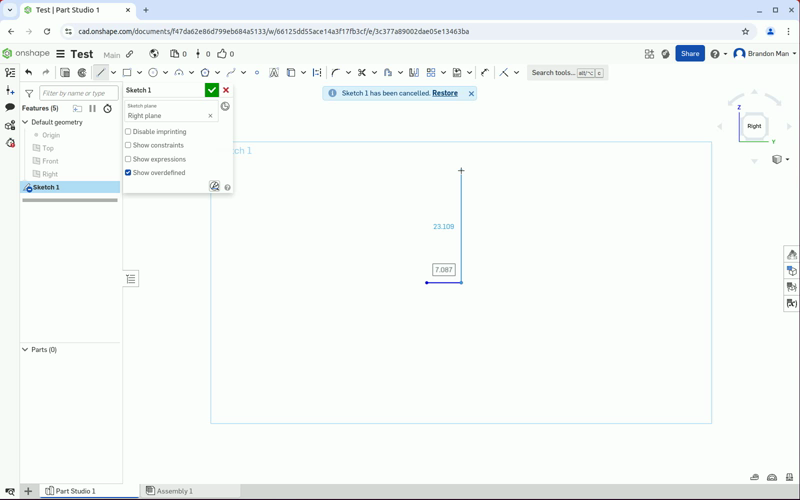
mouse_move(491, 170)
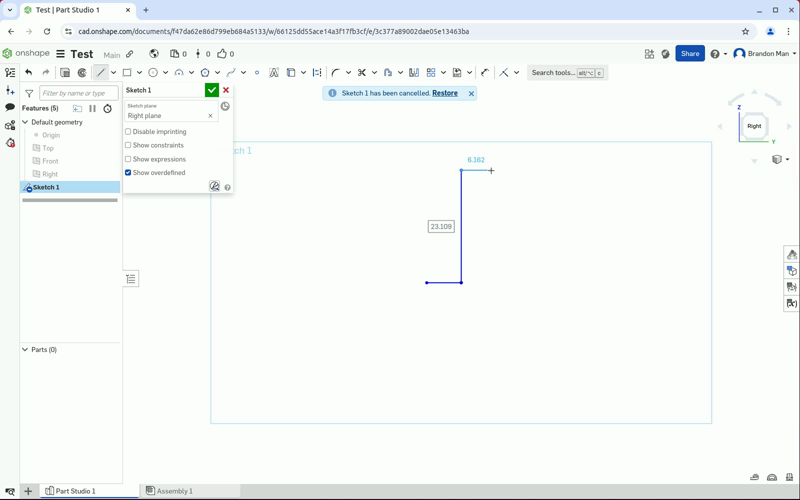
mouse_move(426, 170)
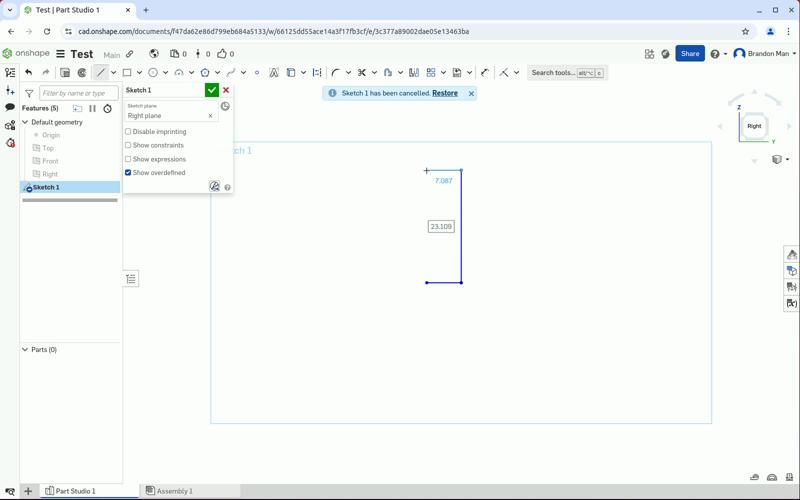
click(426, 170)
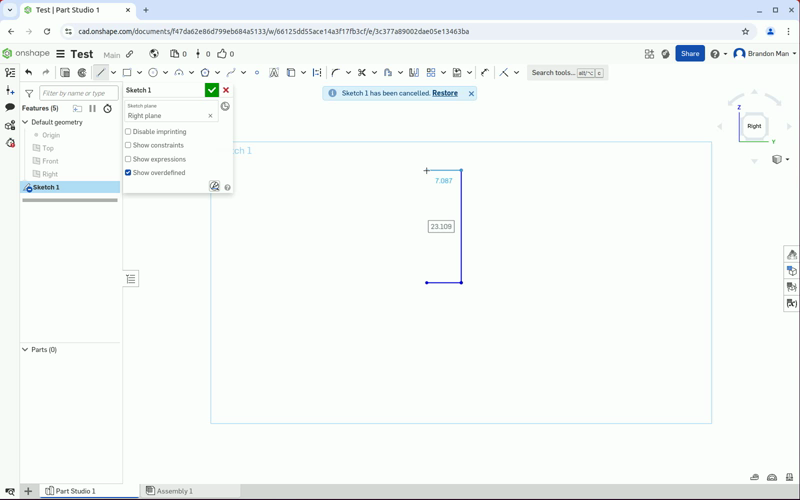
key_up(shift)
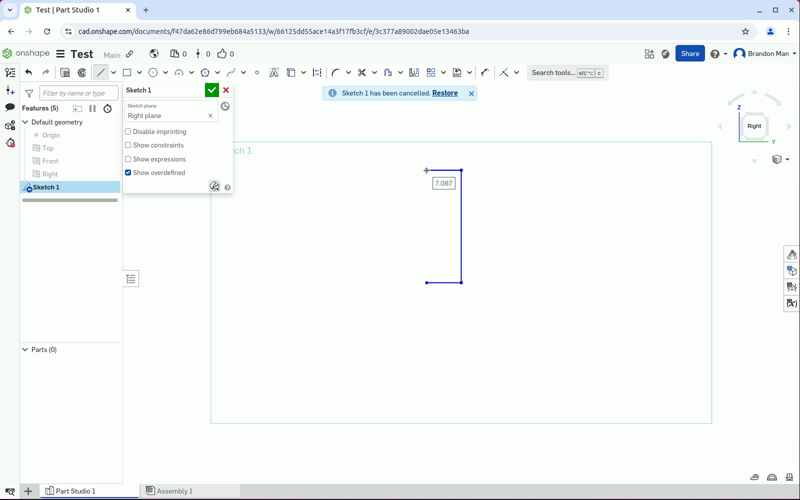
key_down(shift)
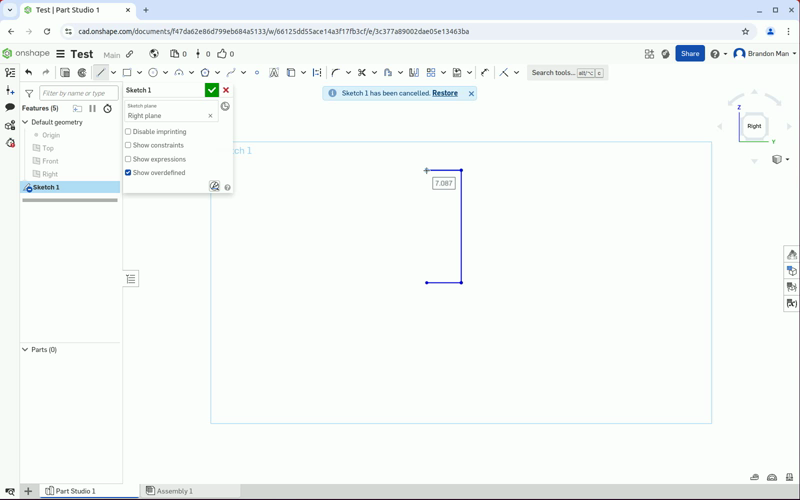
mouse_move(426, 282)
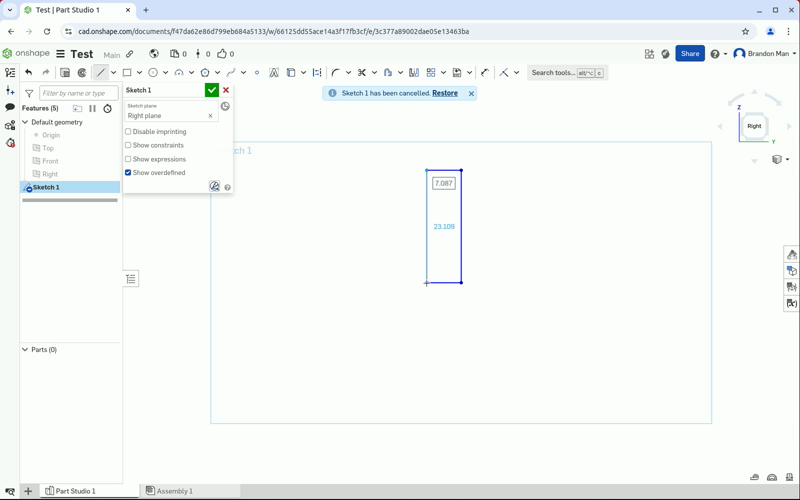
key_up(shift)
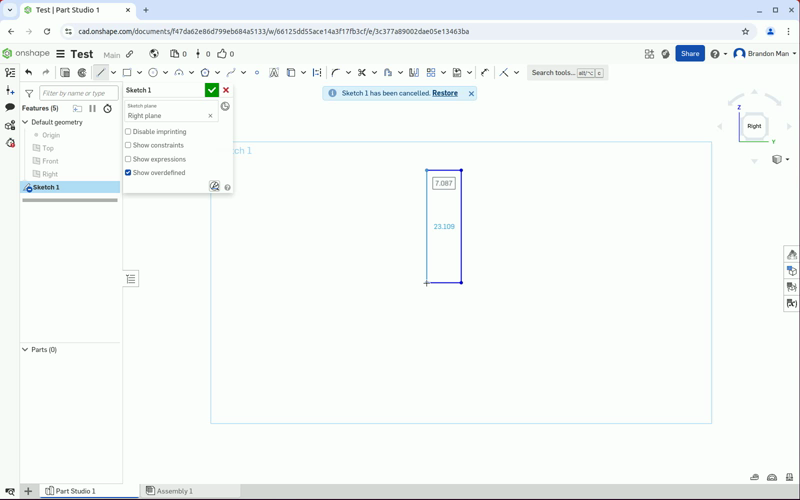
click(426, 282)
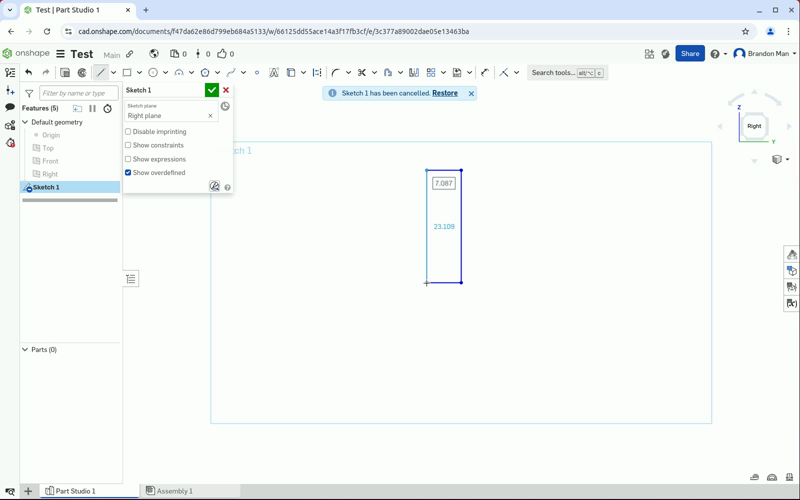
key(esc)
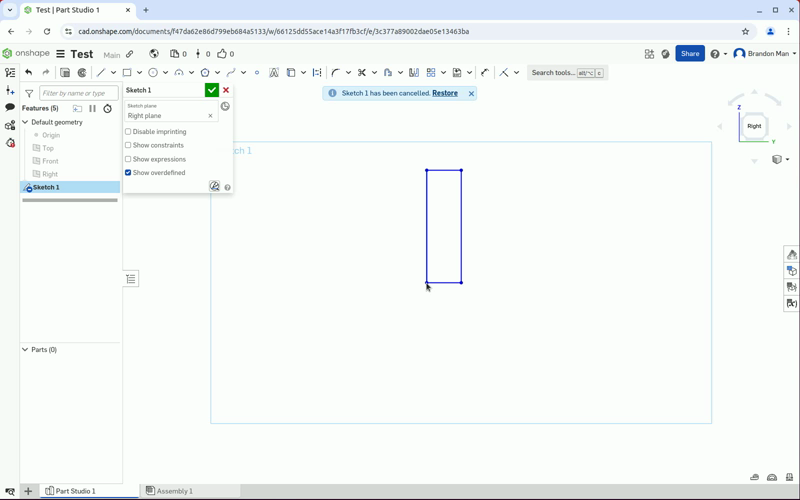
mouse_move(453, 203)
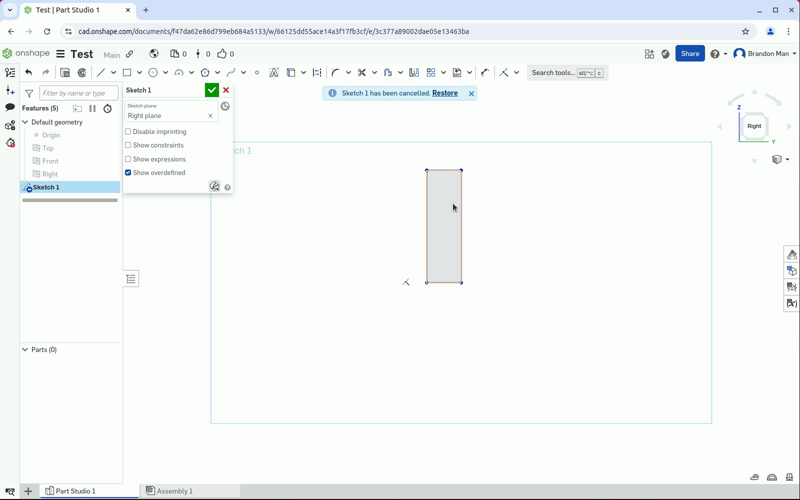
click(453, 203)
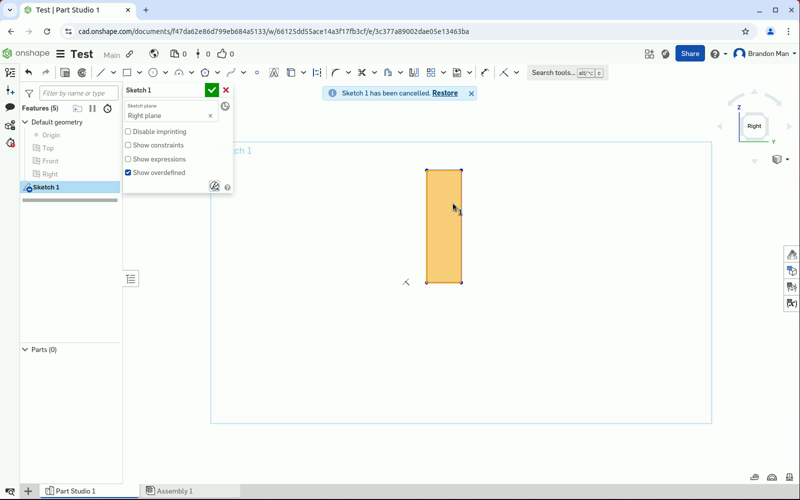
mouse_move(73, 352)
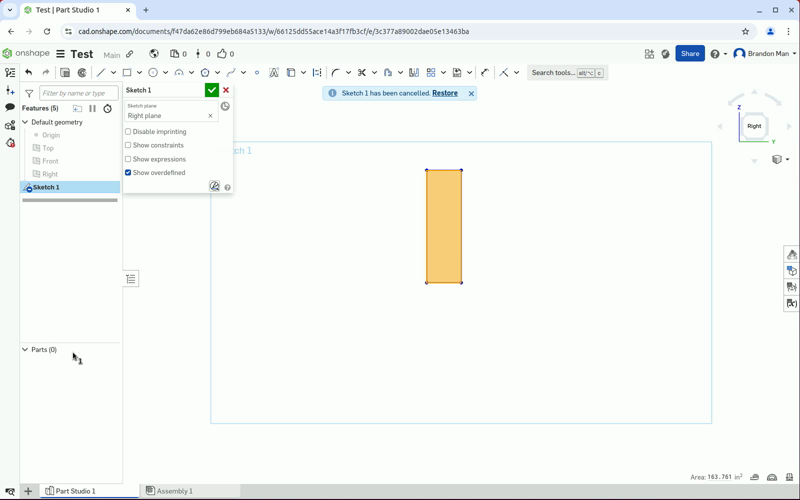
key(shift+y)
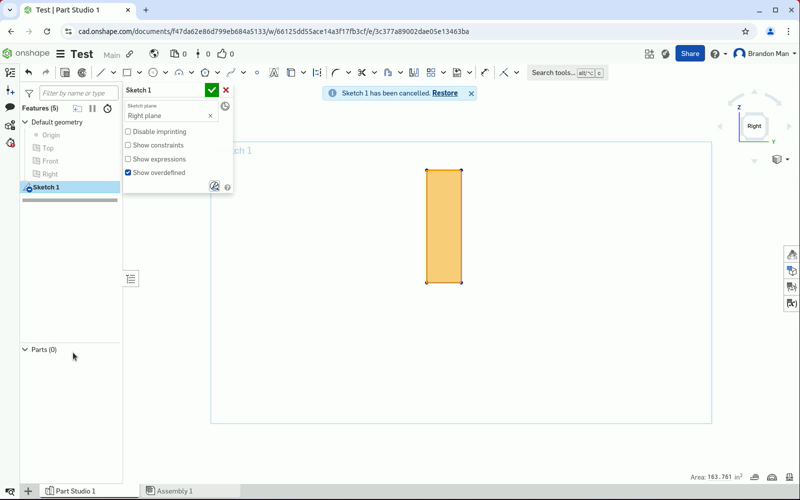
key(shift+e)
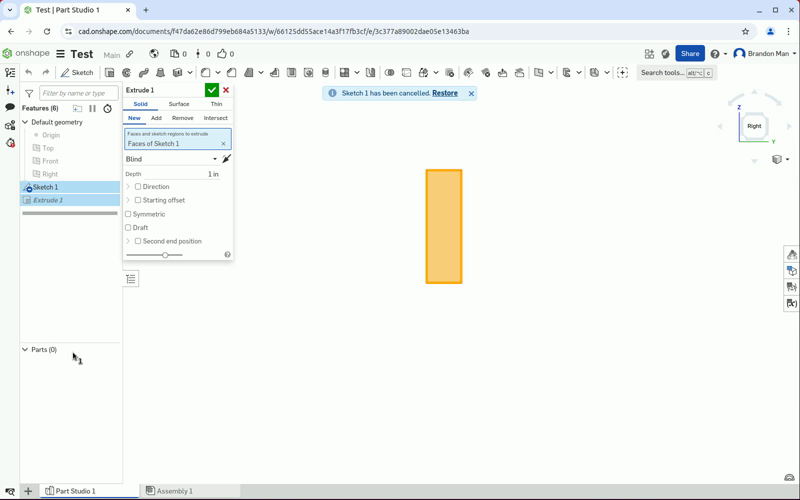
mouse_move(143, 106)
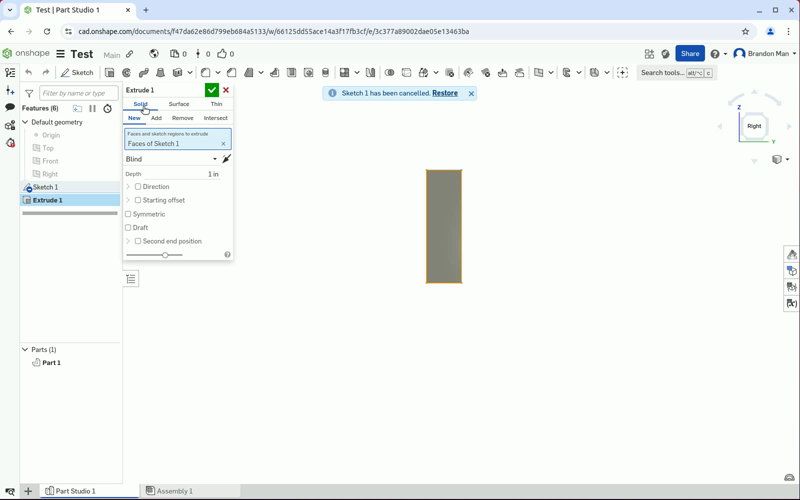
click(143, 106)
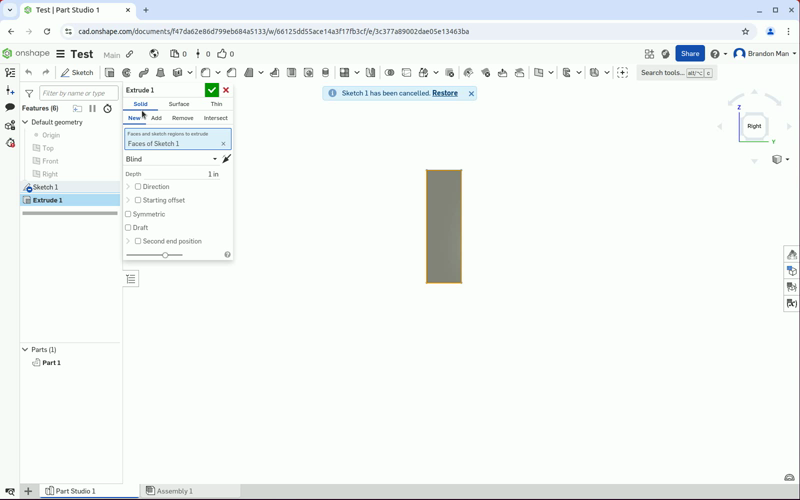
mouse_move(137, 120)
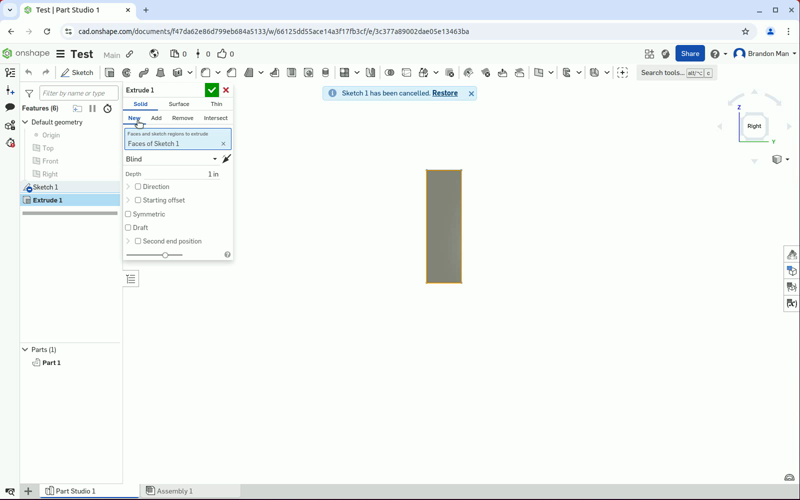
click(137, 120)
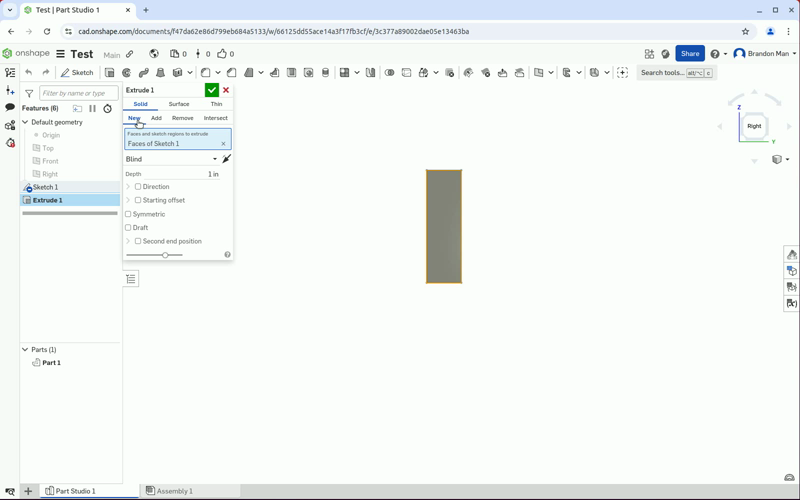
key(tab, 4)
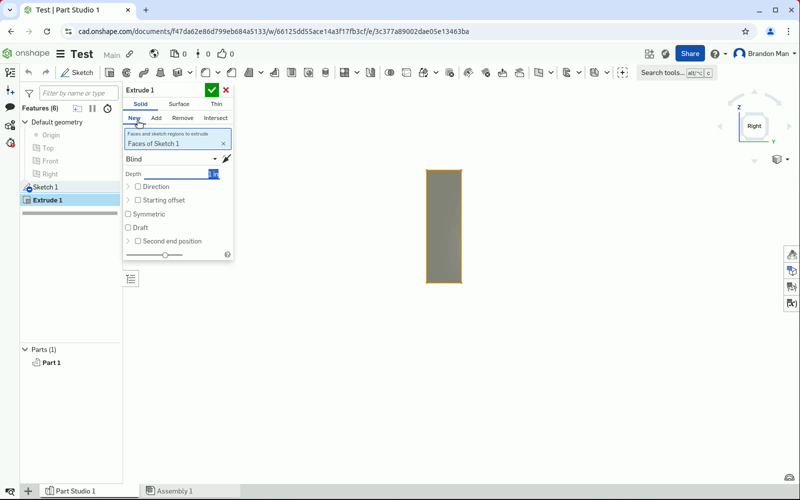
text(9.147)
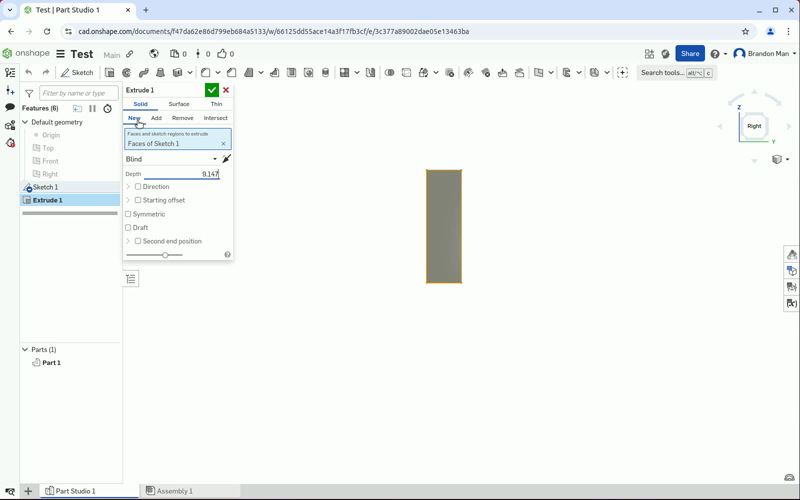
key(enter)
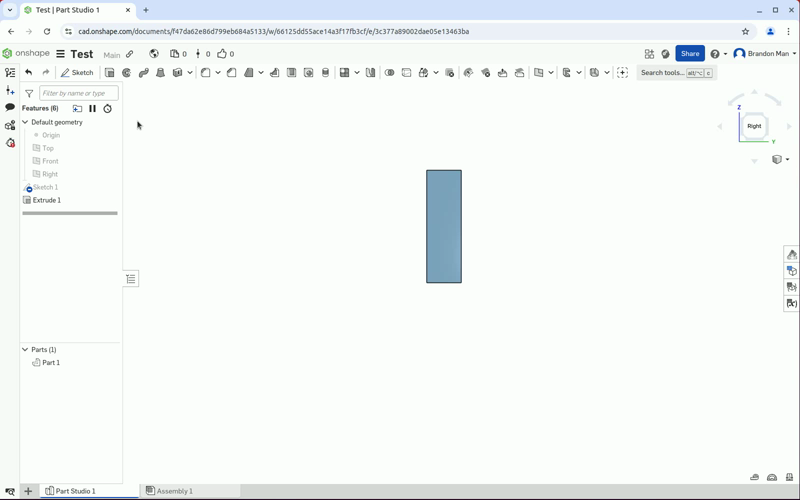
key(shift+h)
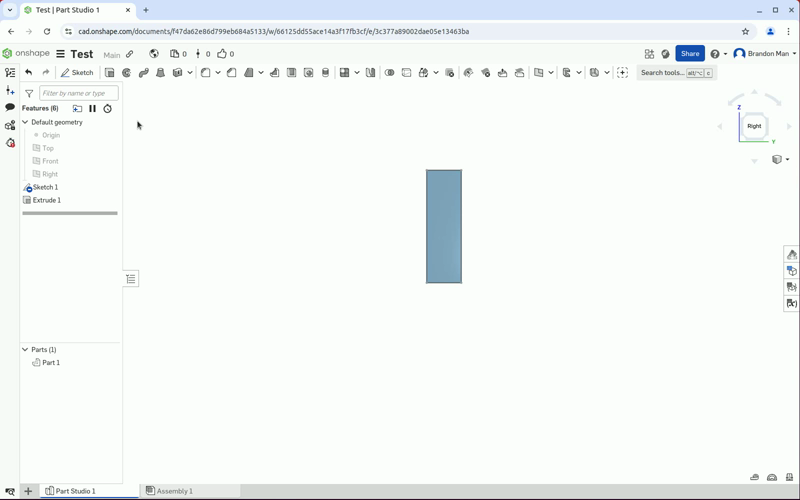
key(shift+h)
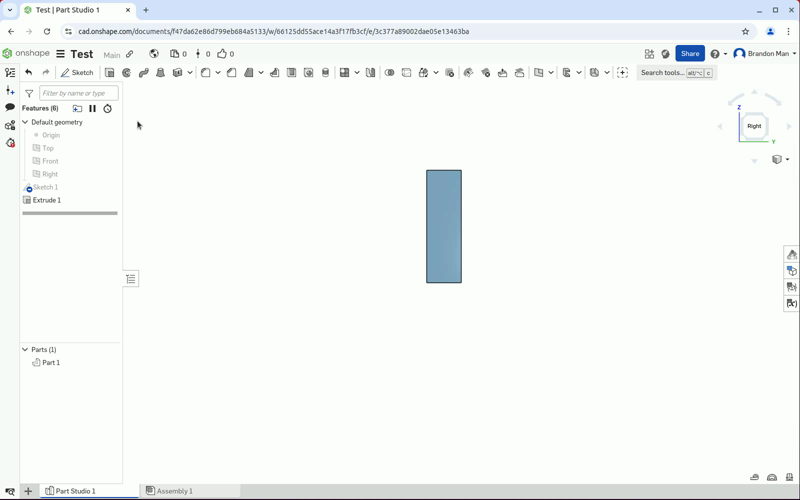
mouse_move(73, 189)
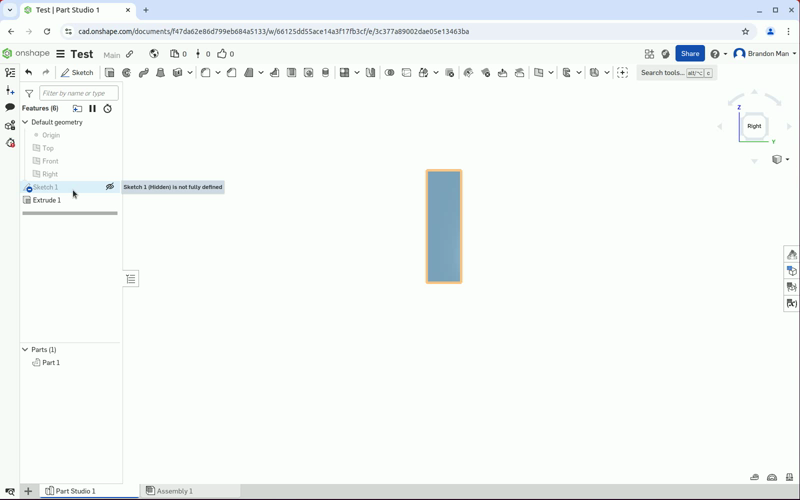
click(73, 189)
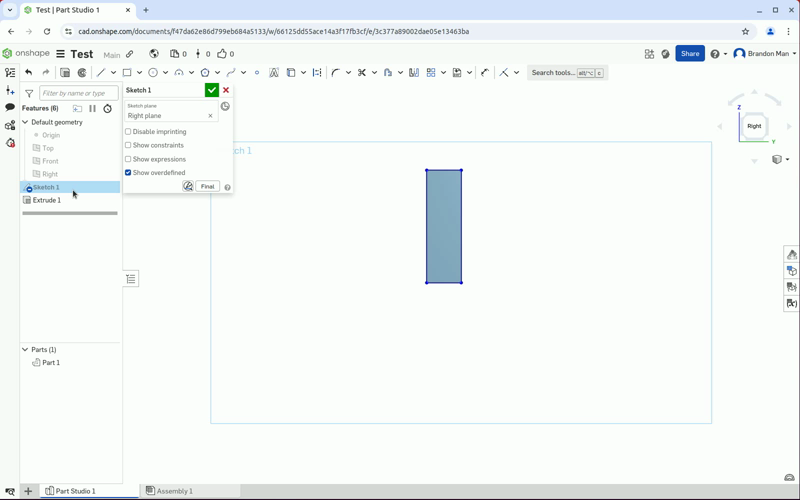
mouse_move(229, 92)
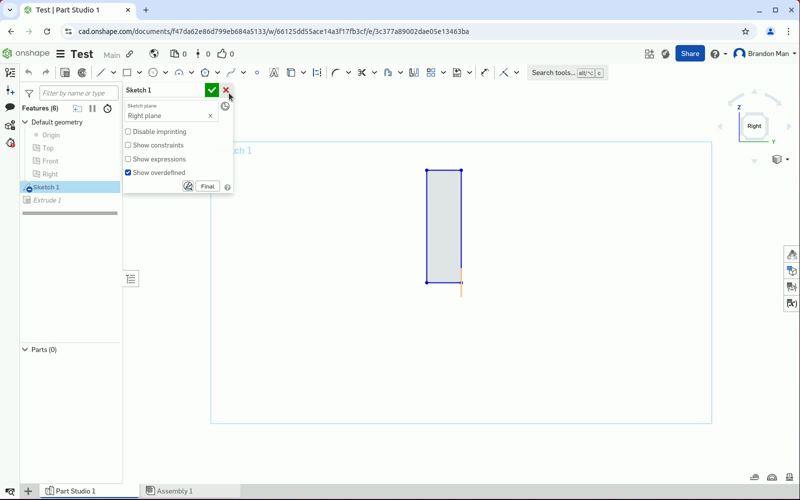
click(229, 92)
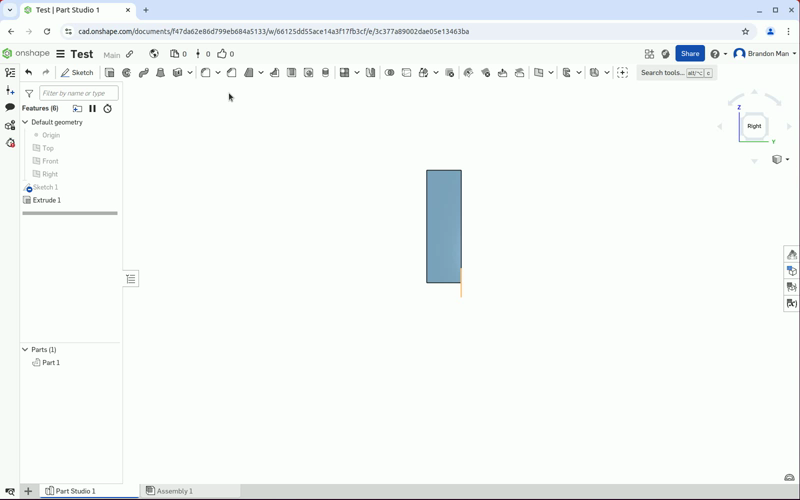
mouse_move(73, 352)
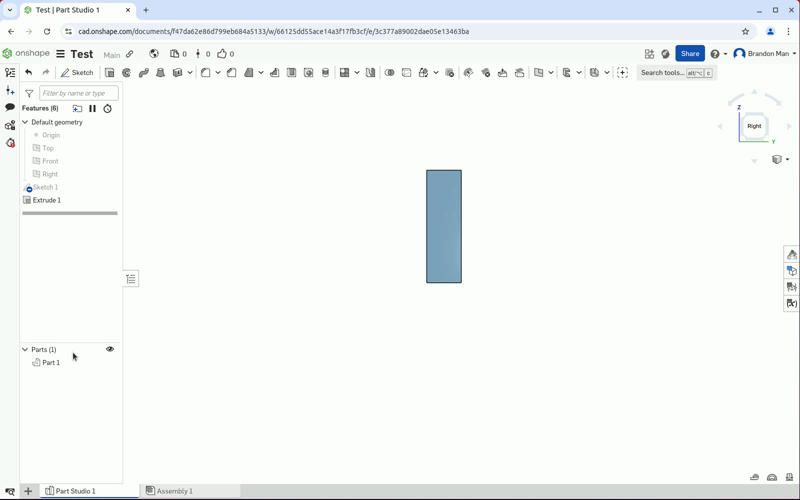
key(y)
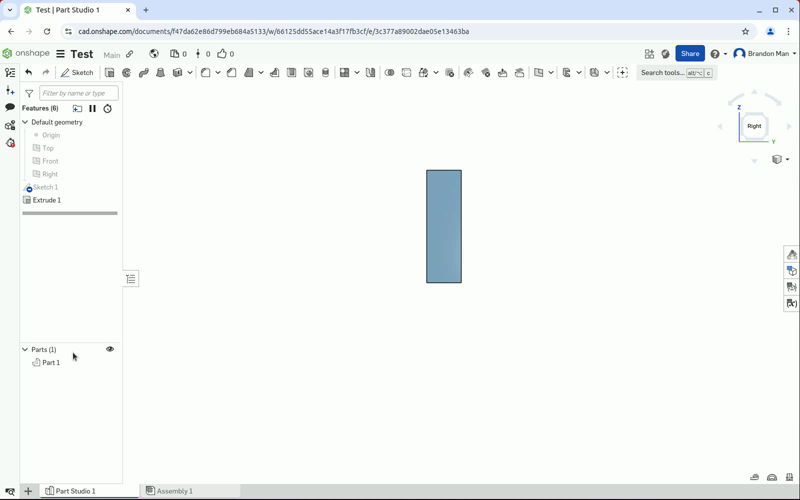
key(shift+p)
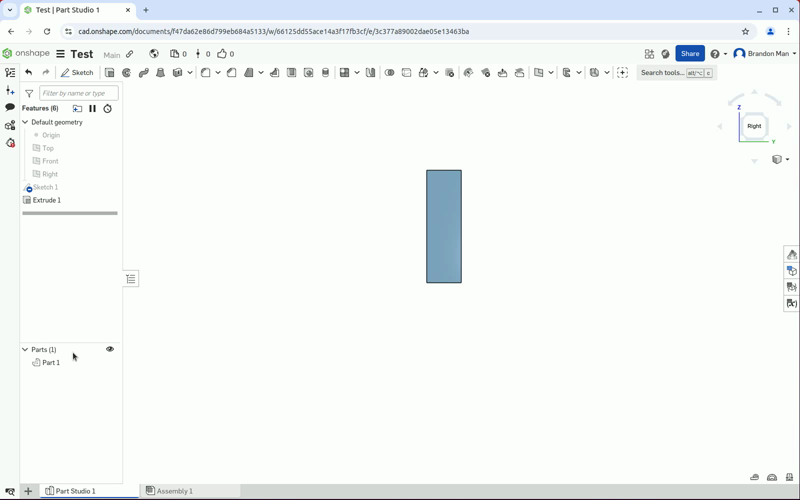
key(space)
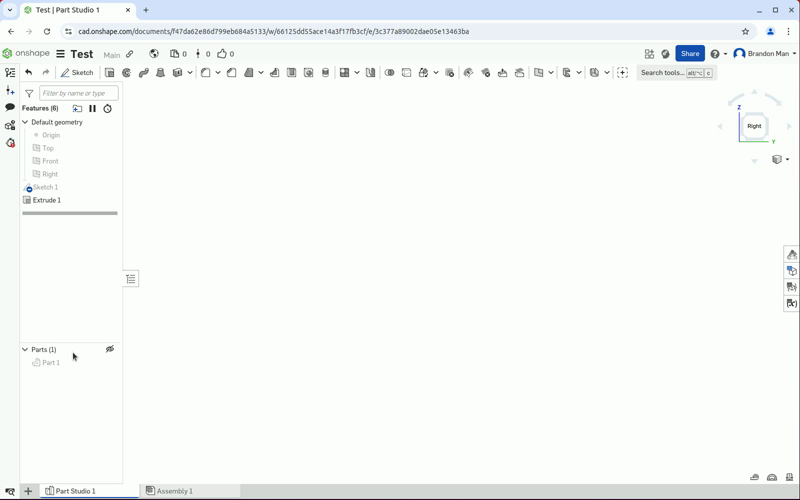
key_down(shift)
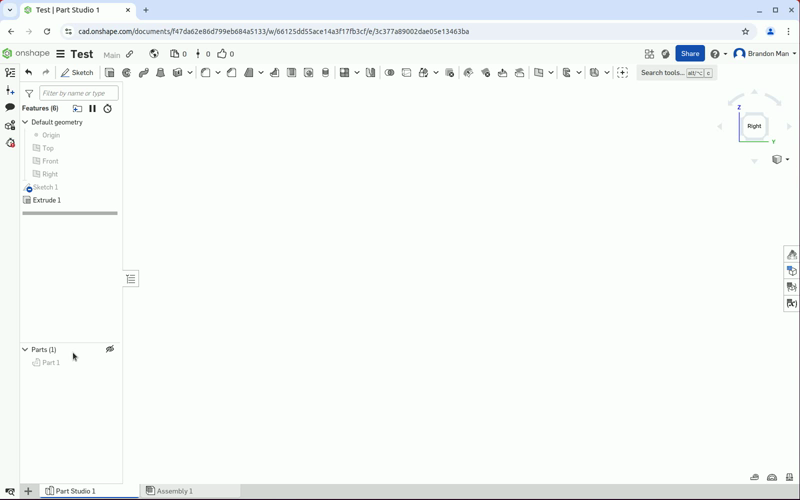
key(right)
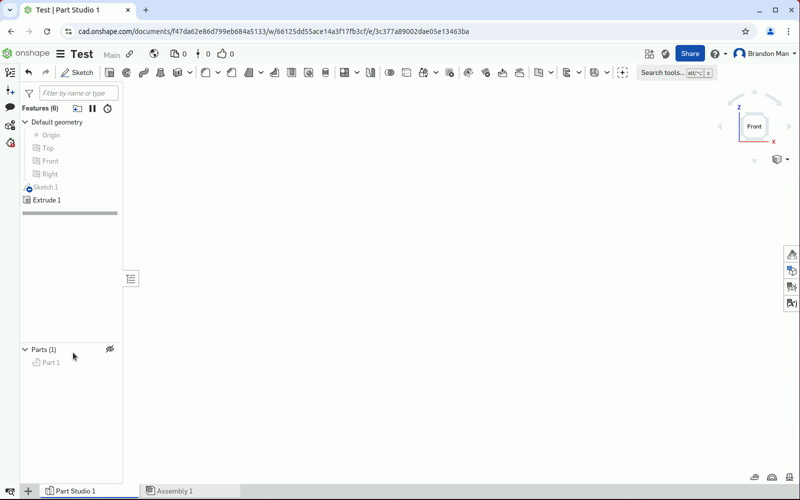
key_up(shift)
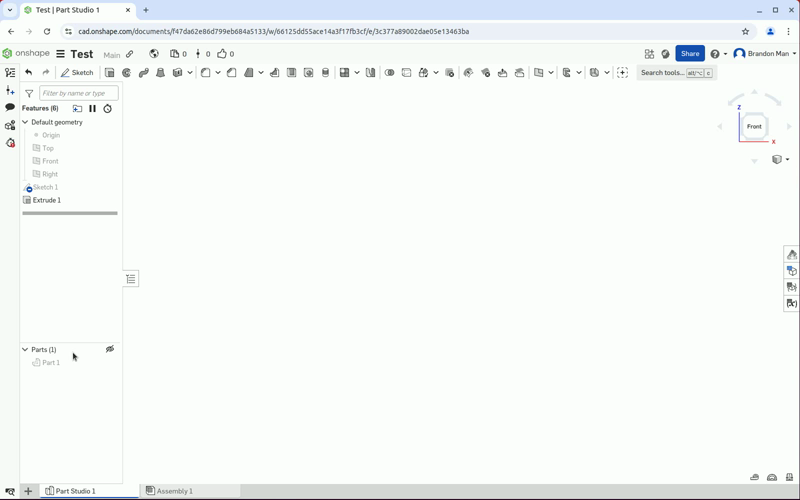
mouse_move(73, 352)
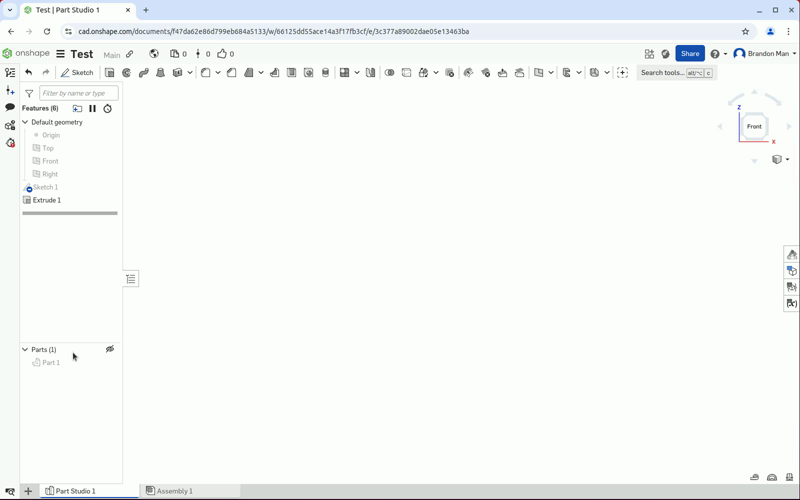
key(shift+y)
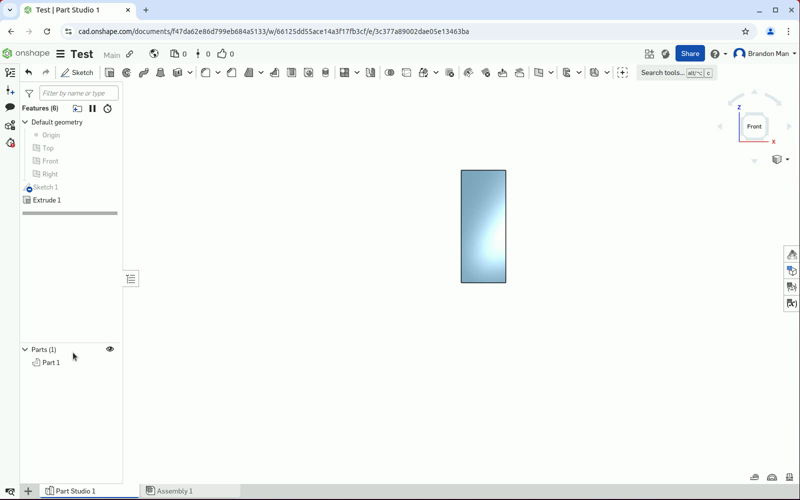
mouse_move(541, 75)
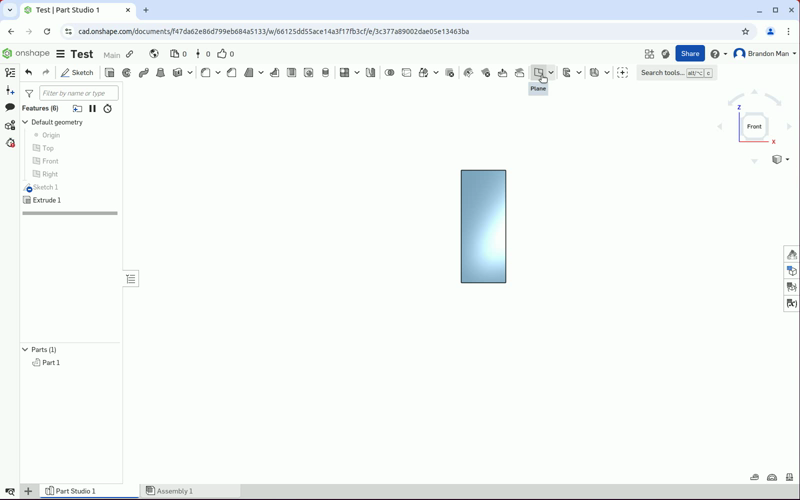
click(541, 75)
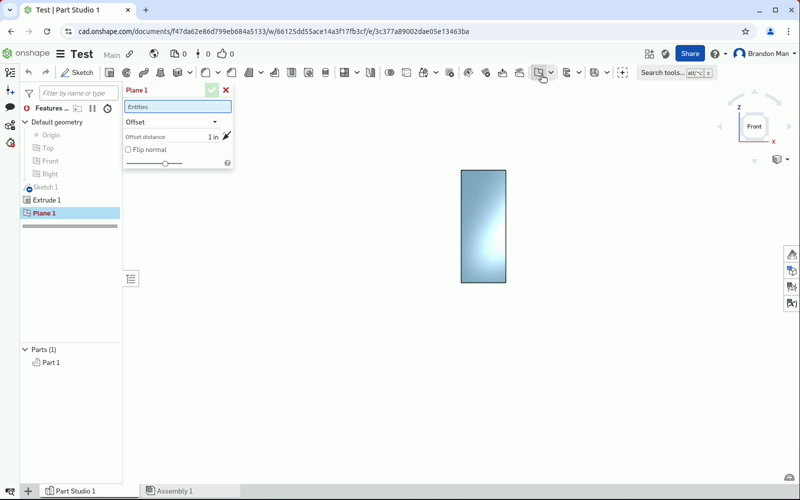
mouse_move(73, 163)
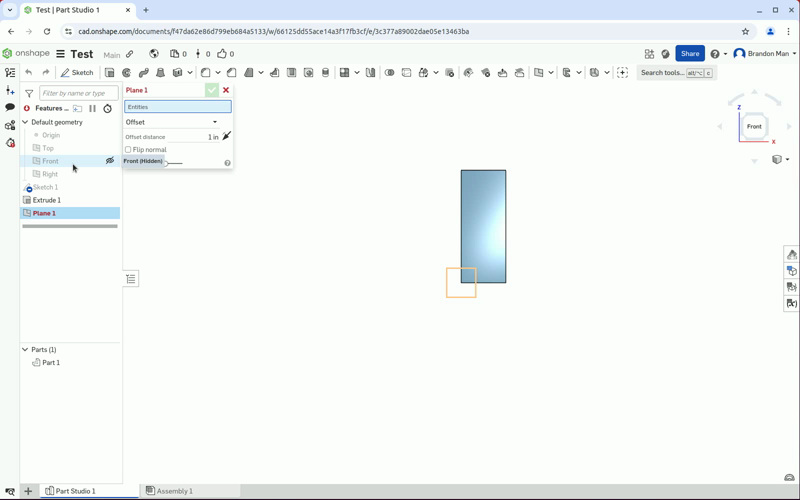
click(73, 163)
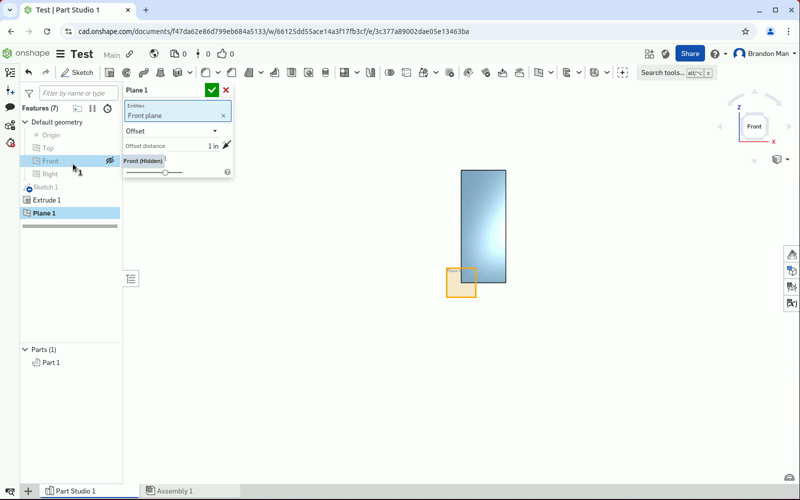
key(tab, 2)
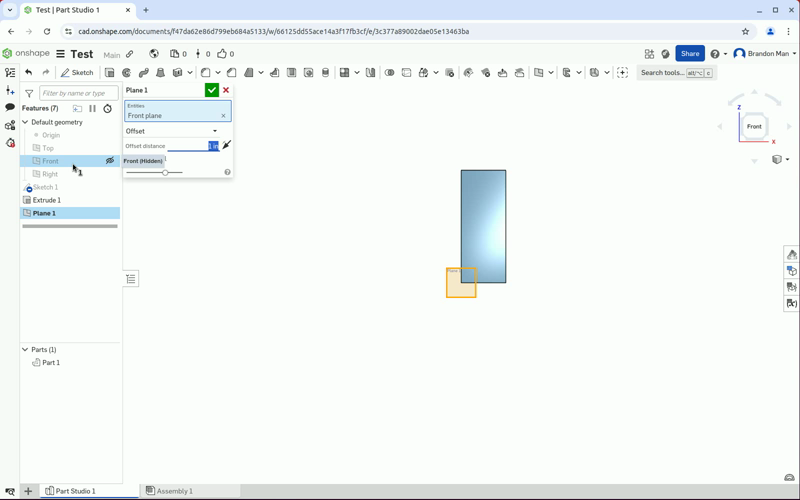
text(6.994)
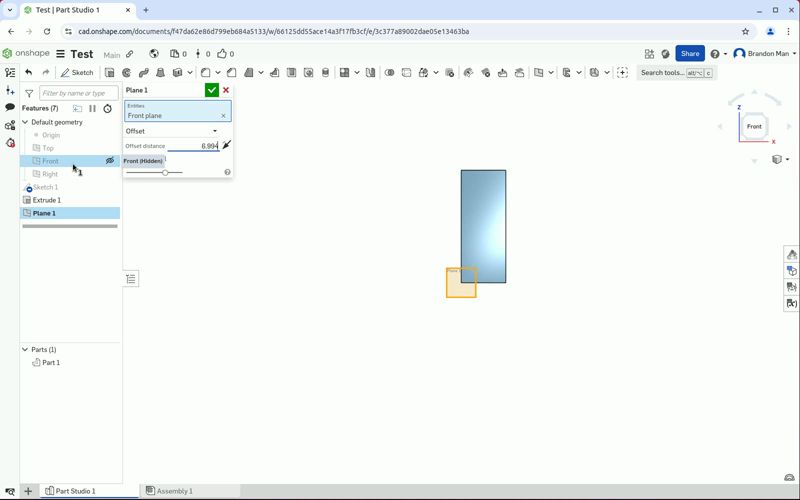
key(enter, 2)
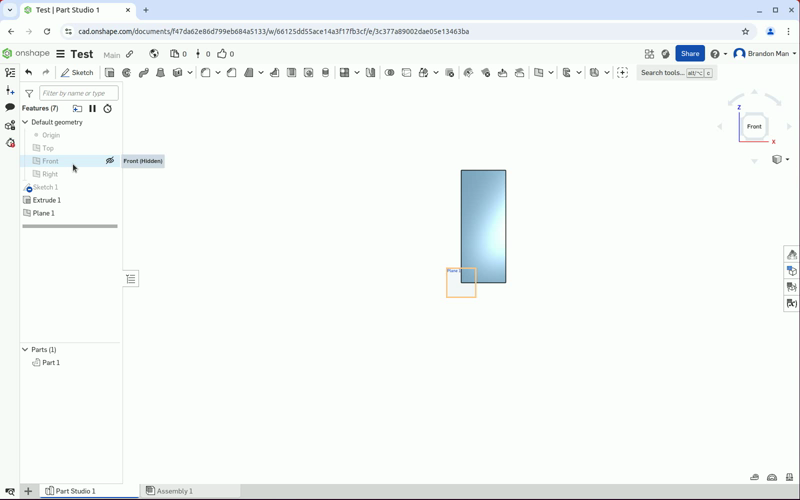
key(shift+s)
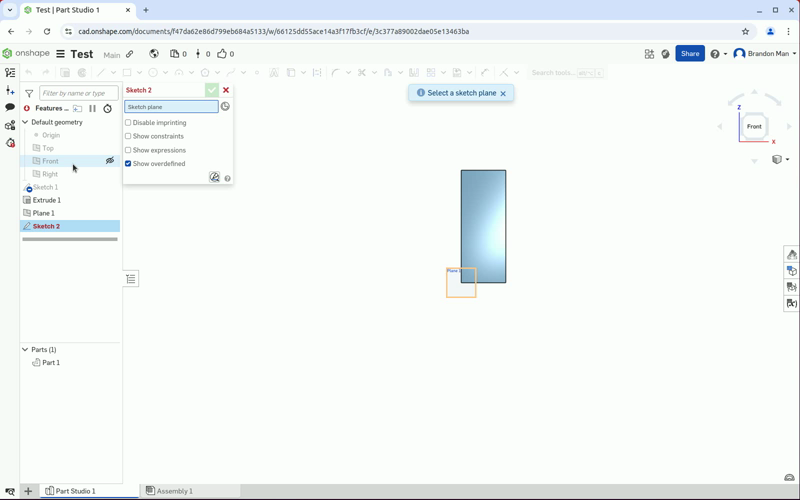
mouse_move(73, 215)
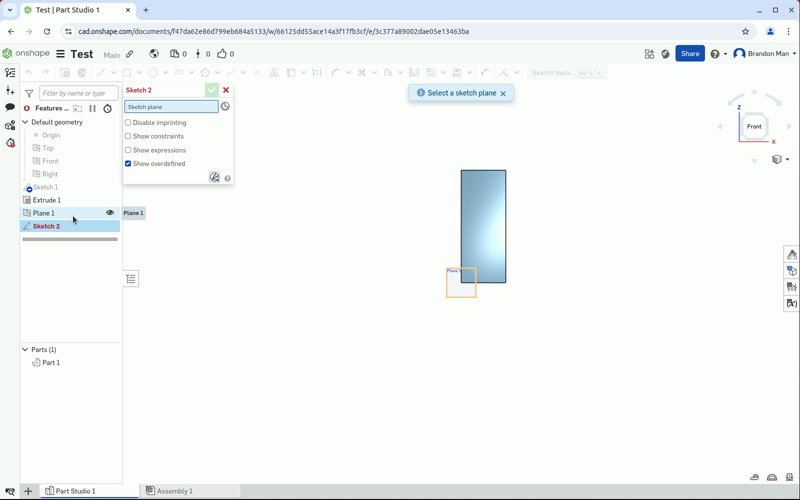
click(73, 215)
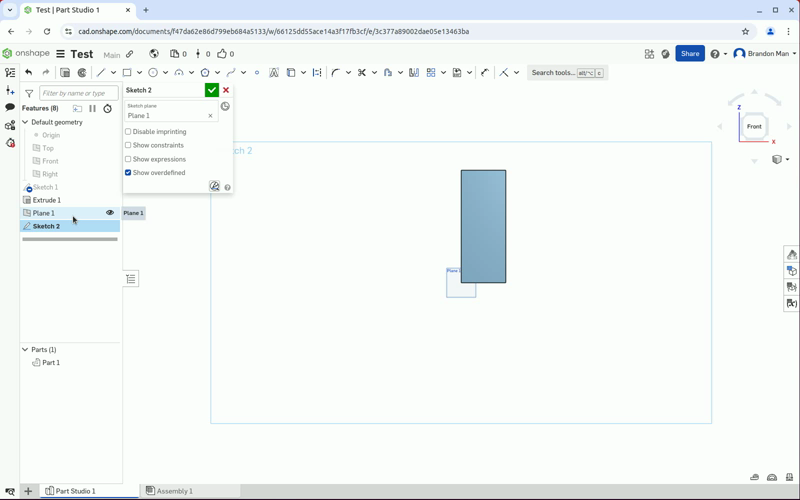
mouse_move(73, 352)
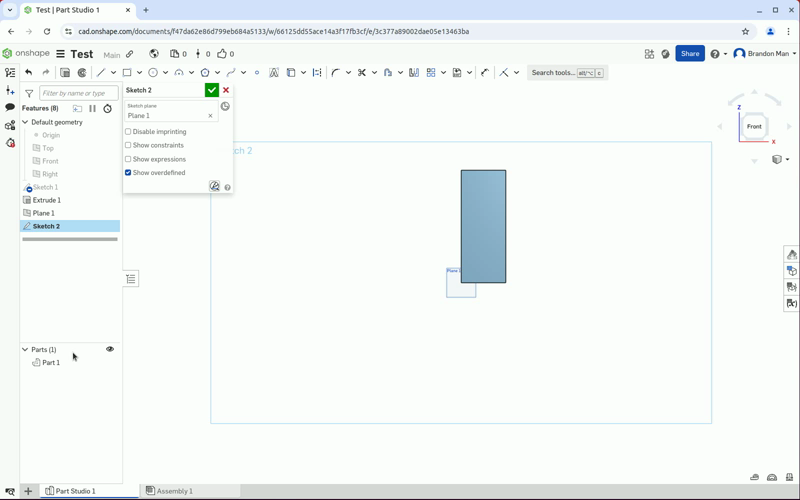
key(y)
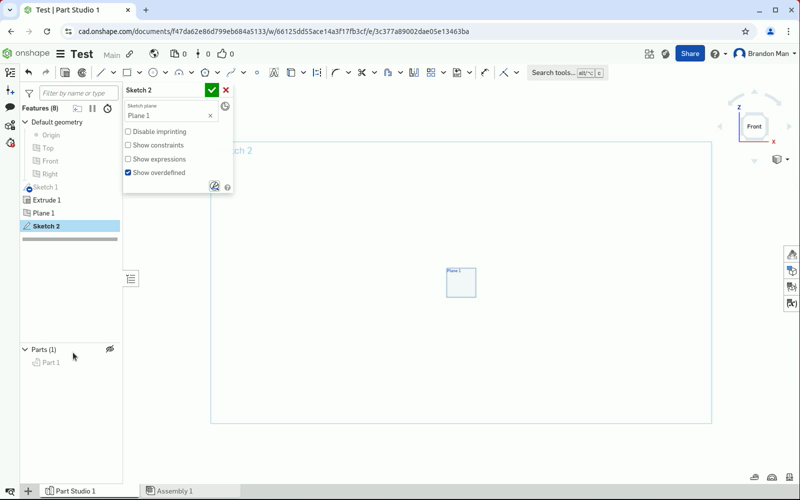
key(l)
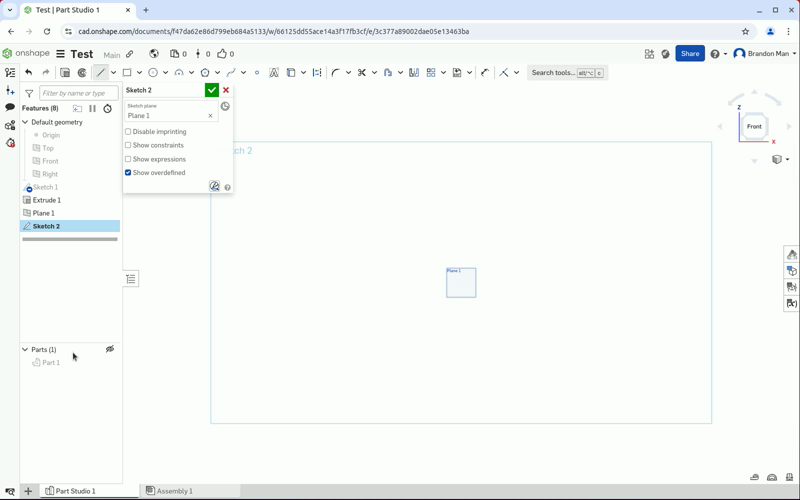
key_down(shift)
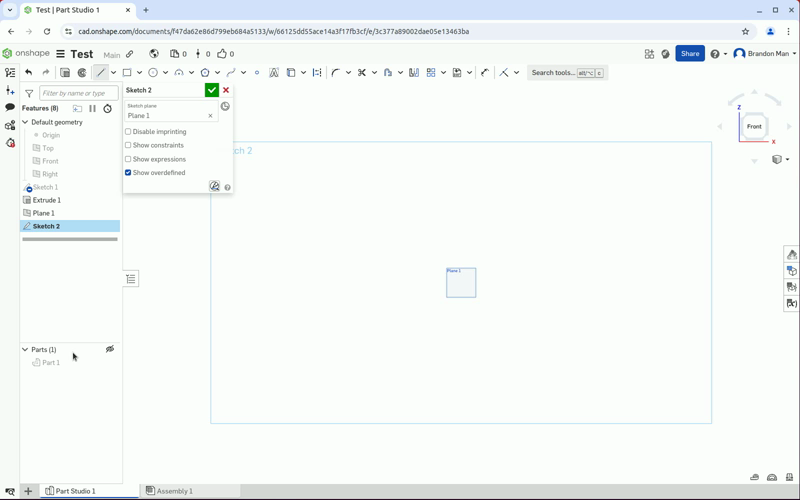
mouse_move(463, 282)
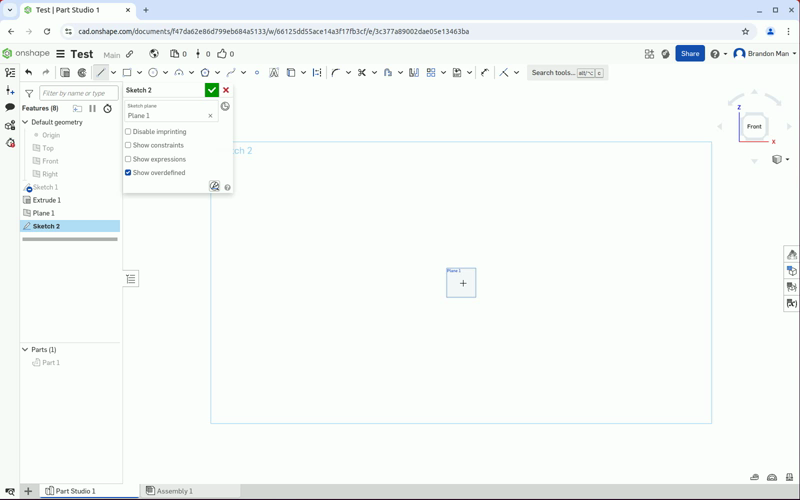
click(463, 282)
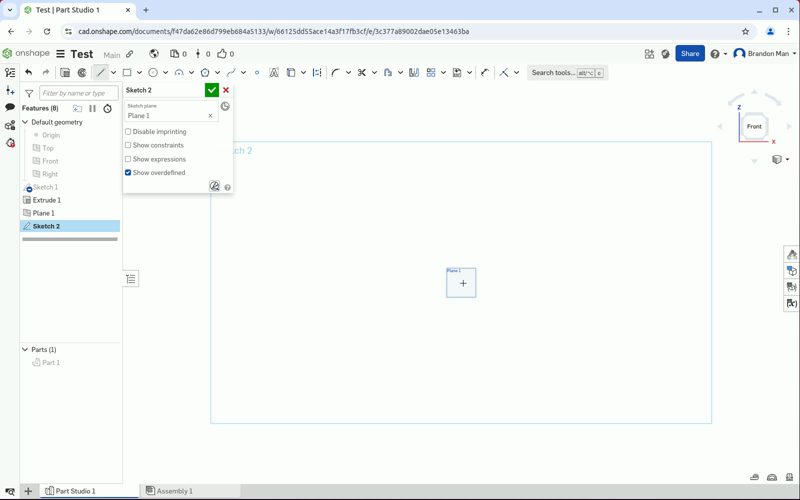
key_up(shift)
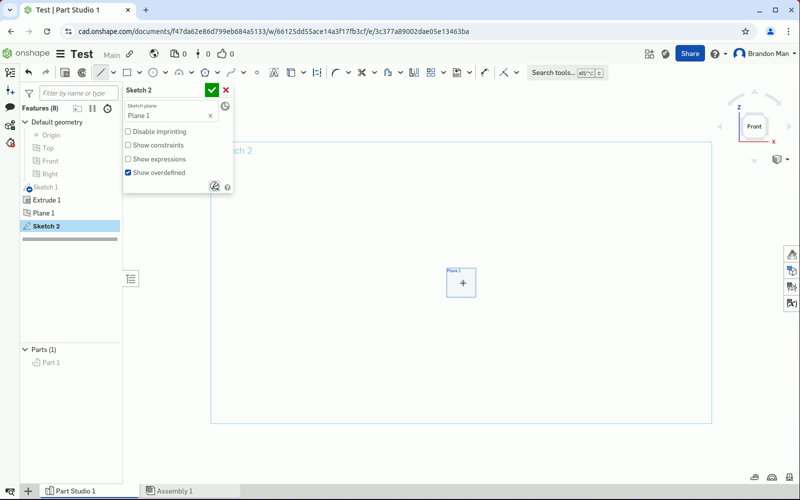
key_down(shift)
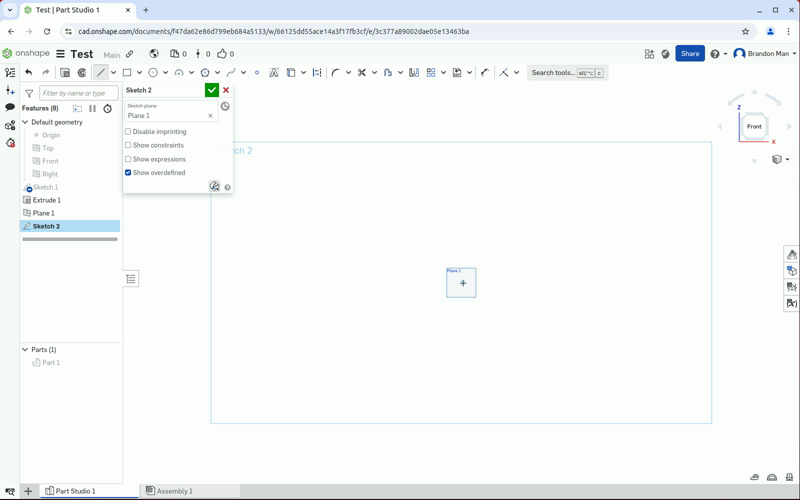
mouse_move(493, 282)
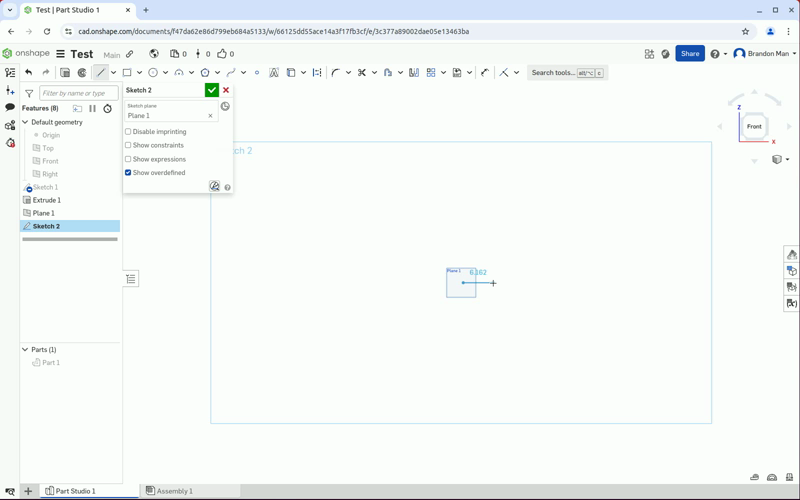
mouse_move(504, 282)
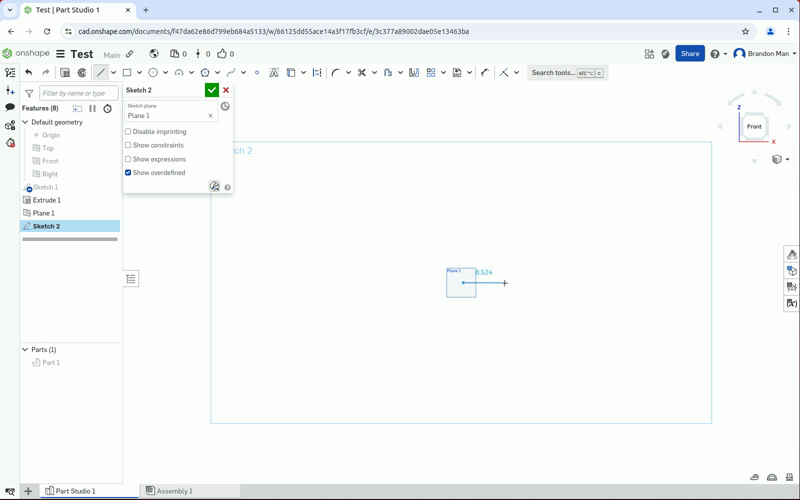
click(504, 282)
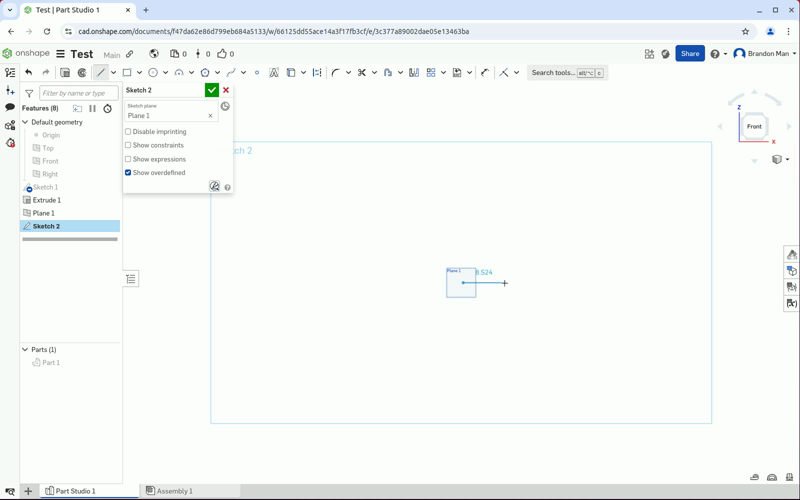
key_up(shift)
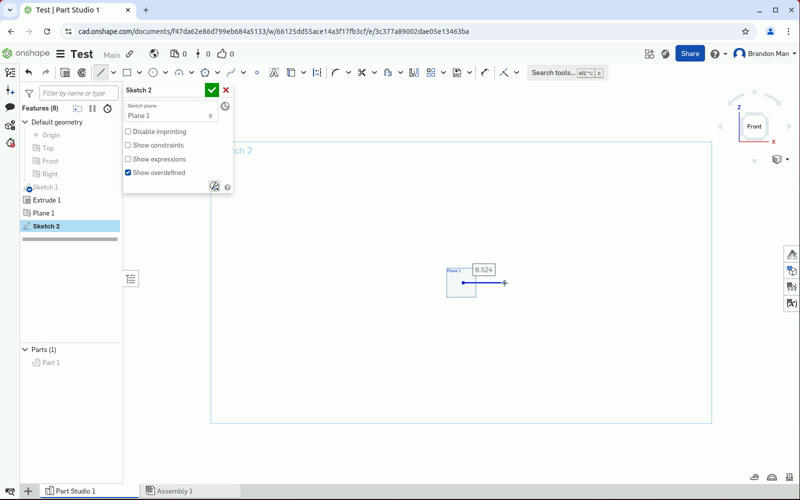
key_down(shift)
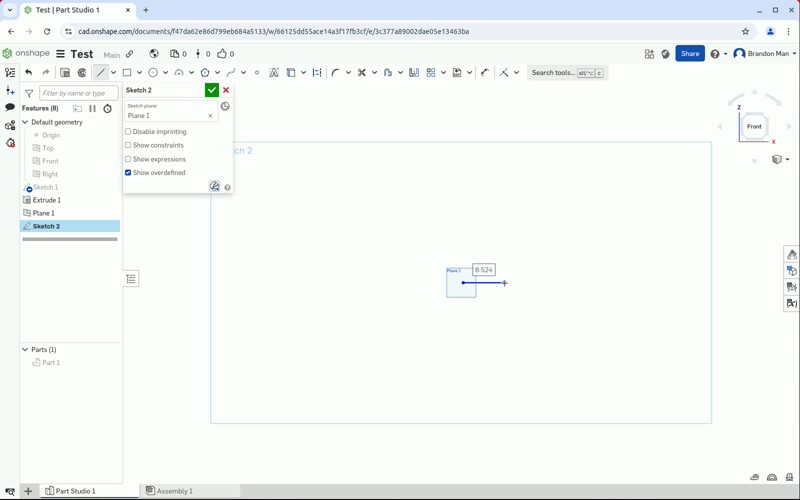
mouse_move(504, 193)
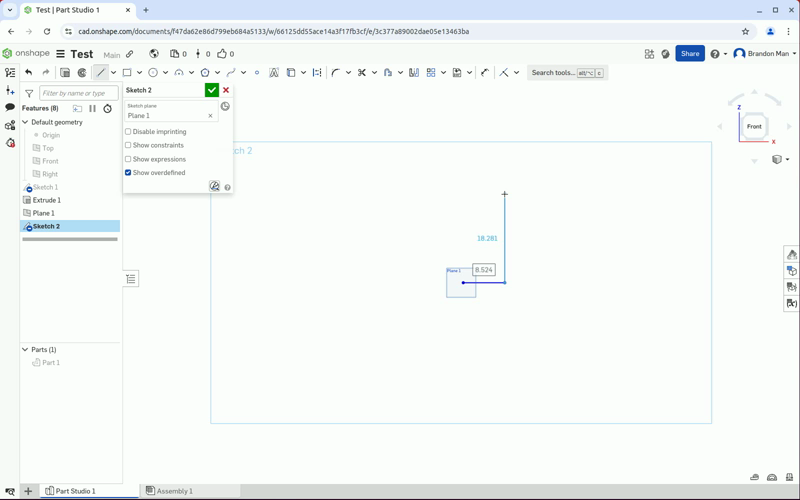
click(504, 193)
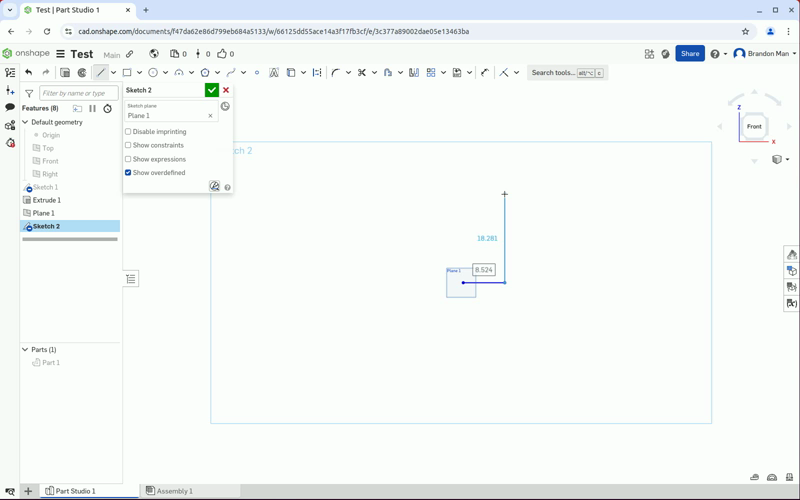
key_up(shift)
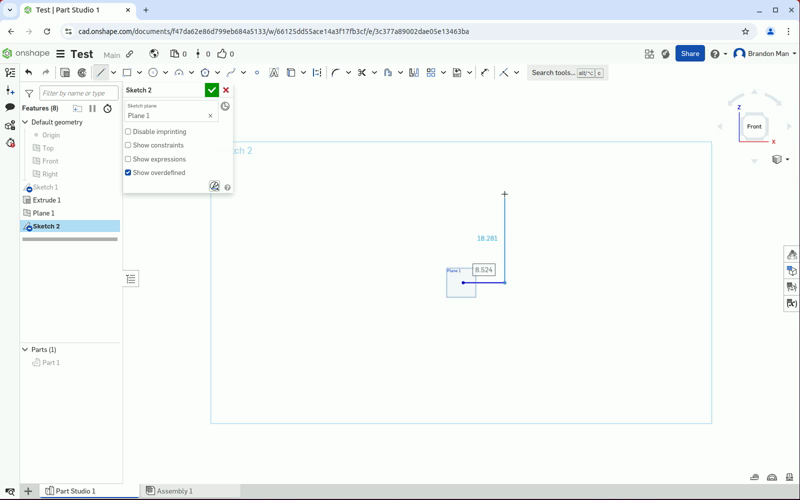
key_down(shift)
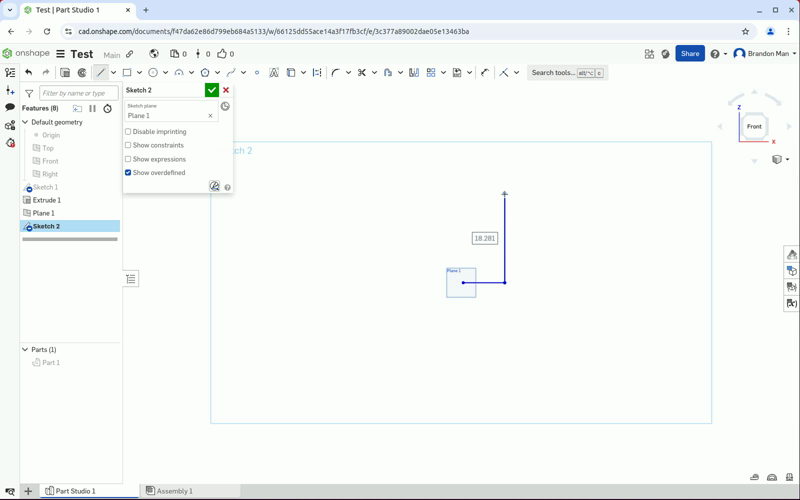
mouse_move(534, 193)
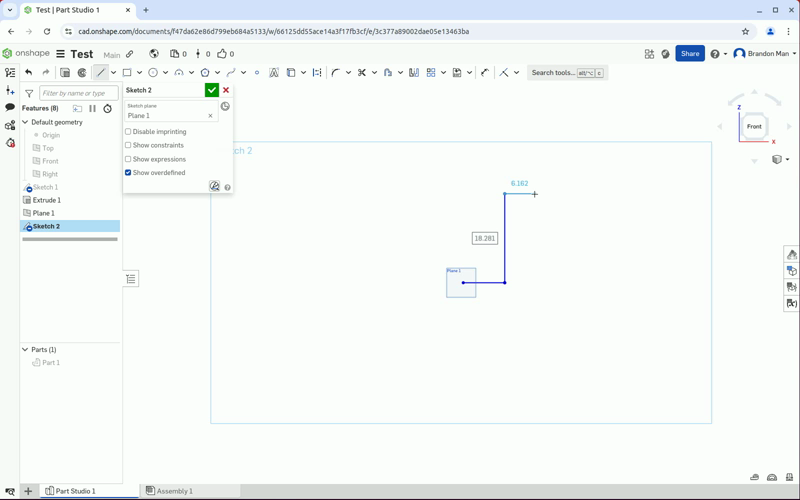
mouse_move(463, 193)
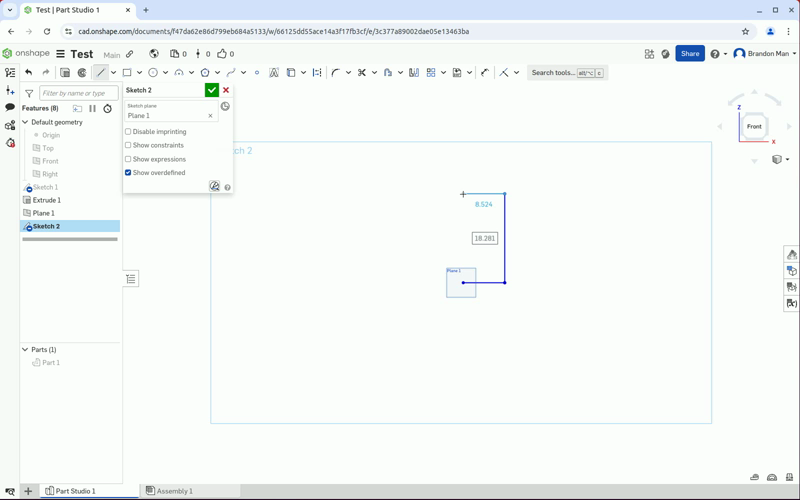
click(463, 193)
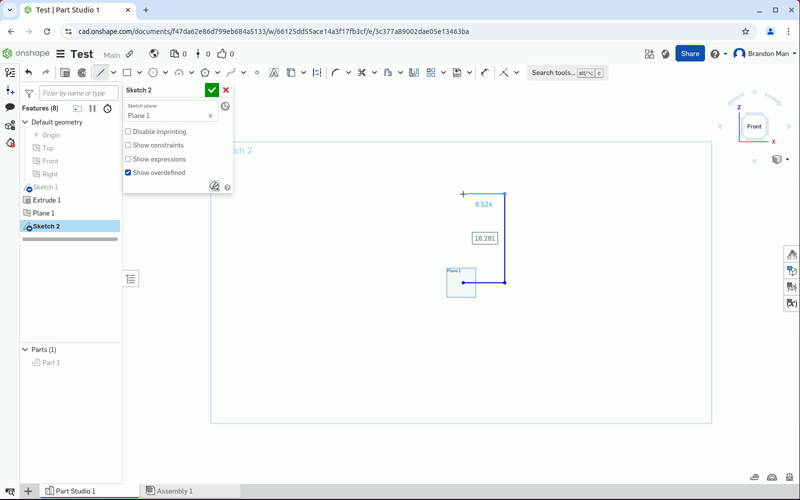
key_up(shift)
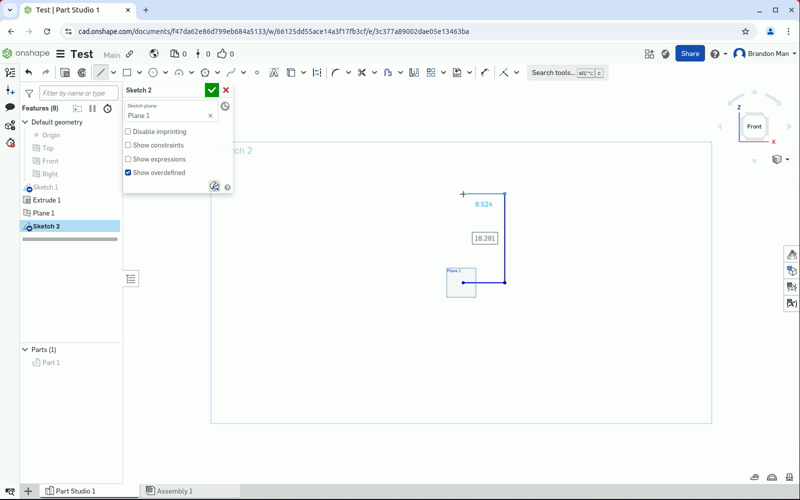
key_down(shift)
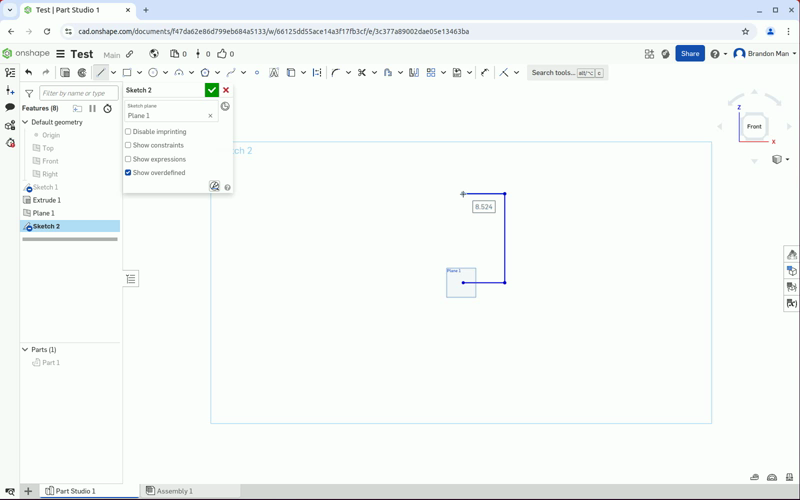
mouse_move(463, 282)
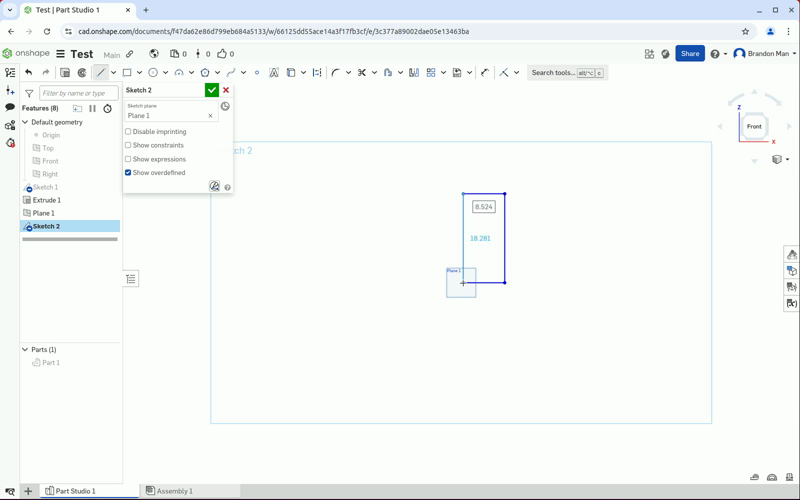
key_up(shift)
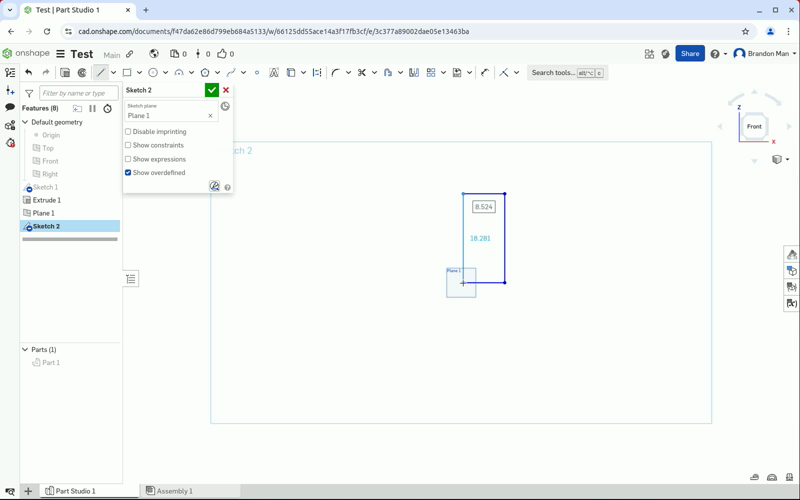
click(463, 282)
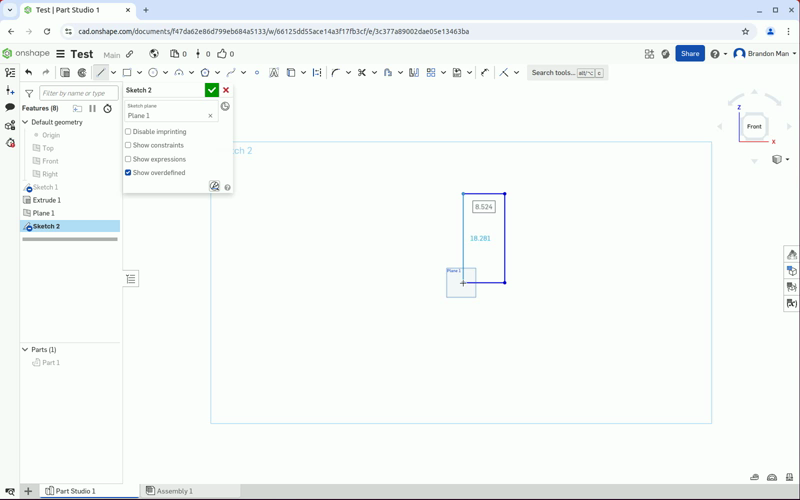
key(esc)
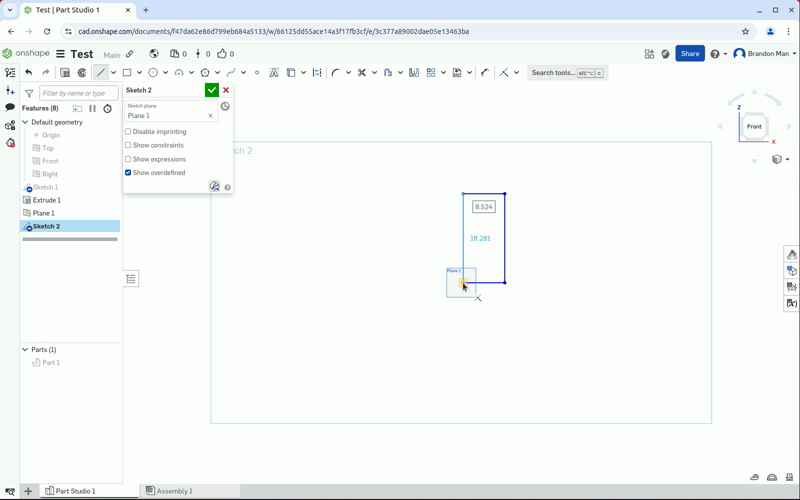
mouse_move(477, 261)
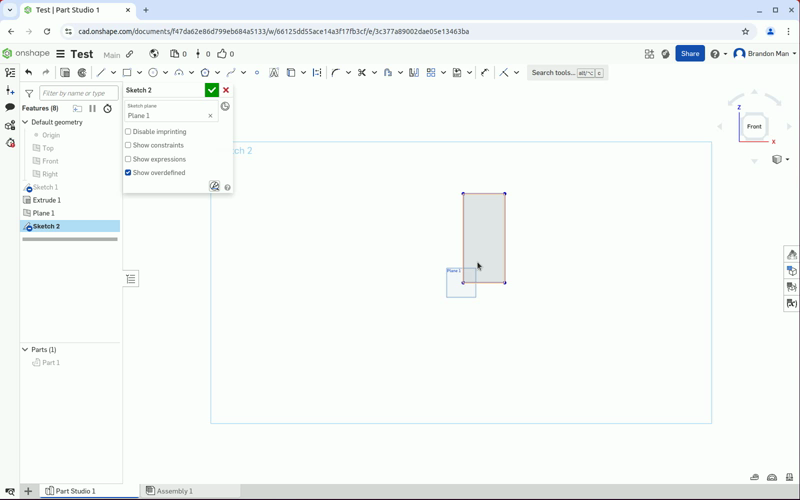
click(477, 261)
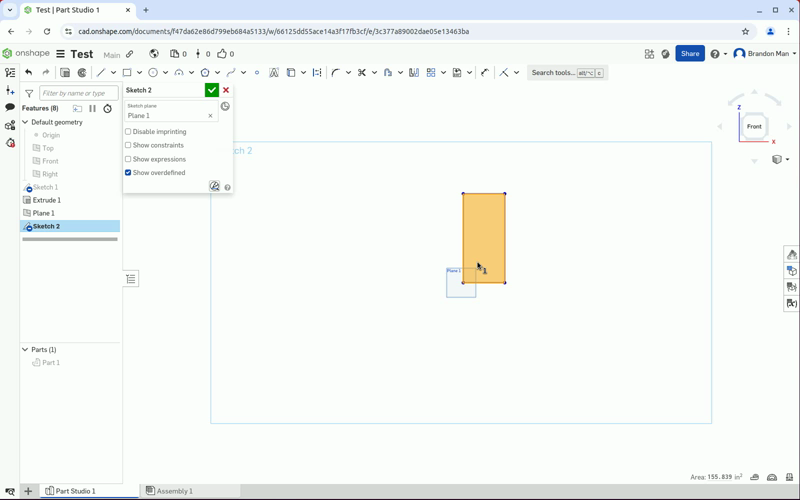
mouse_move(73, 352)
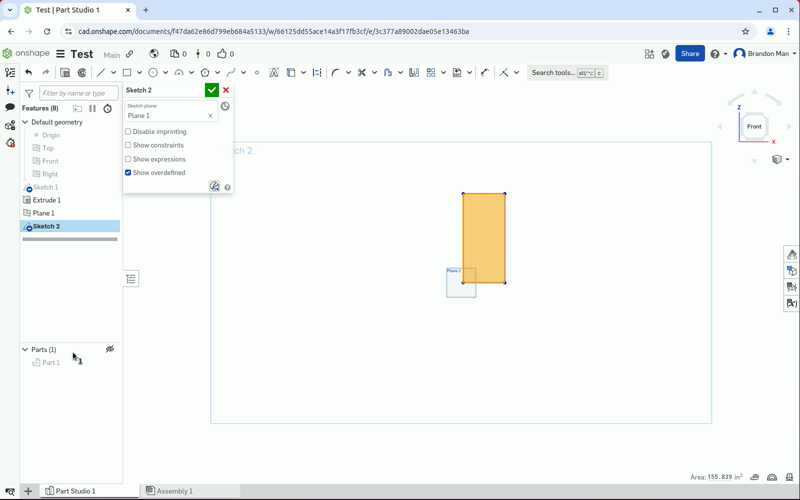
key(shift+y)
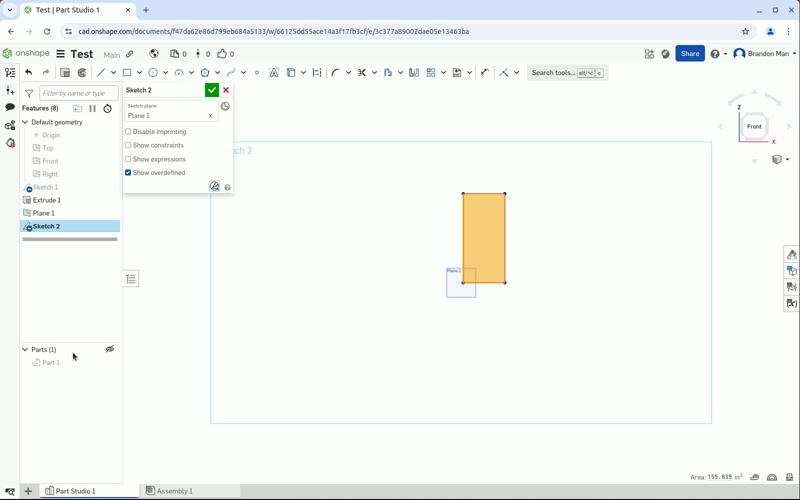
key(shift+e)
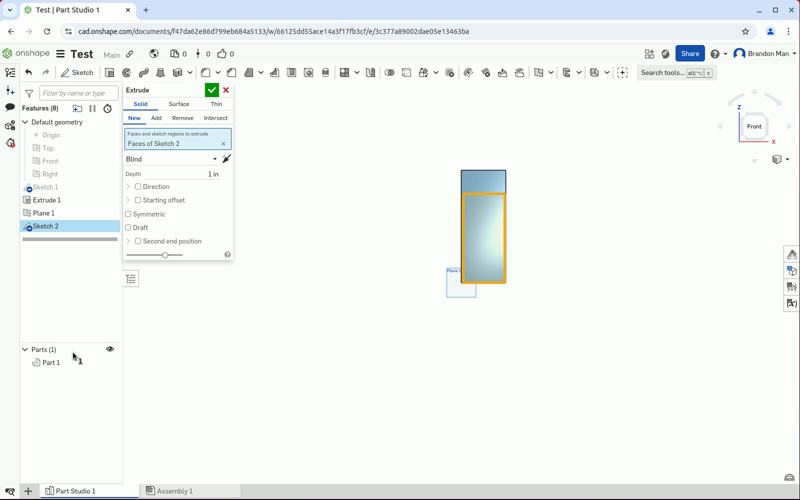
mouse_move(143, 106)
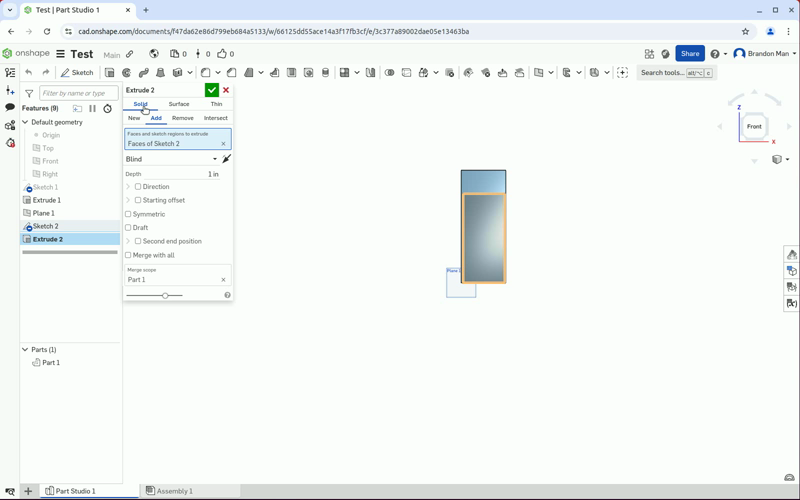
click(143, 106)
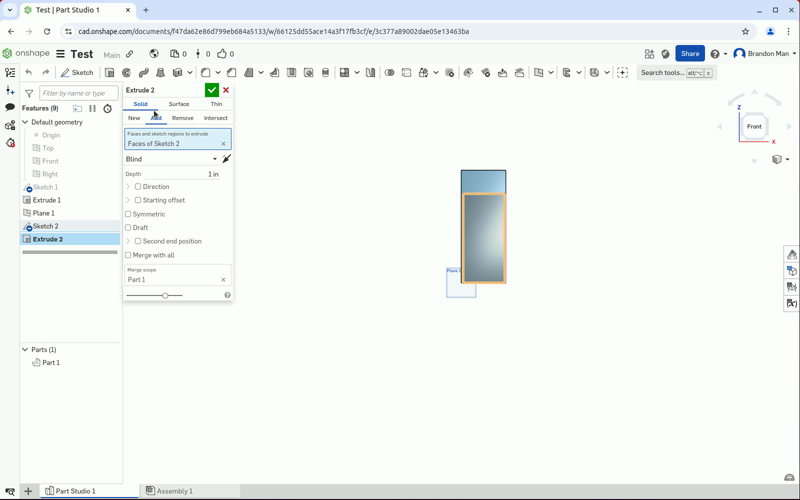
mouse_move(186, 120)
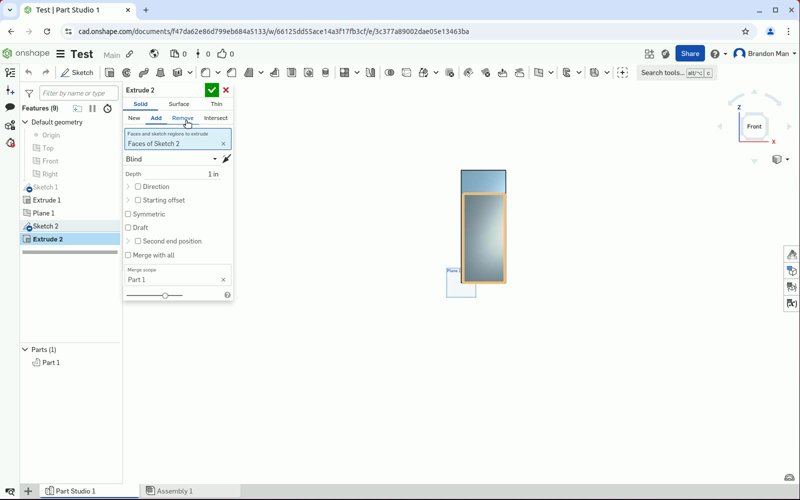
click(186, 120)
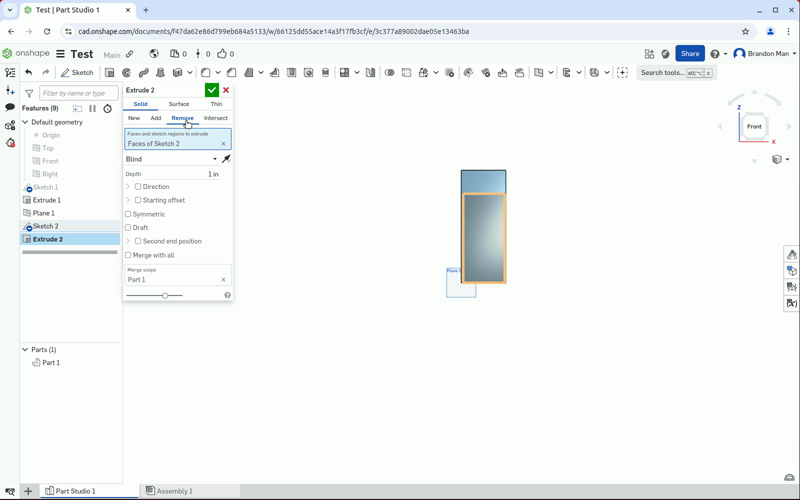
key(tab, 4)
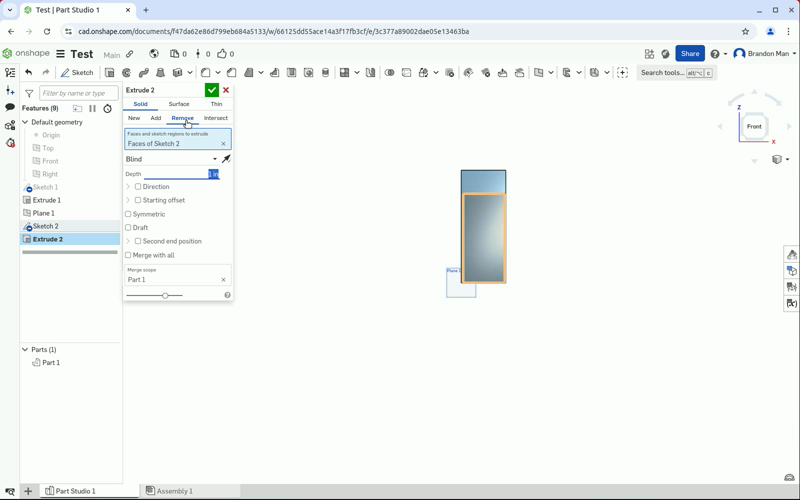
text(6.981)
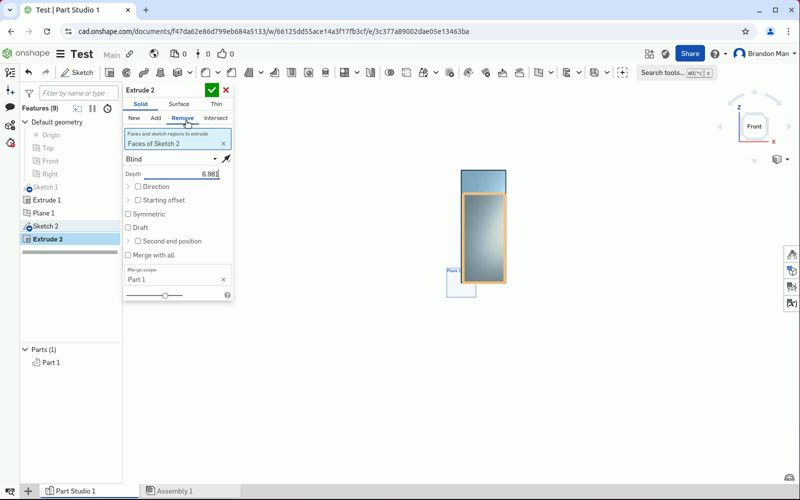
key(tab, 6)
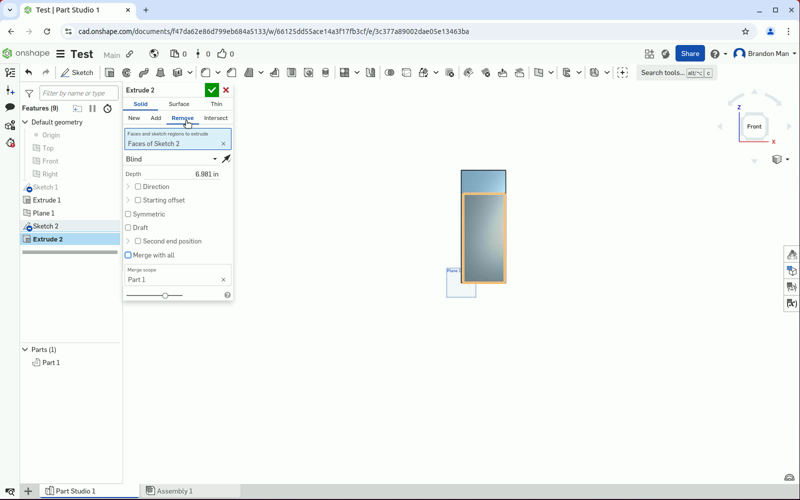
key(space)
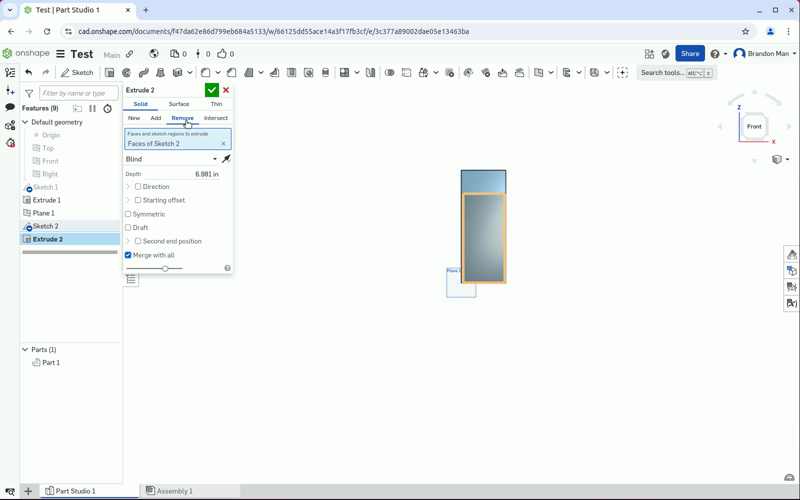
key(enter)
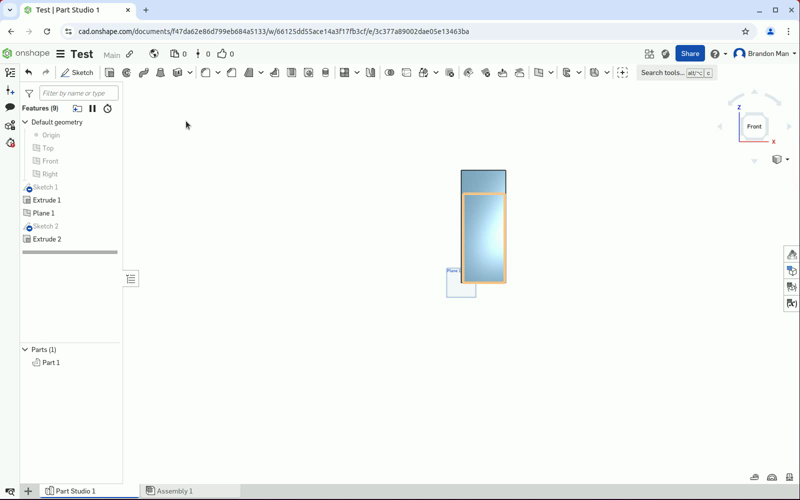
key(shift+h)
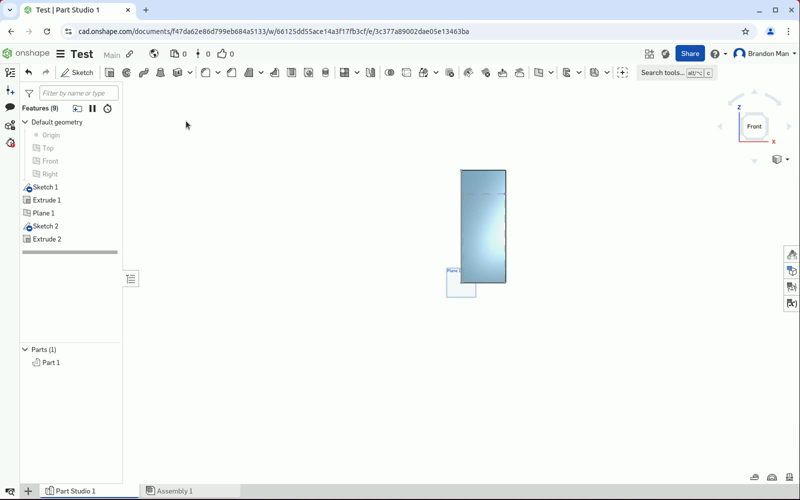
key(shift+h)
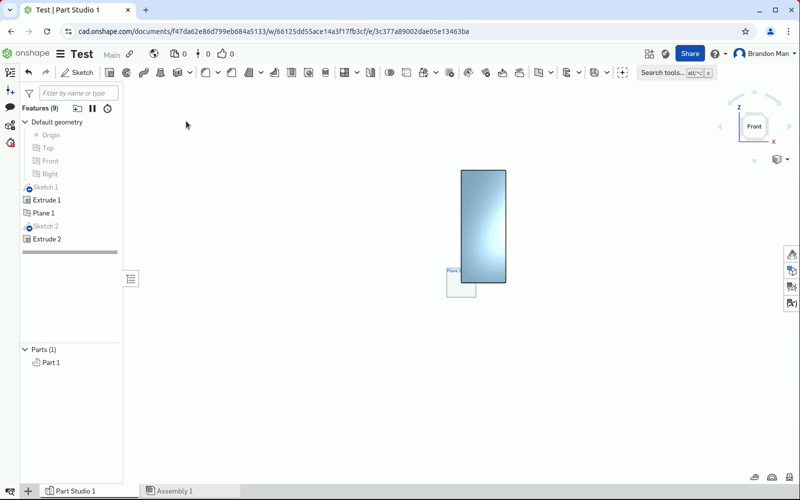
mouse_move(73, 189)
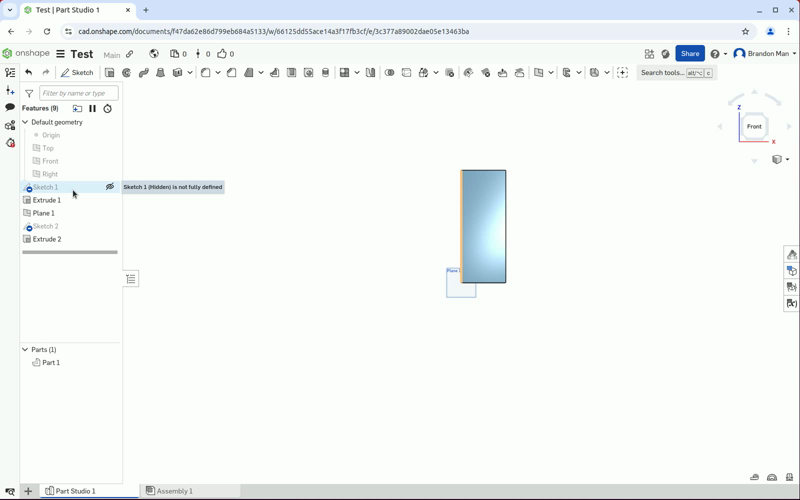
click(73, 189)
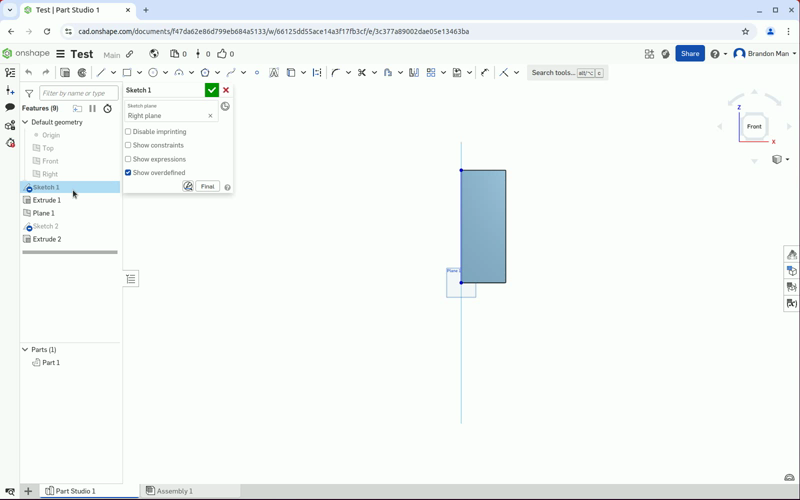
mouse_move(229, 92)
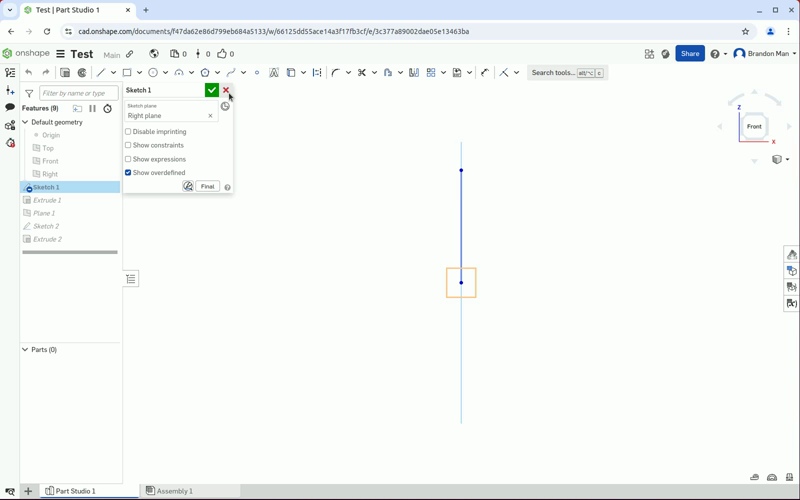
click(229, 92)
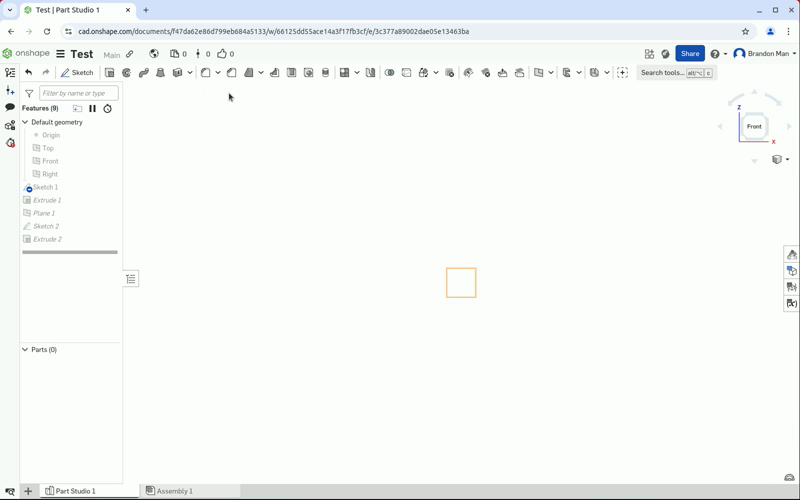
key(shift+s)
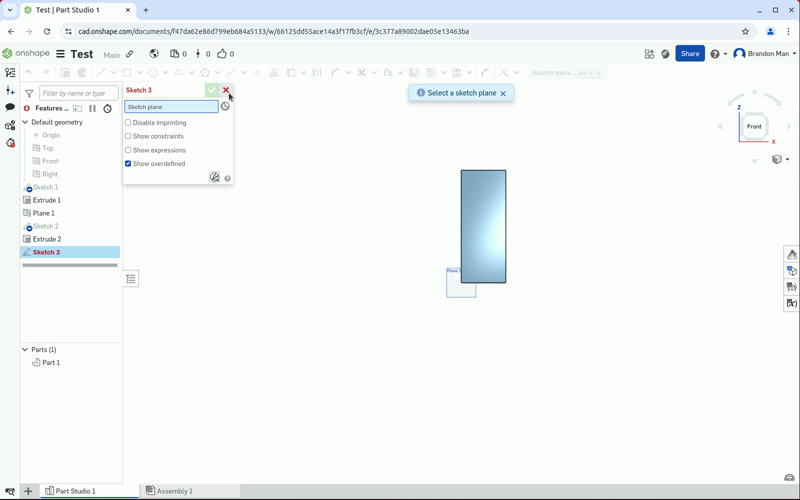
mouse_move(73, 215)
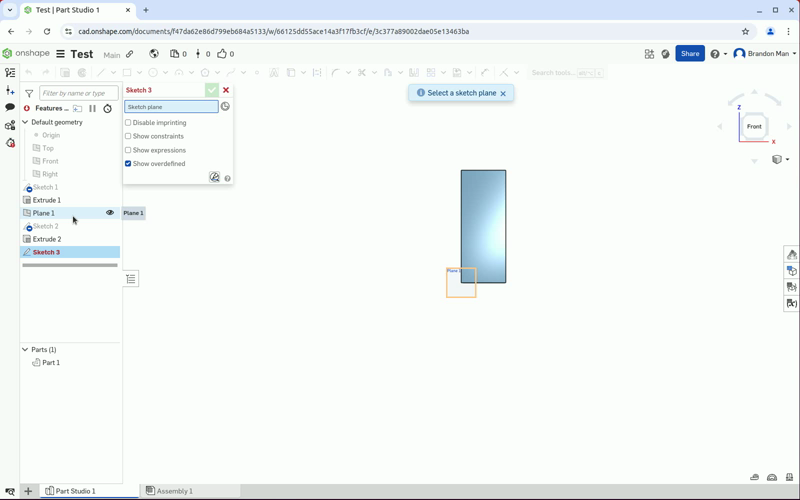
click(73, 215)
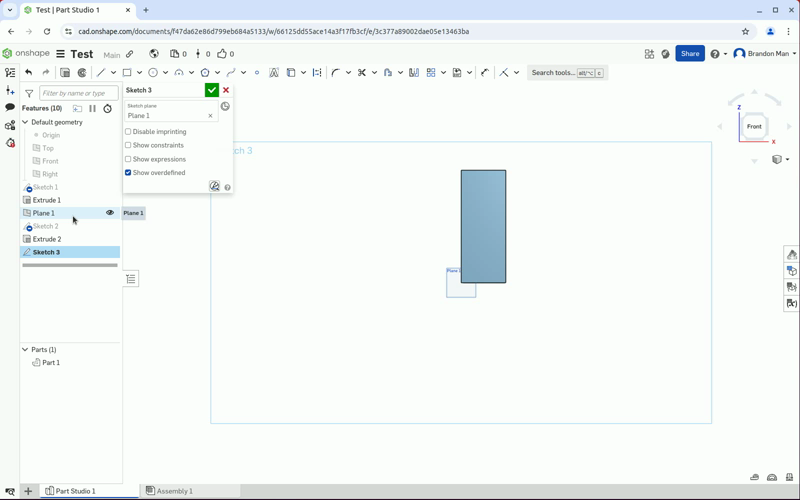
mouse_move(73, 352)
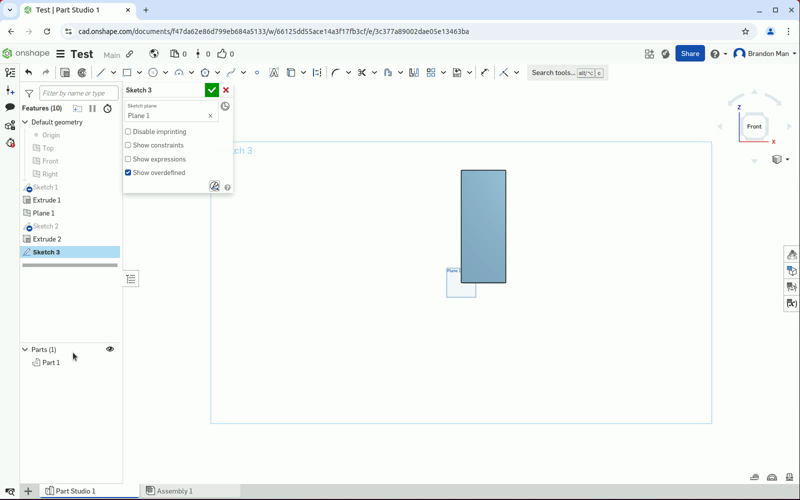
key(y)
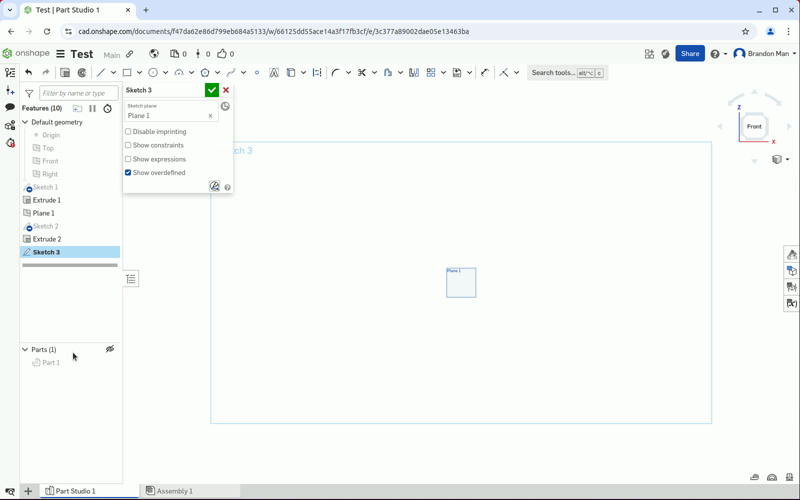
key(l)
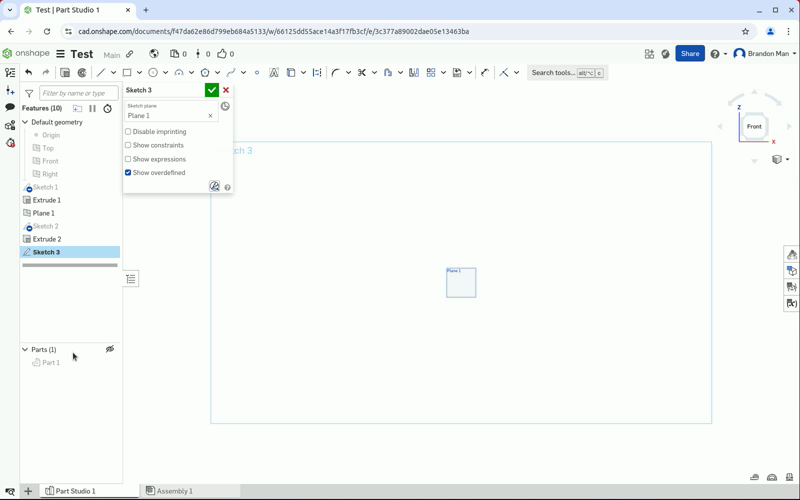
key_down(shift)
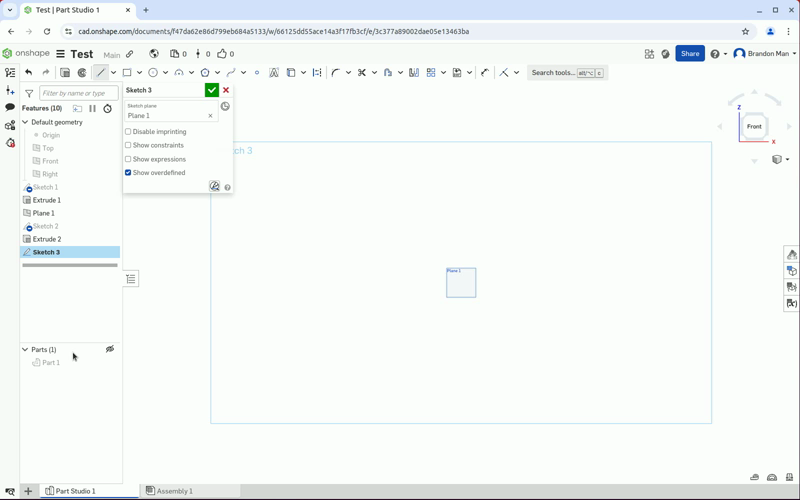
mouse_move(463, 192)
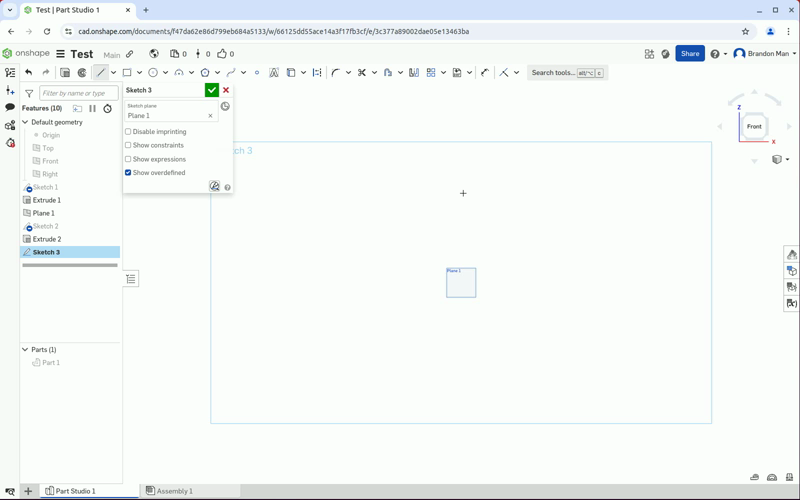
click(463, 192)
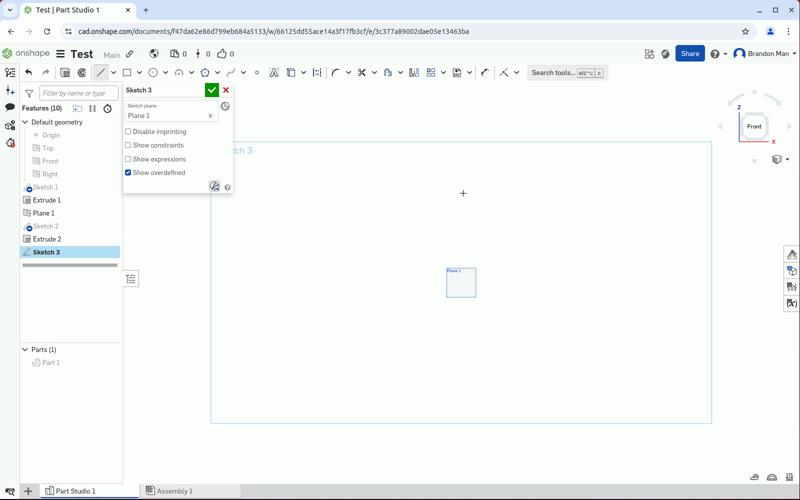
key_up(shift)
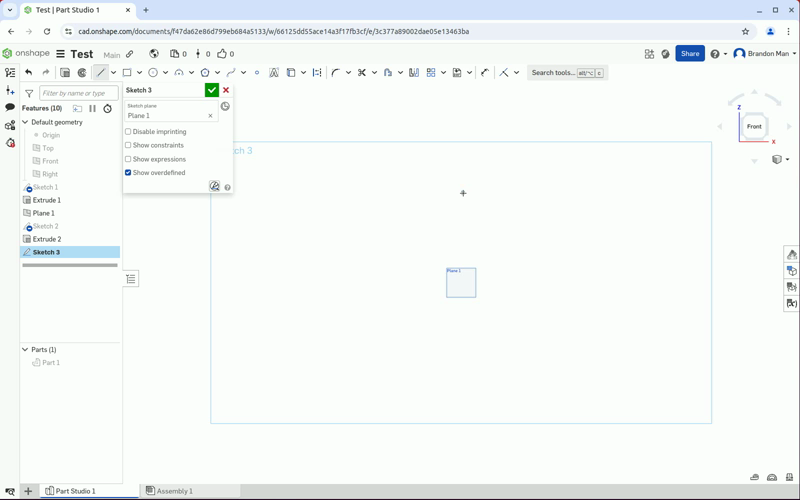
key_down(shift)
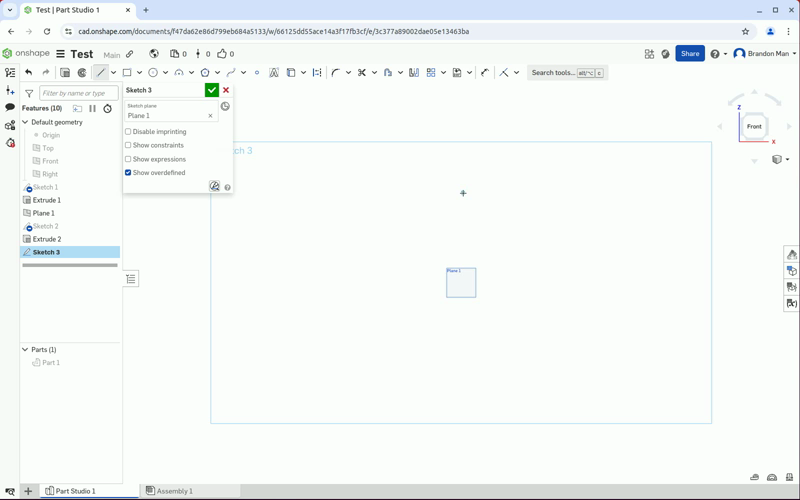
mouse_move(493, 192)
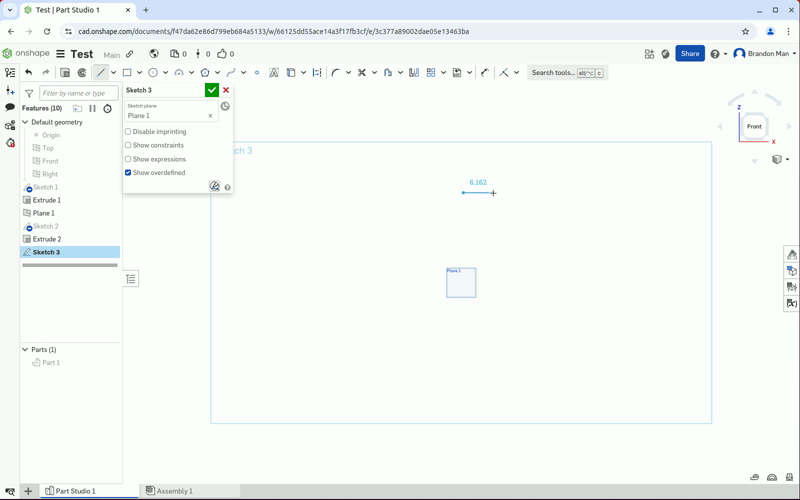
mouse_move(504, 192)
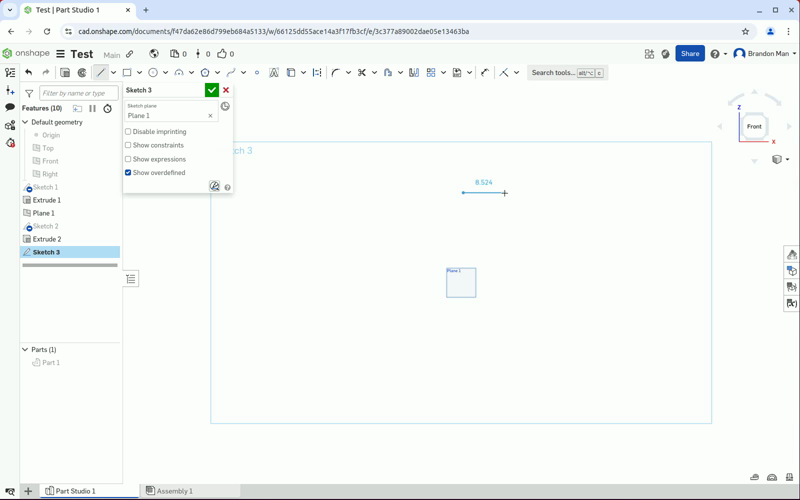
click(504, 192)
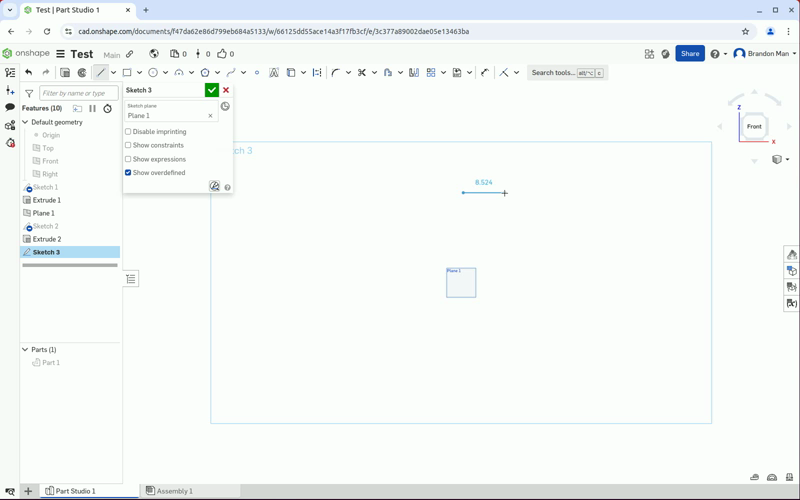
key_up(shift)
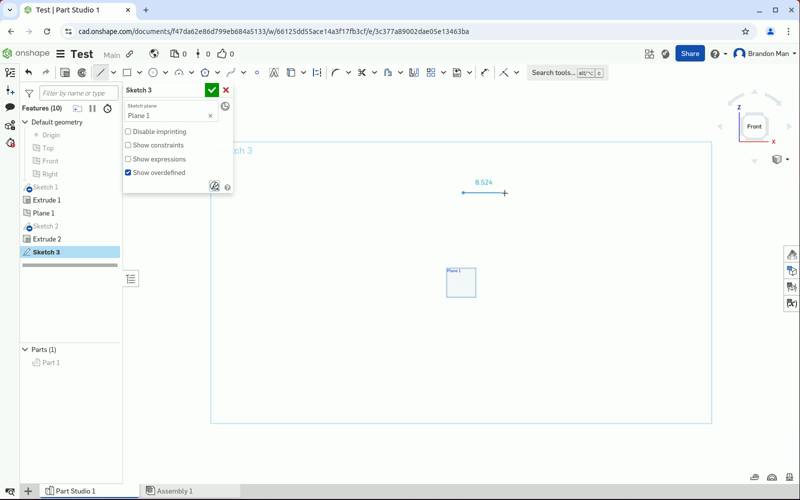
key_down(shift)
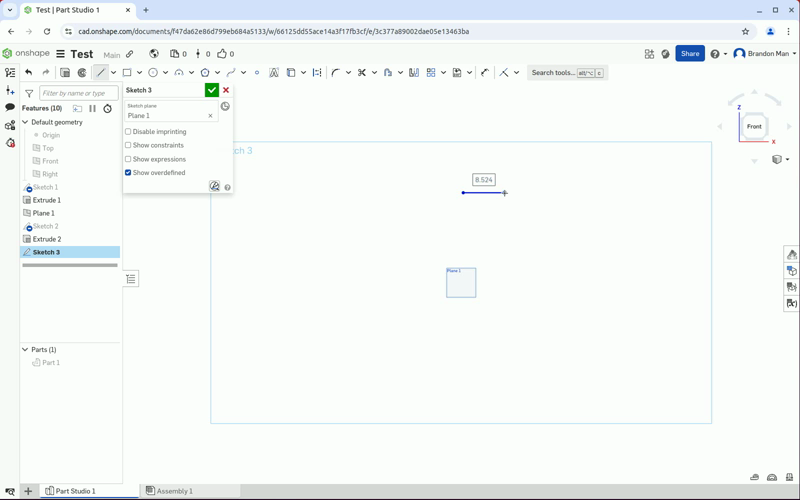
mouse_move(534, 192)
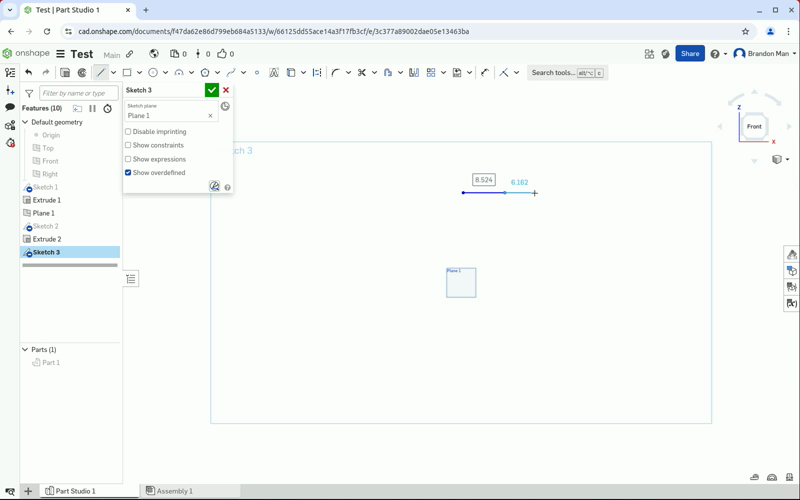
mouse_move(504, 172)
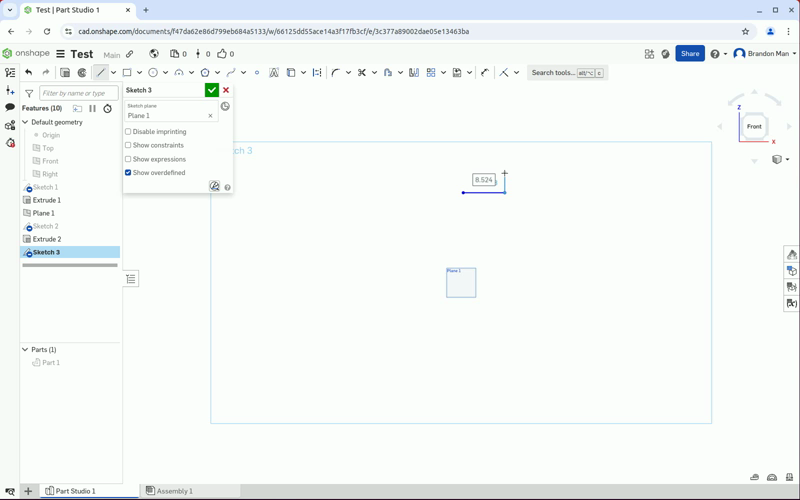
click(504, 172)
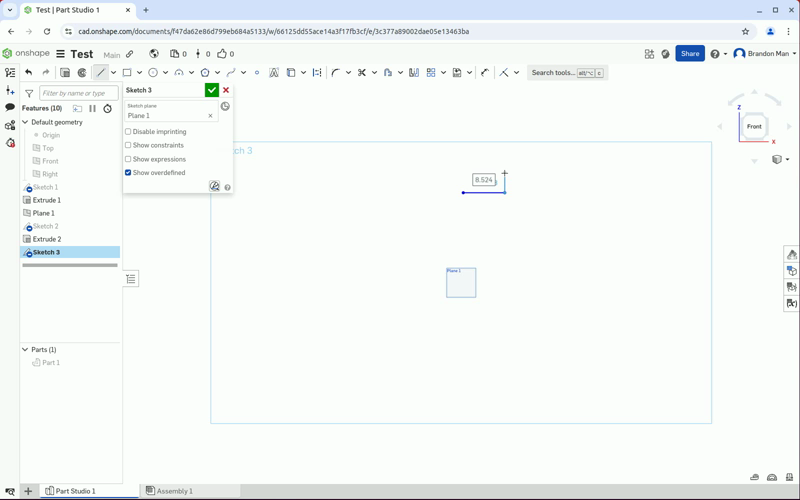
key_up(shift)
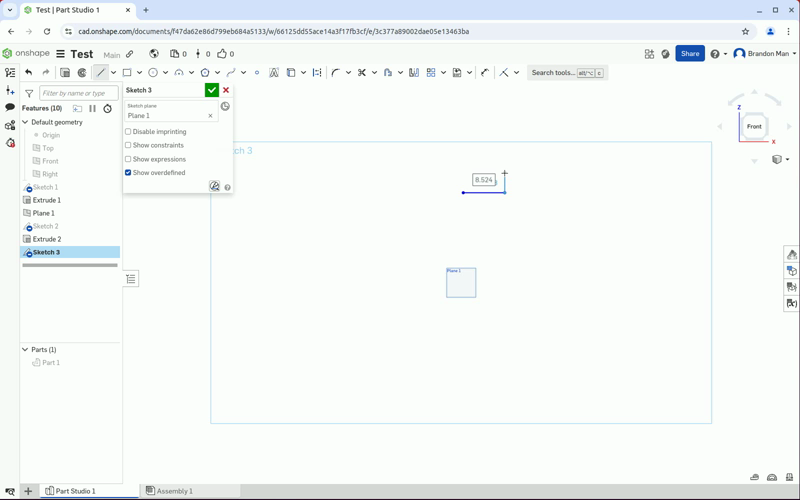
key_down(shift)
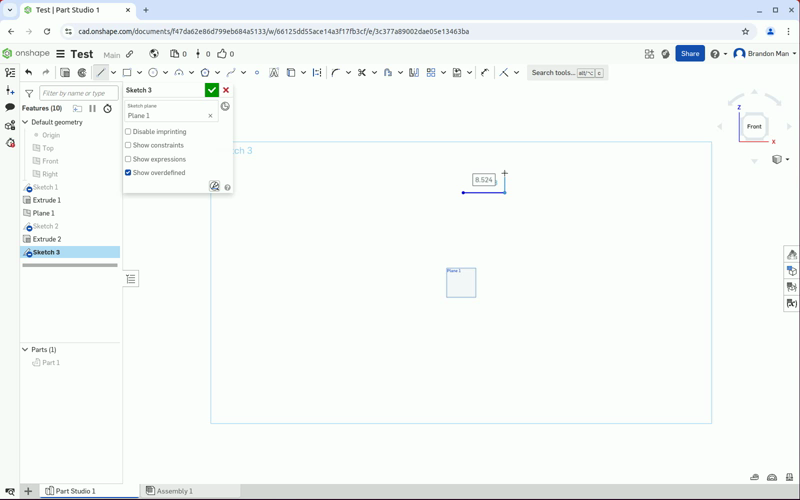
mouse_move(534, 172)
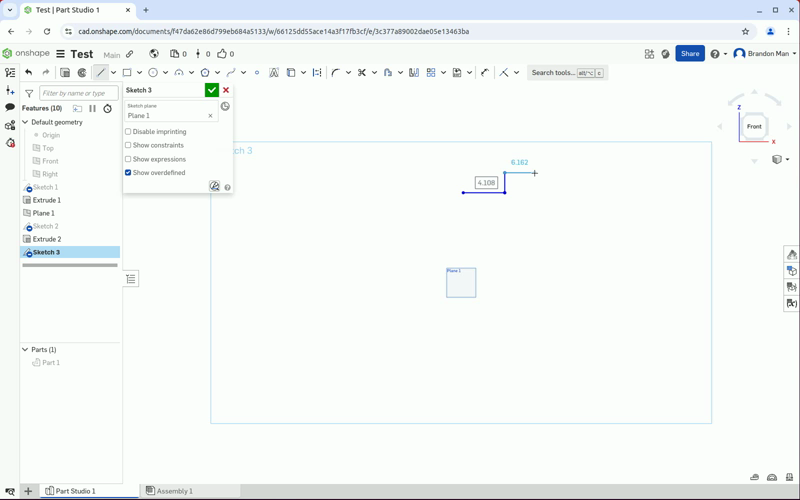
mouse_move(463, 172)
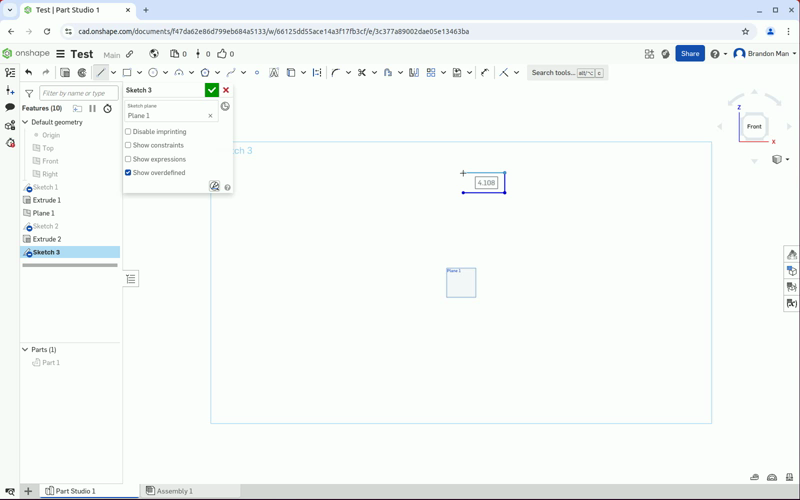
click(463, 172)
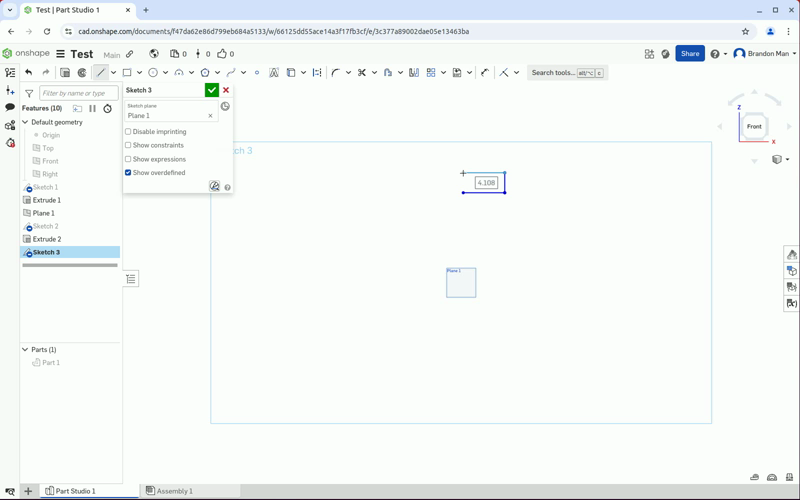
key_up(shift)
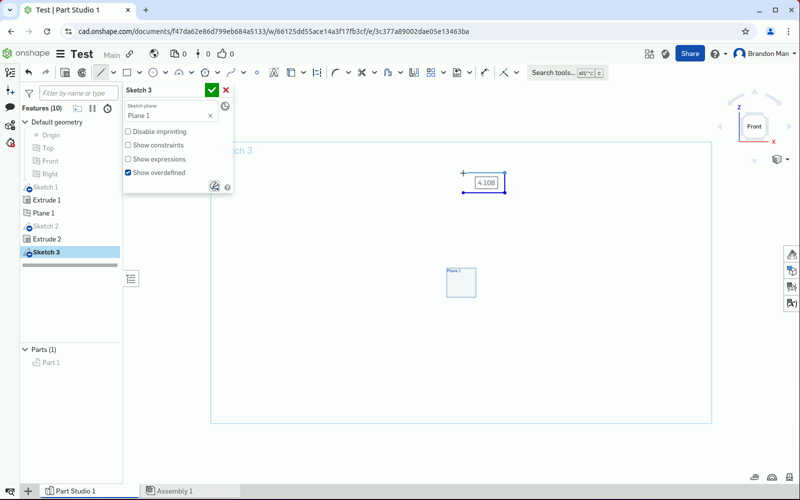
mouse_move(493, 172)
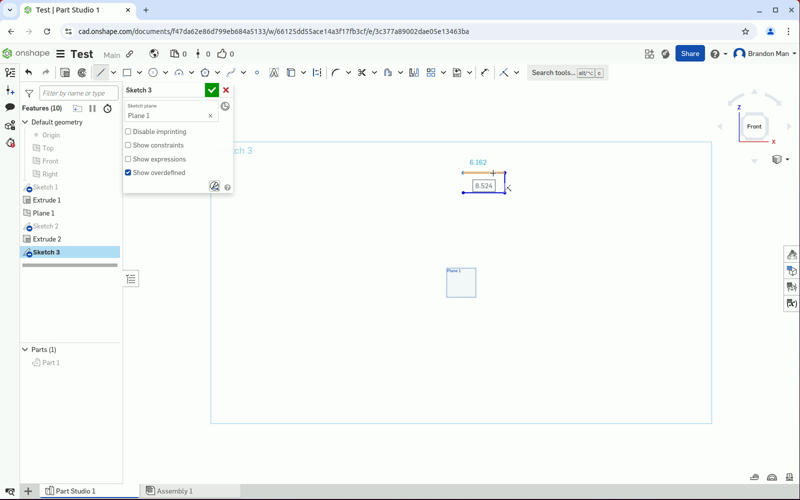
key_down(shift)
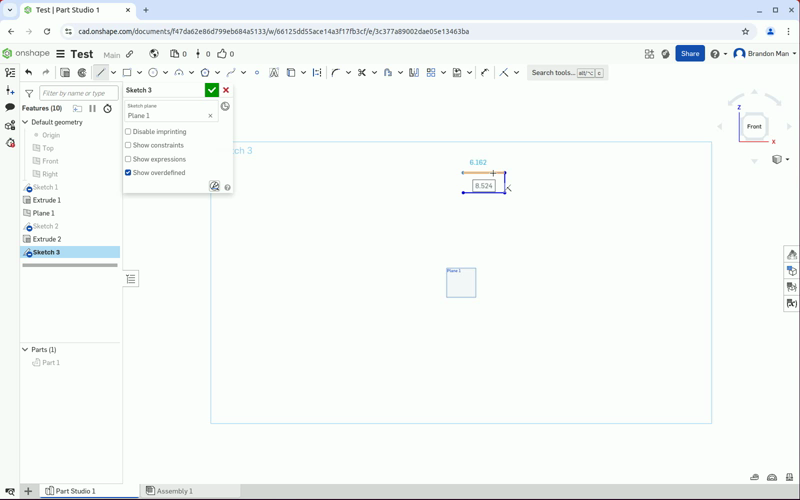
mouse_move(463, 192)
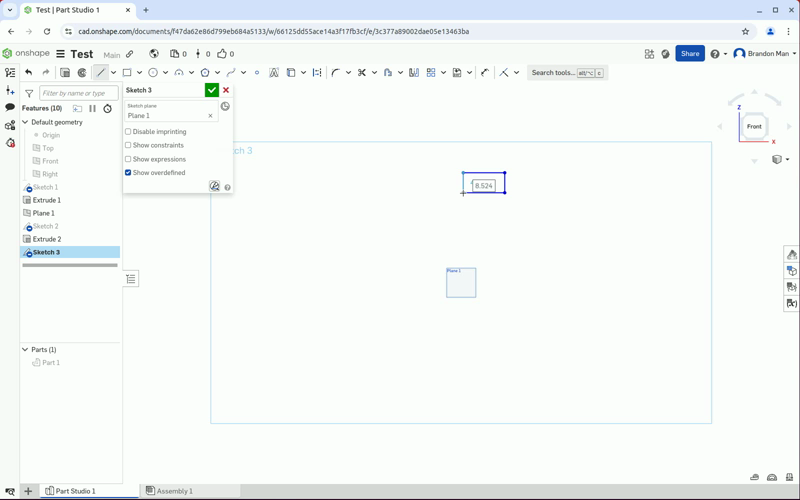
key_up(shift)
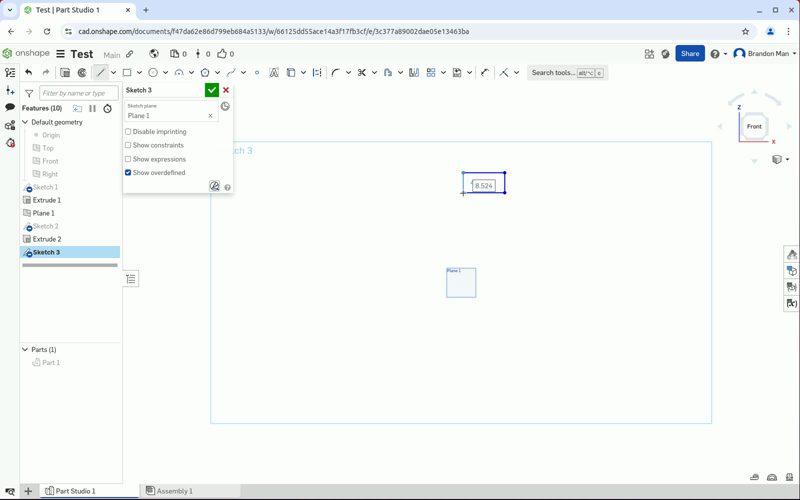
click(463, 192)
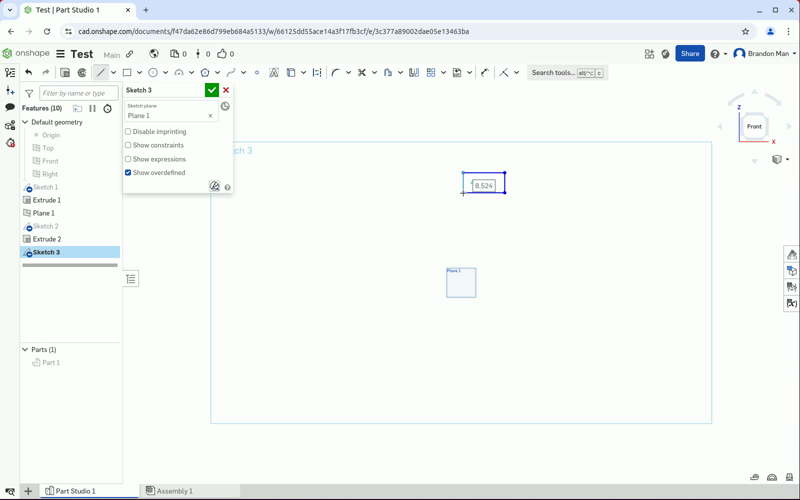
key(esc)
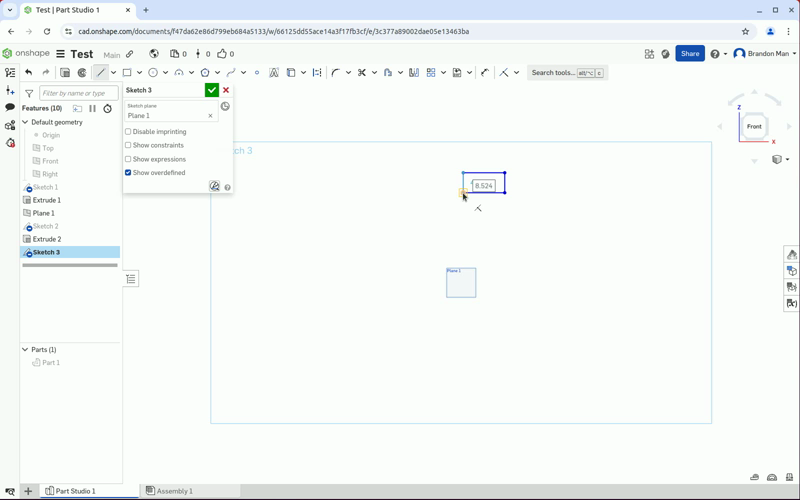
mouse_move(465, 178)
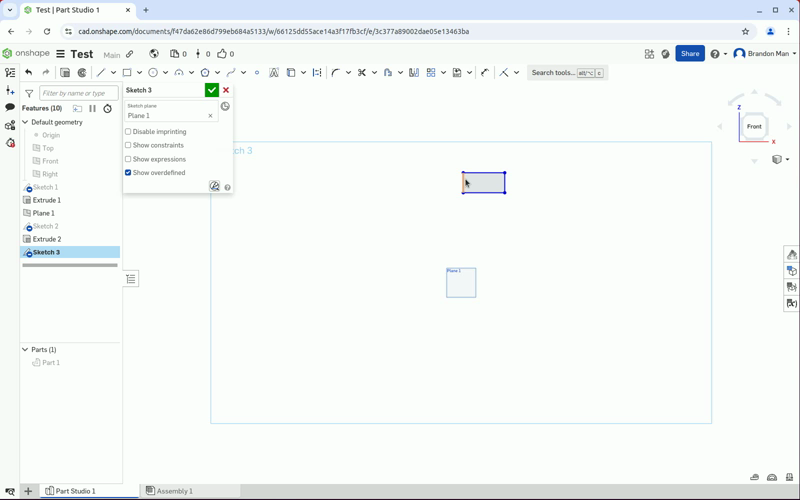
scroll(6)
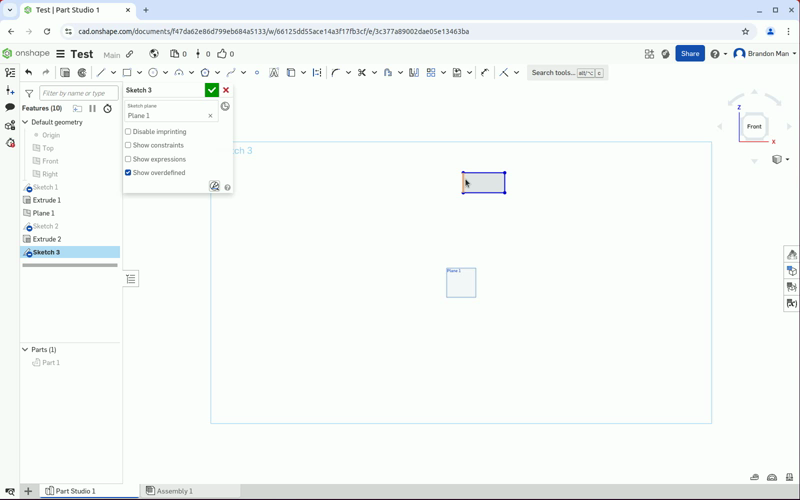
scroll(6)
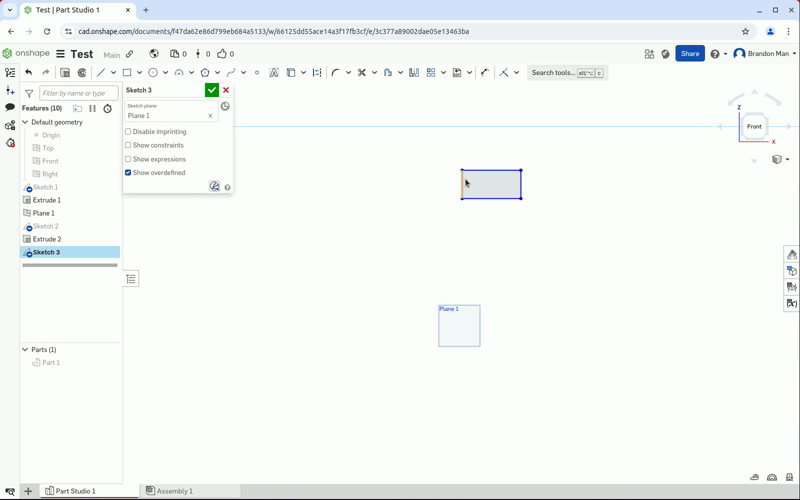
scroll(6)
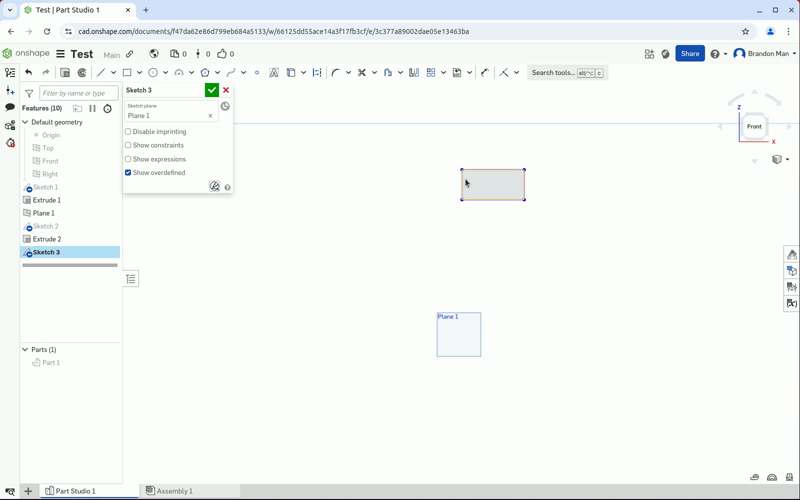
scroll(6)
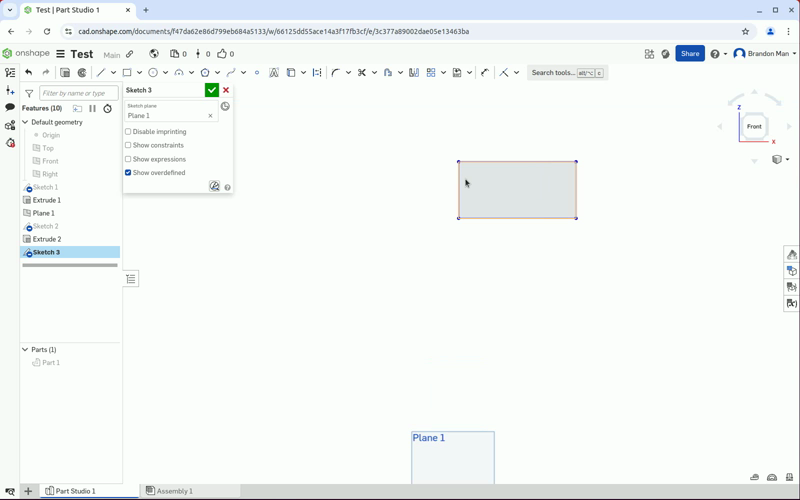
scroll(6)
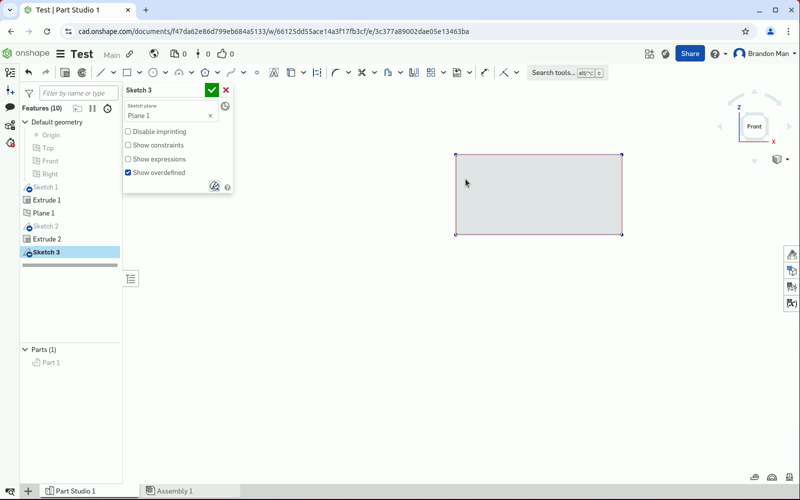
scroll(6)
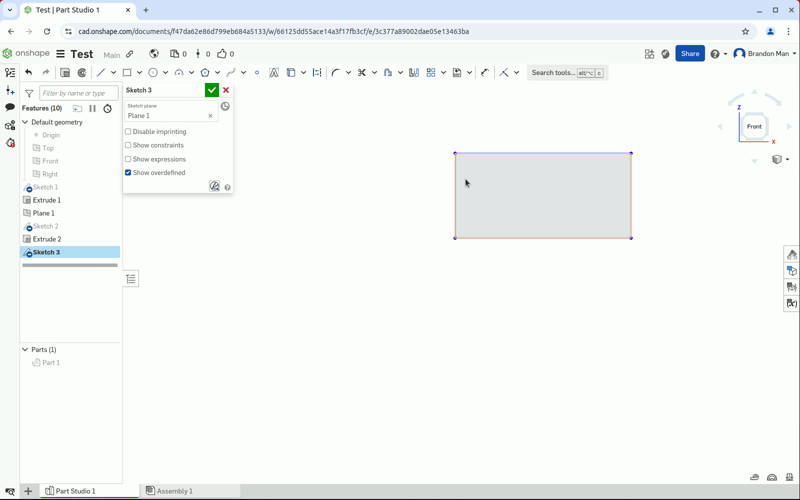
scroll(6)
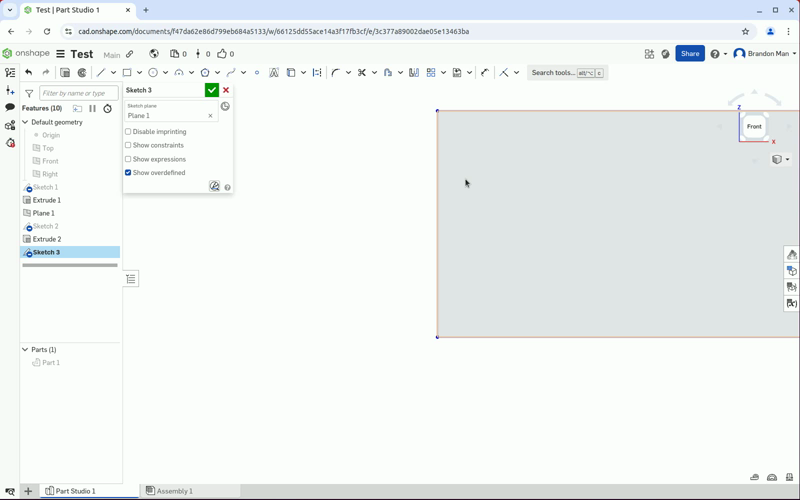
click(465, 178)
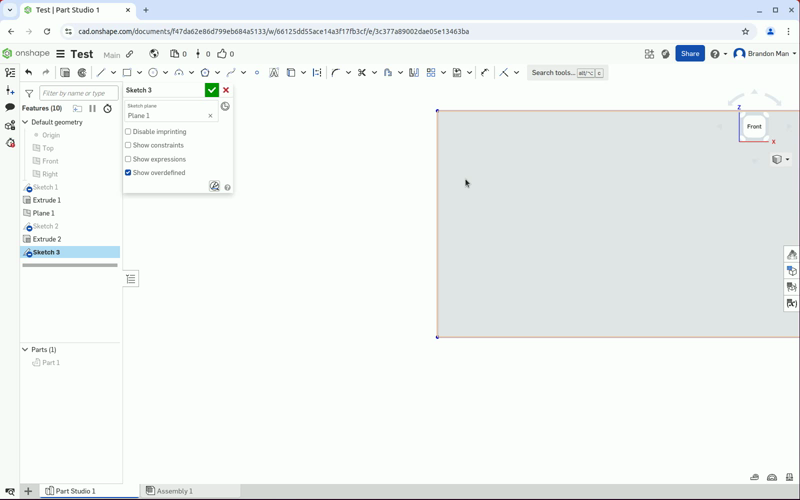
scroll(-6)
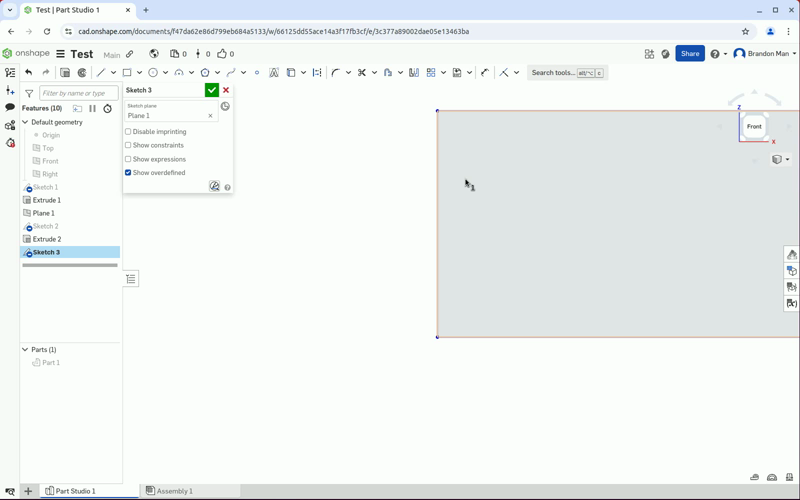
scroll(-6)
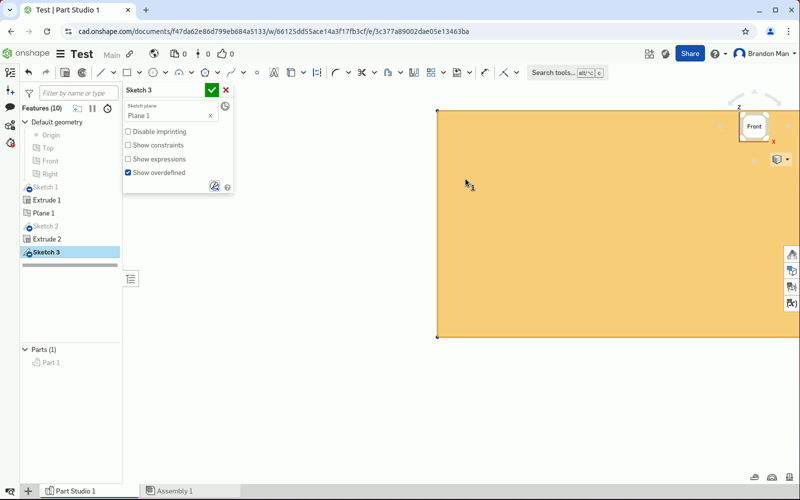
scroll(-6)
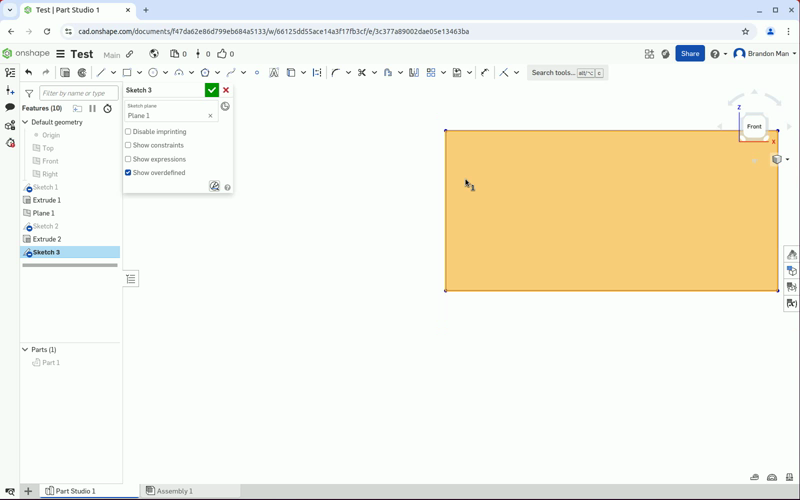
scroll(-6)
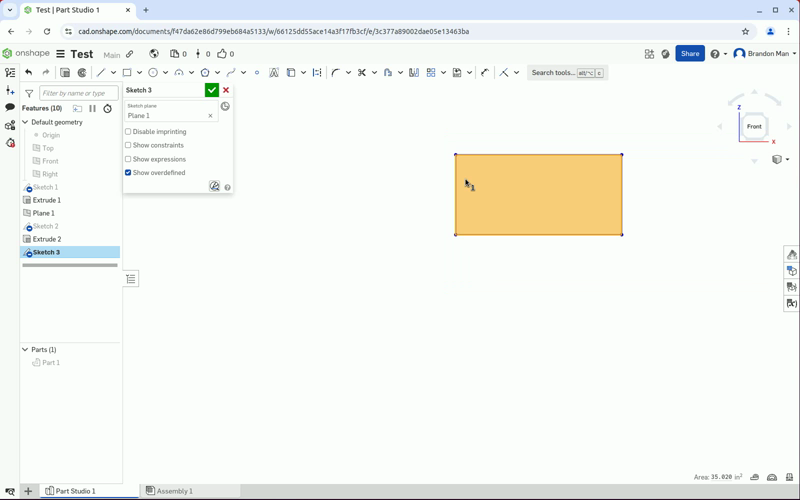
scroll(-6)
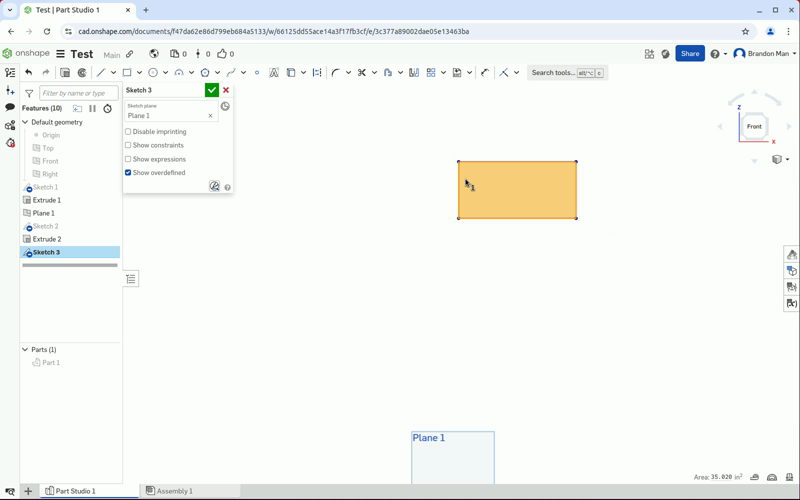
scroll(-6)
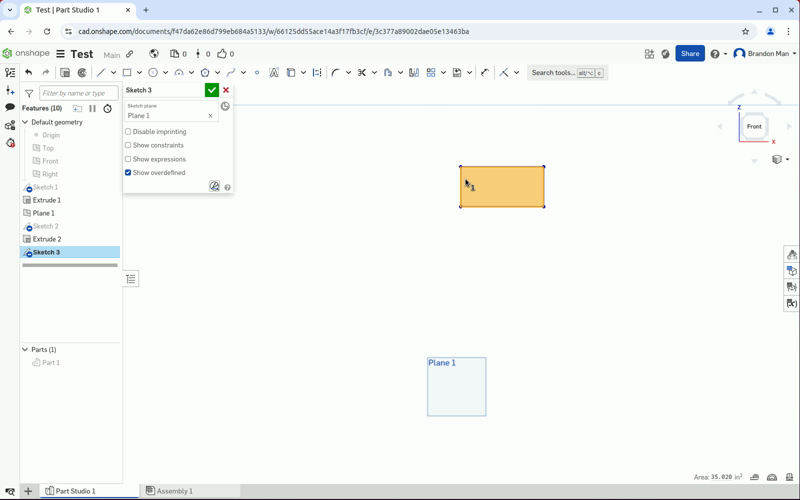
scroll(-6)
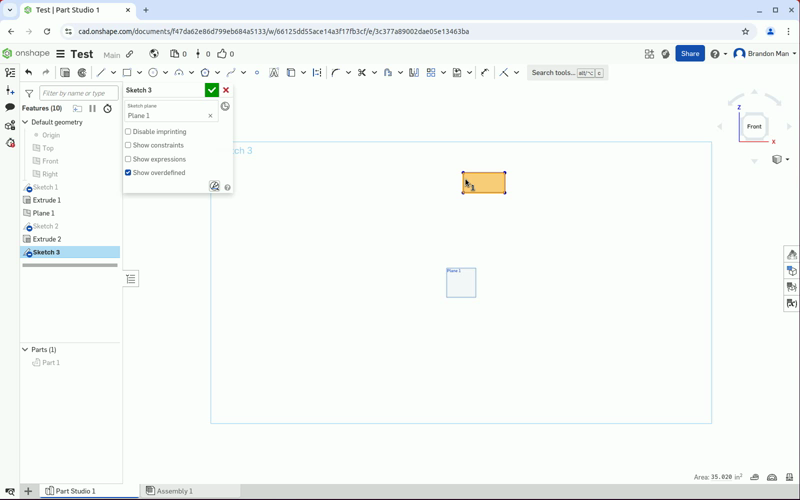
mouse_move(73, 352)
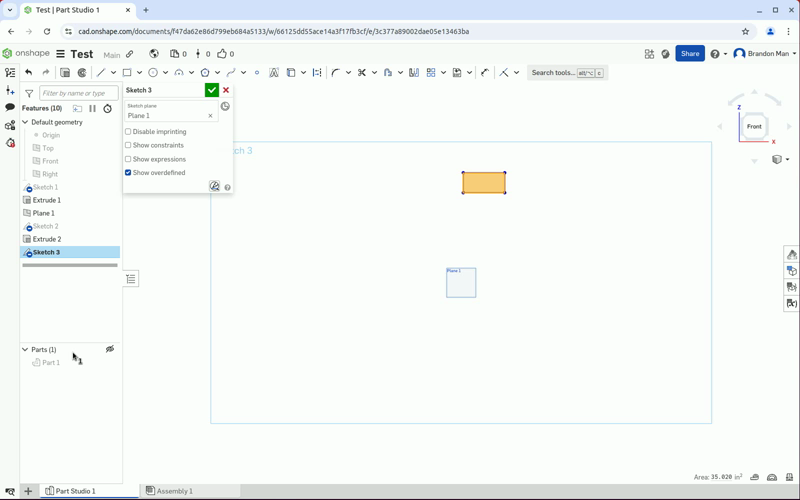
key(shift+y)
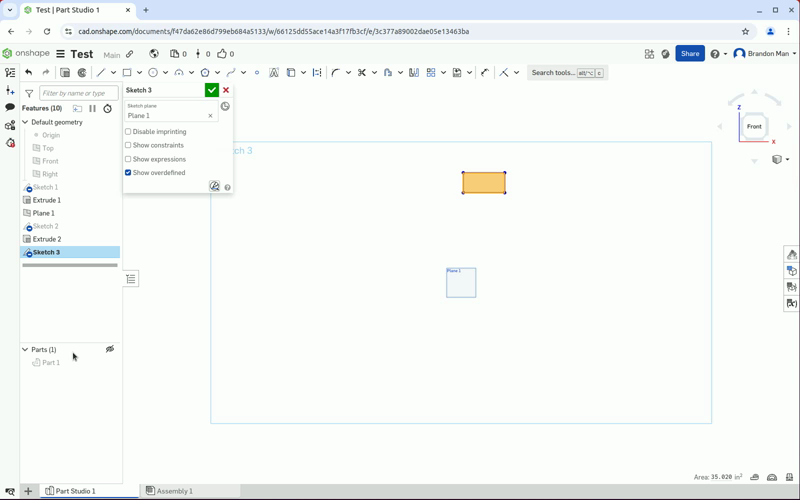
key(shift+e)
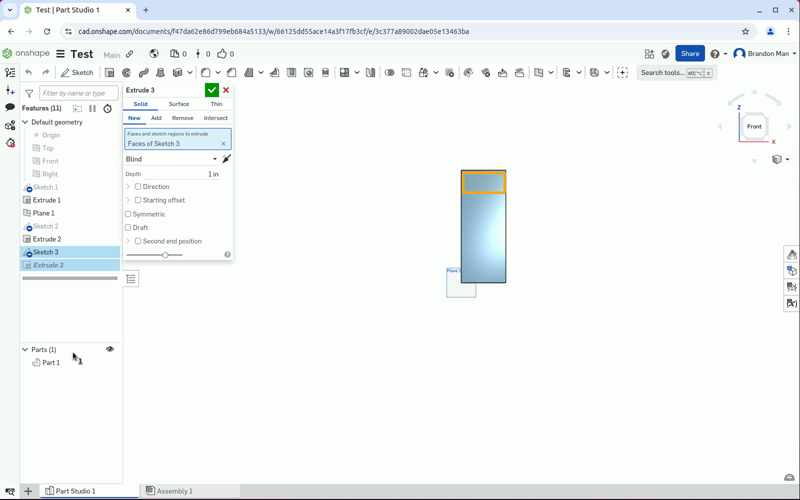
mouse_move(143, 106)
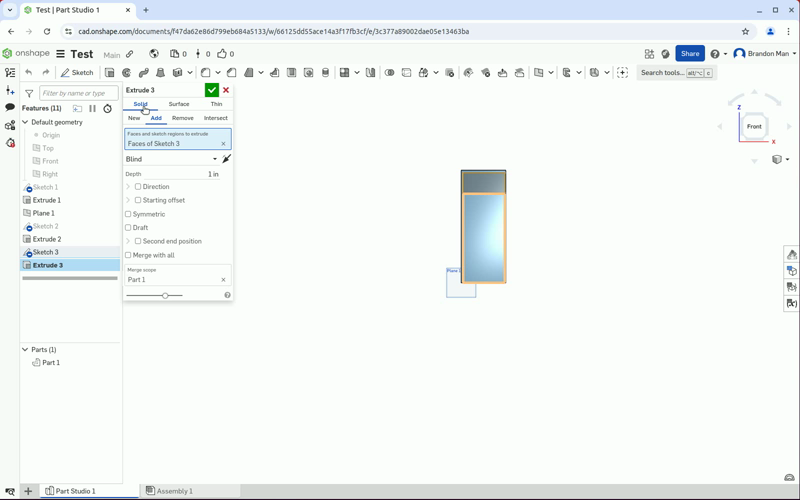
click(143, 106)
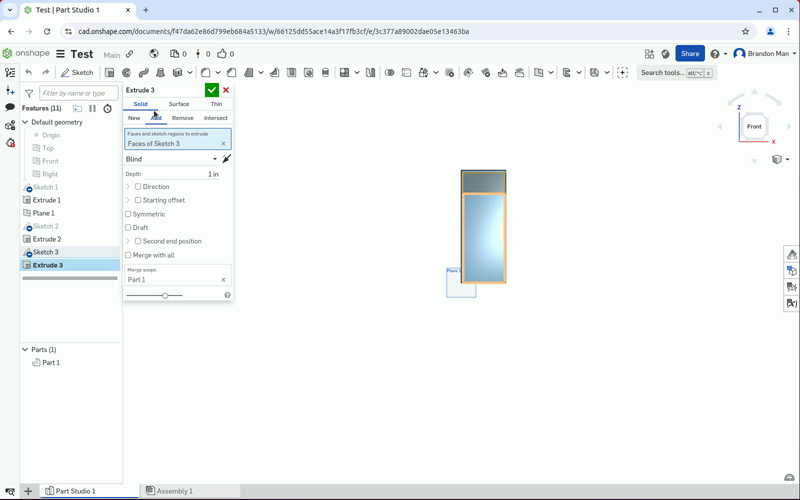
mouse_move(186, 120)
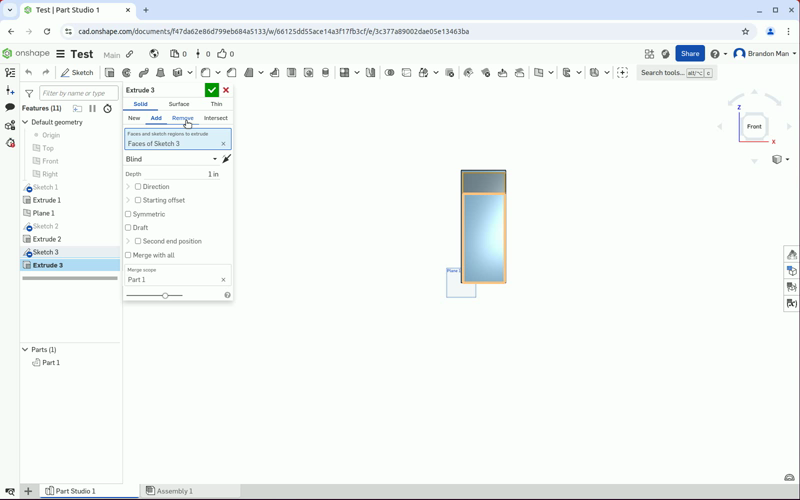
click(186, 120)
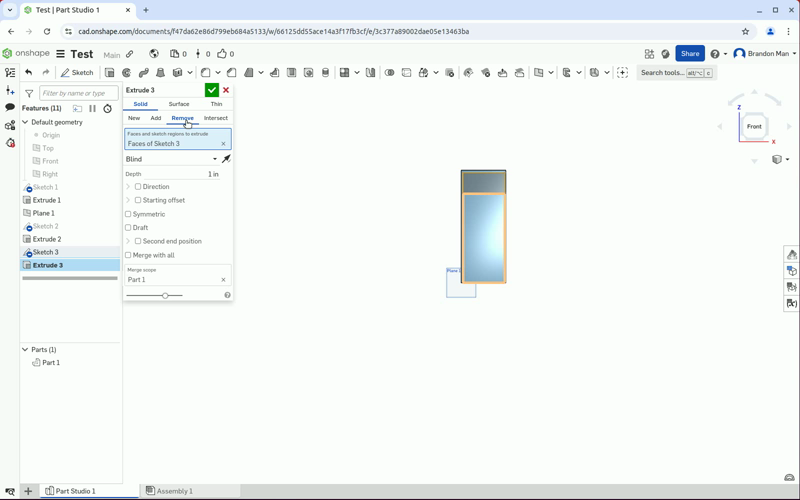
key(tab, 4)
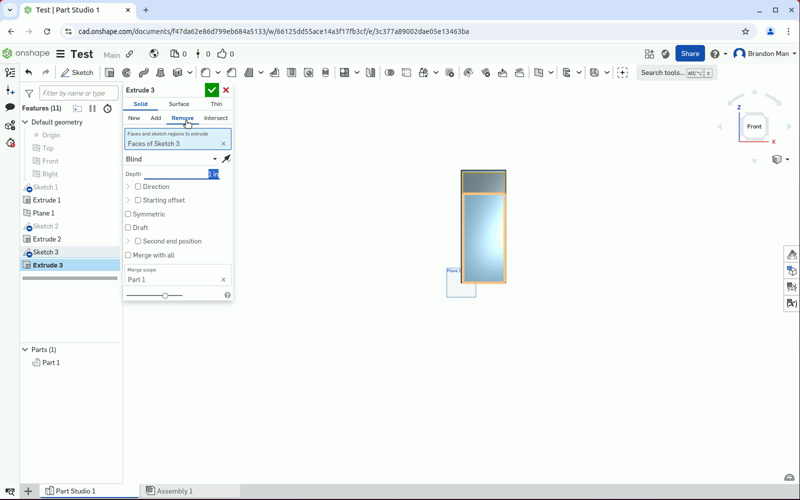
text(6.981)
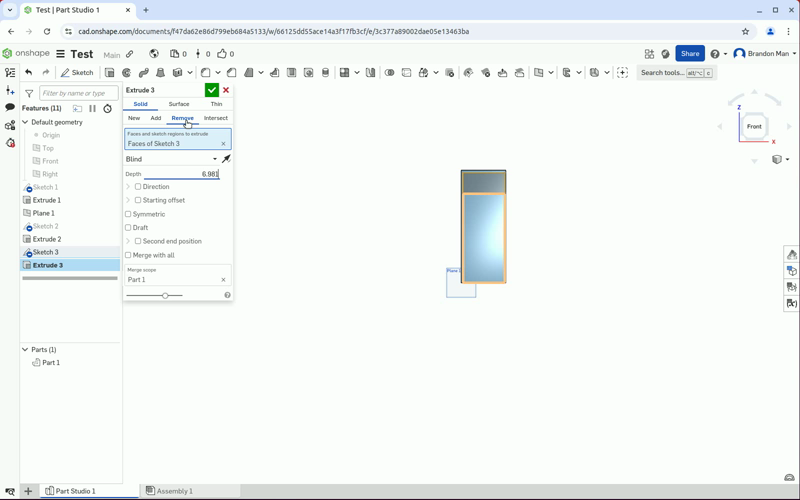
key(tab, 6)
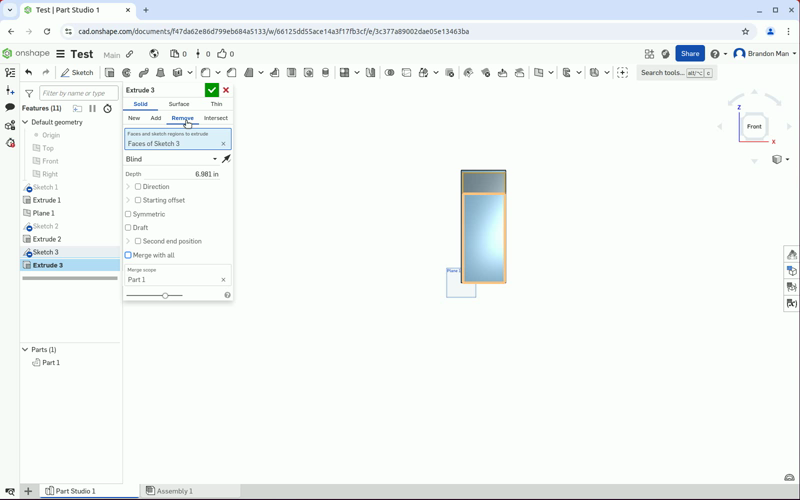
key(space)
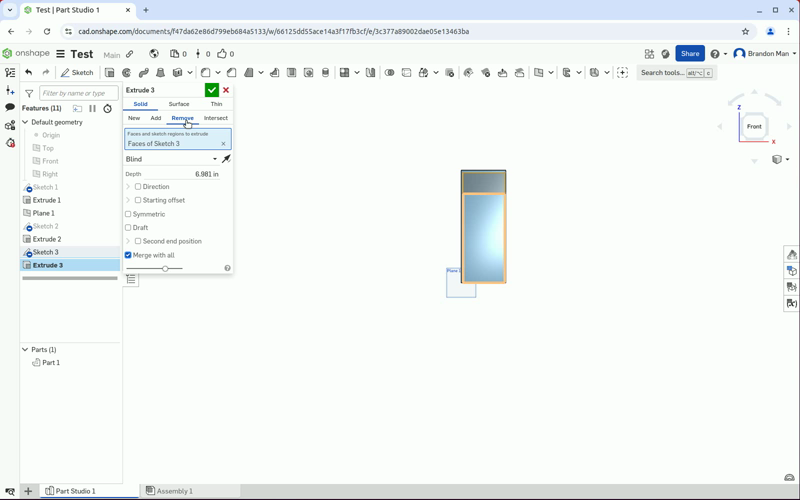
key(enter)
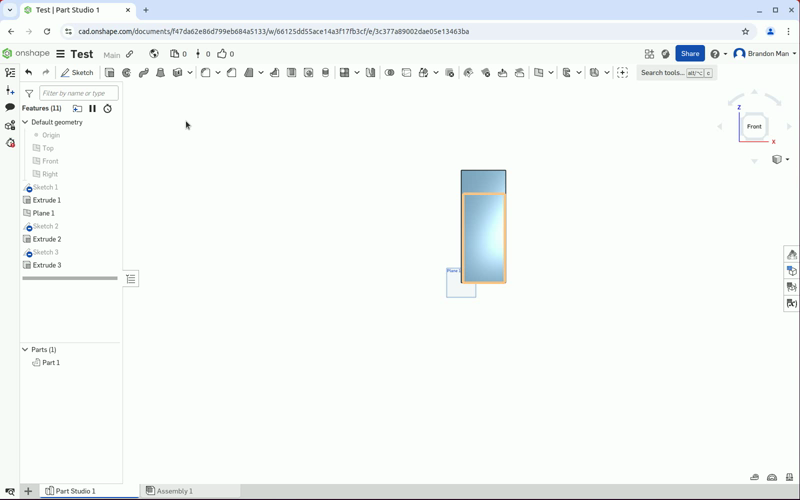
key(shift+h)
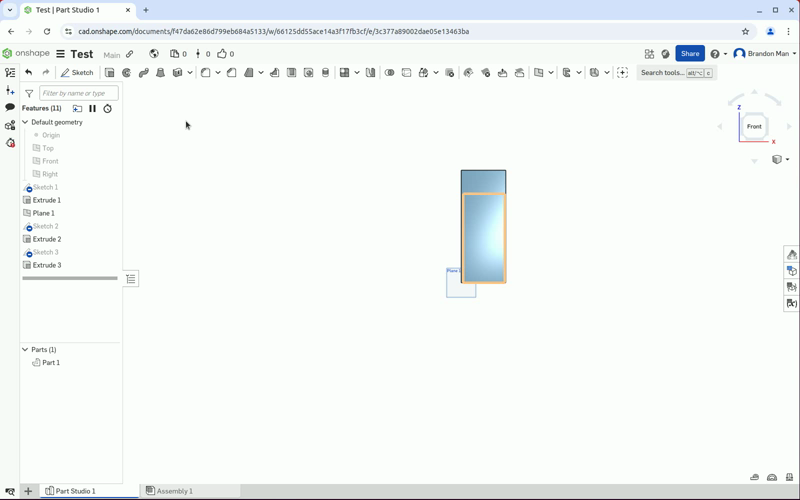
key(shift+h)
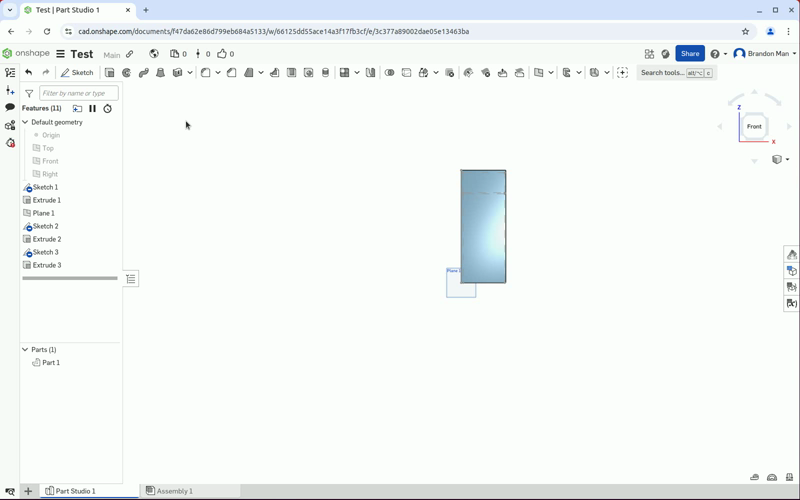
key(shift+7)
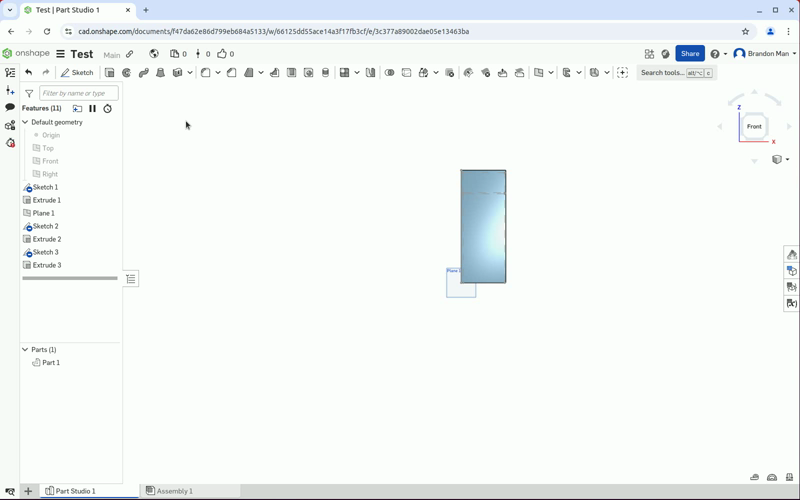
key(left, 2)
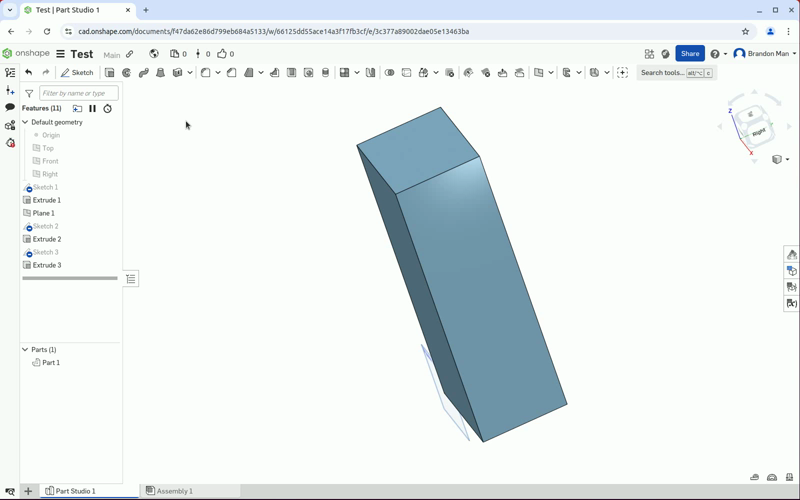
key(down, 2)
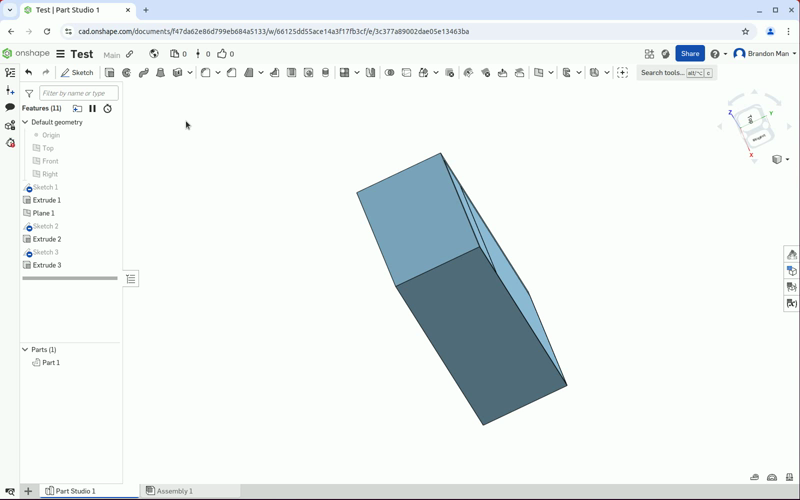
key(up, 2)
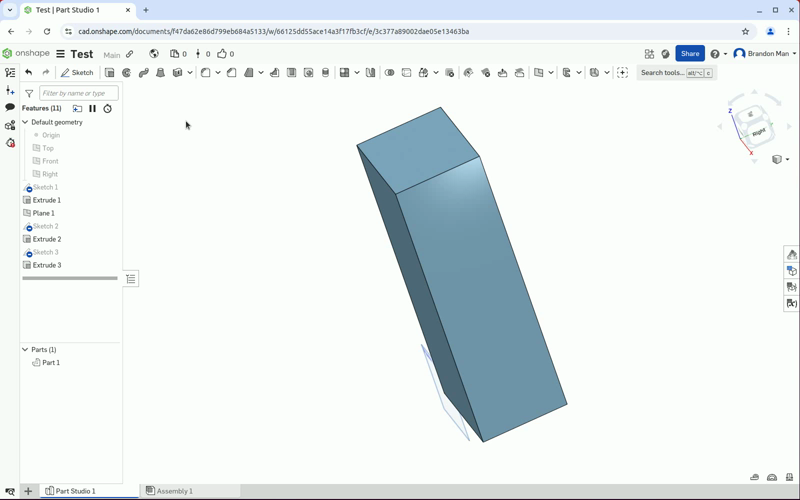
key(right, 2)
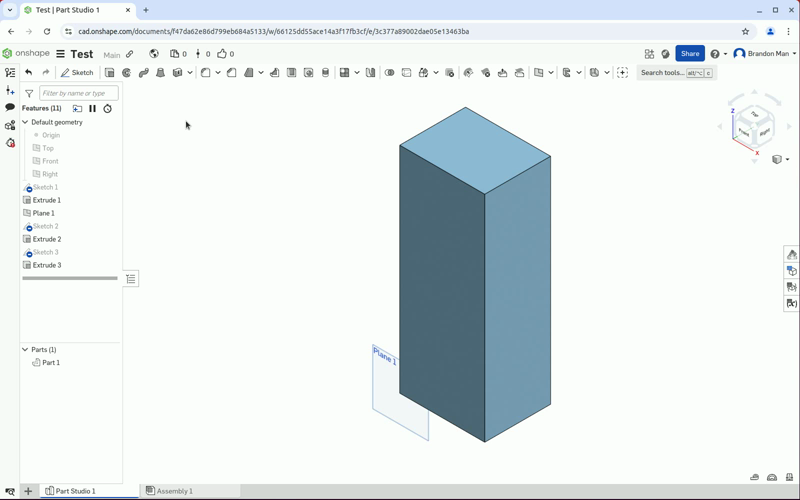
mouse_move(73, 189)
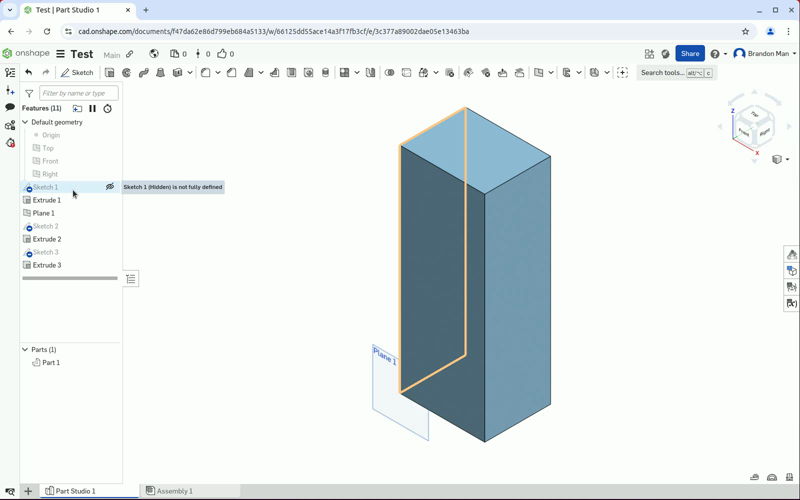
click(73, 189)